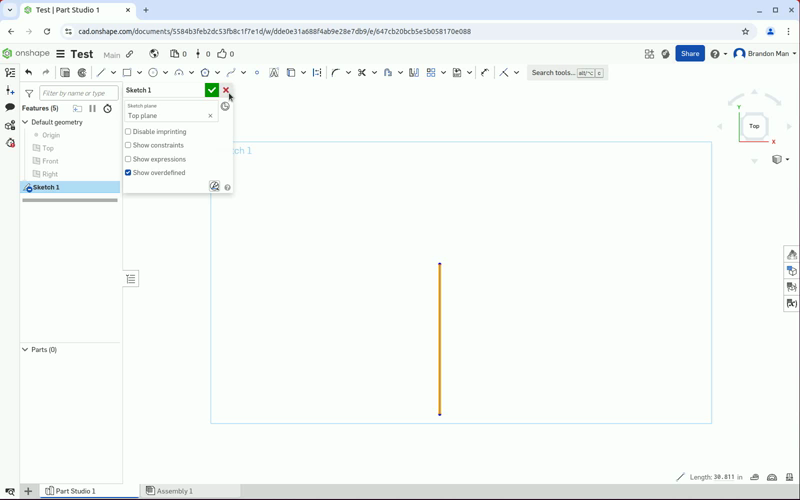
key(shift+h)
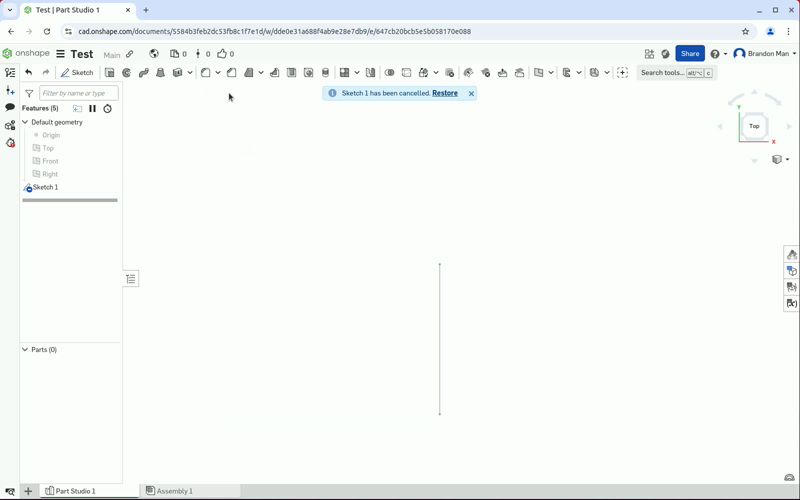
key(shift+s)
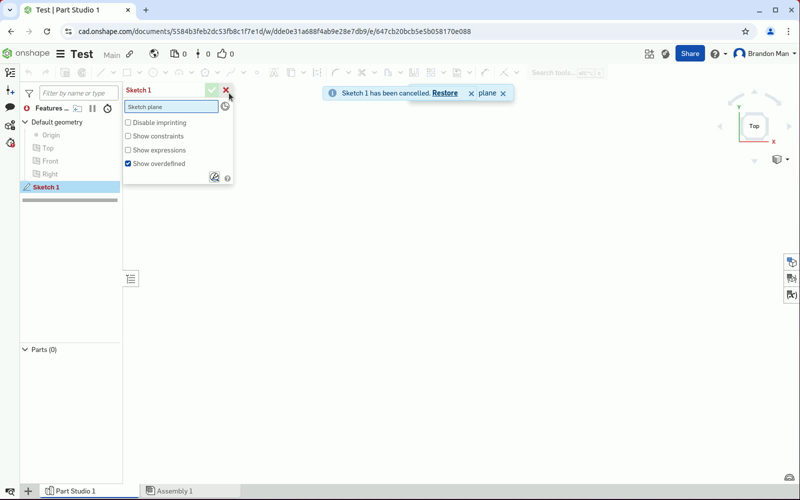
mouse_move(73, 150)
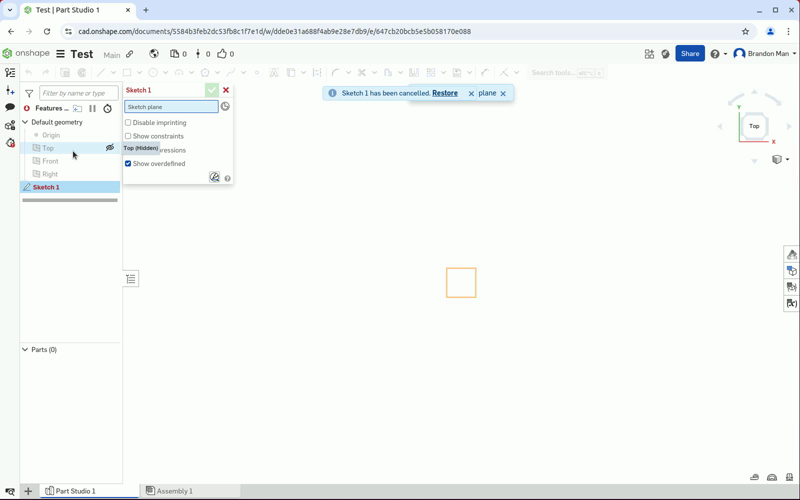
click(73, 150)
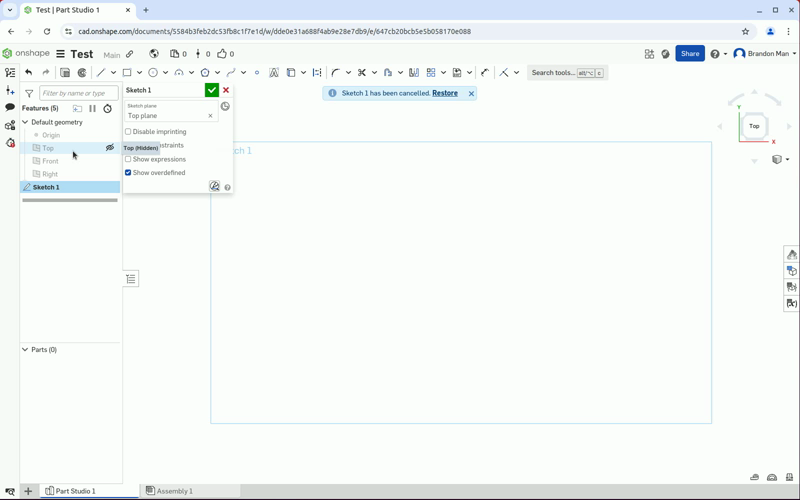
mouse_move(73, 352)
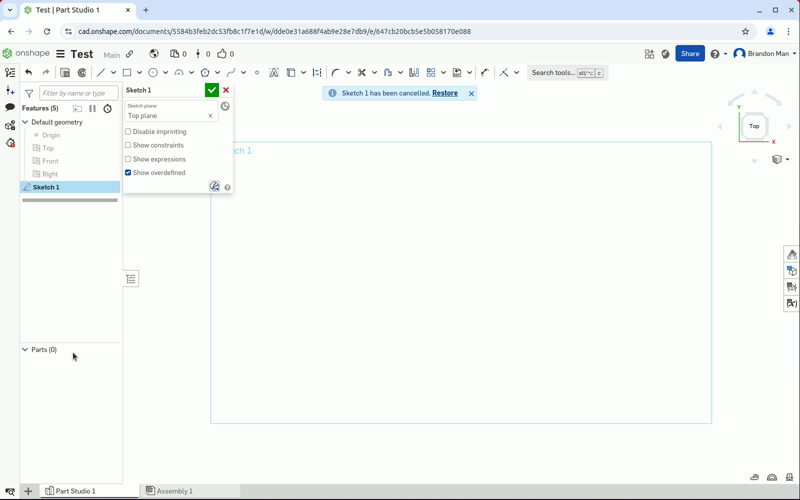
key(y)
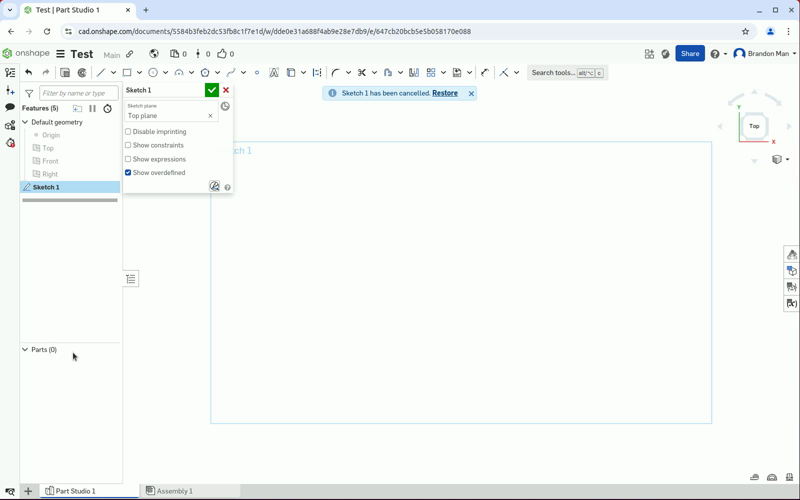
key(l)
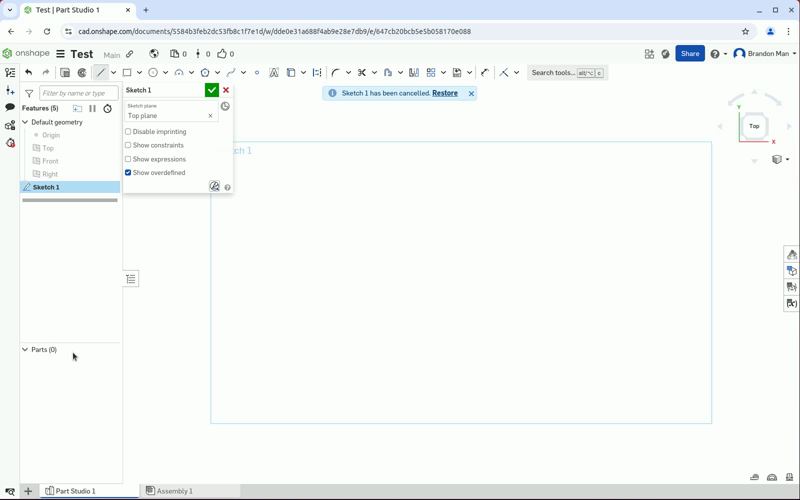
key_down(shift)
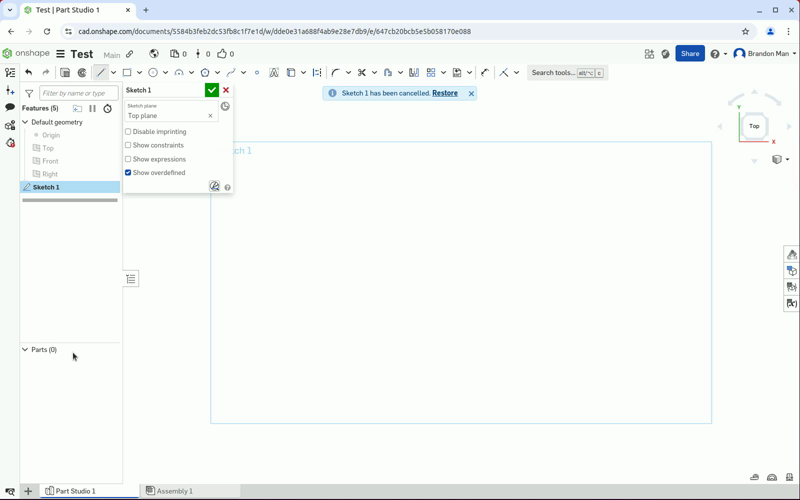
mouse_move(392, 282)
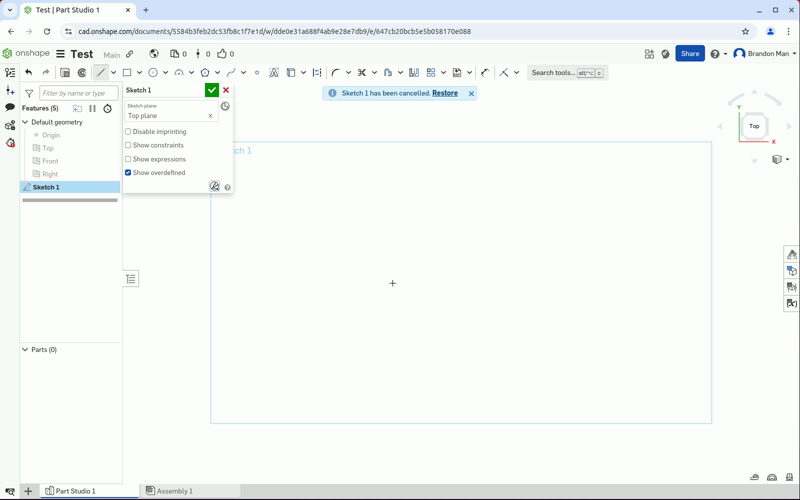
click(392, 282)
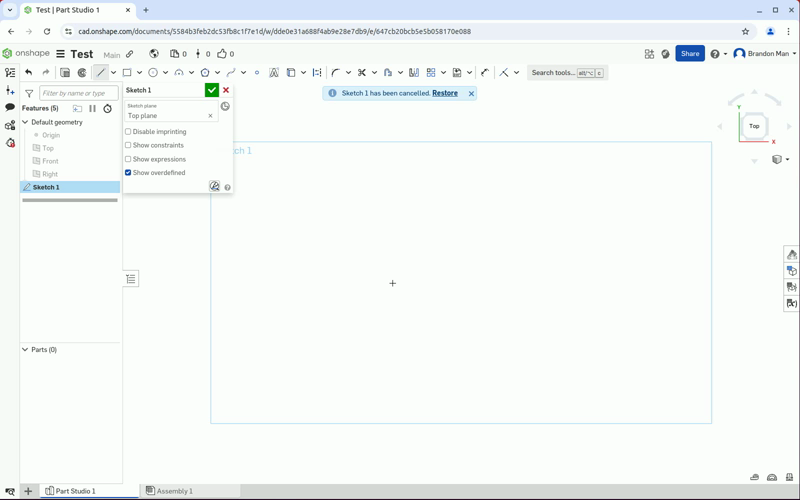
key_up(shift)
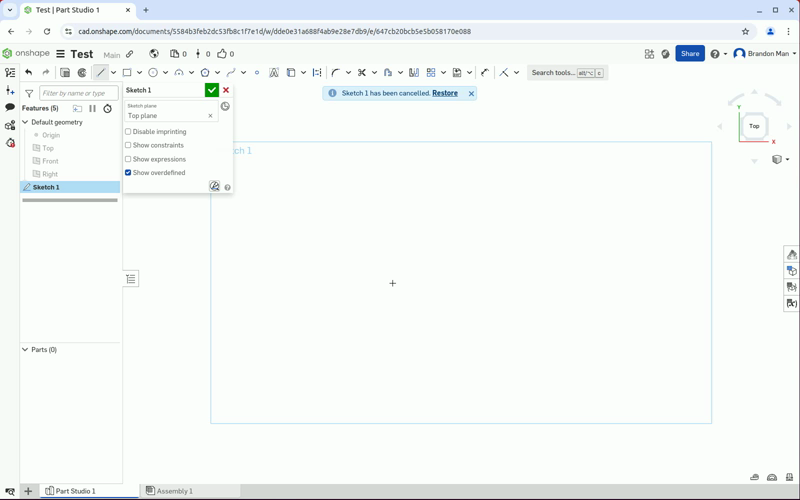
key_down(shift)
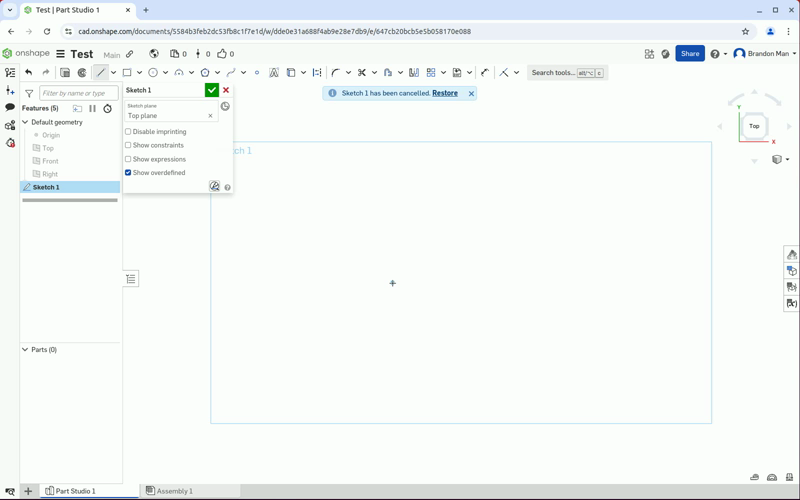
mouse_move(422, 282)
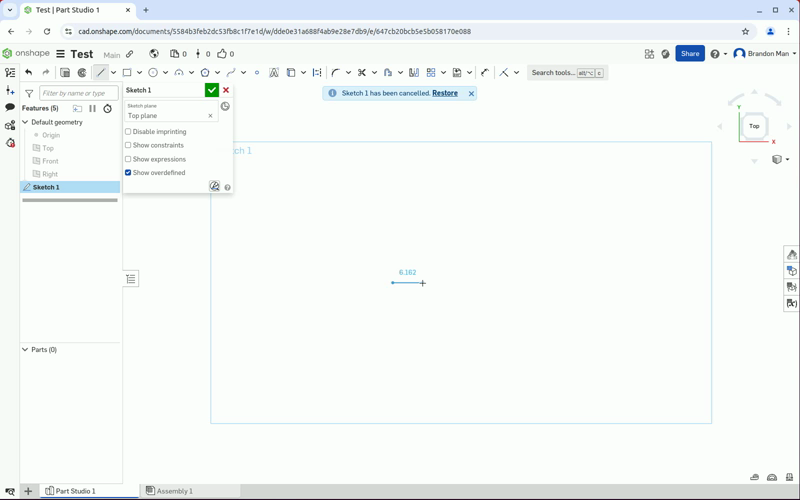
mouse_move(411, 282)
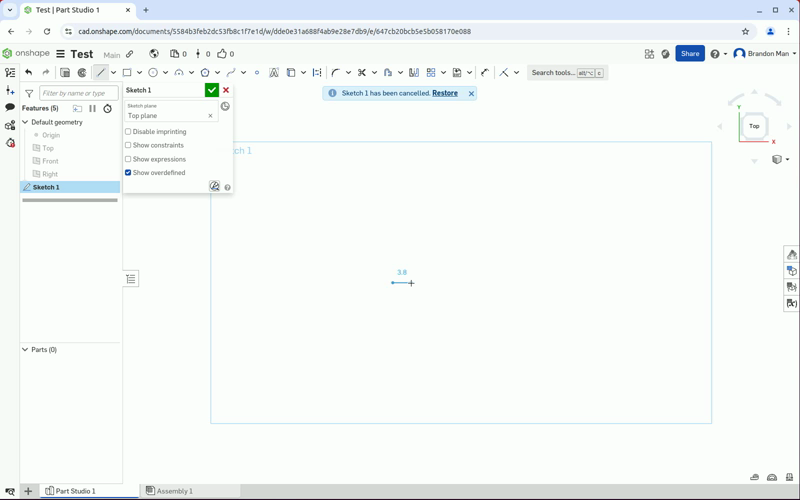
click(411, 282)
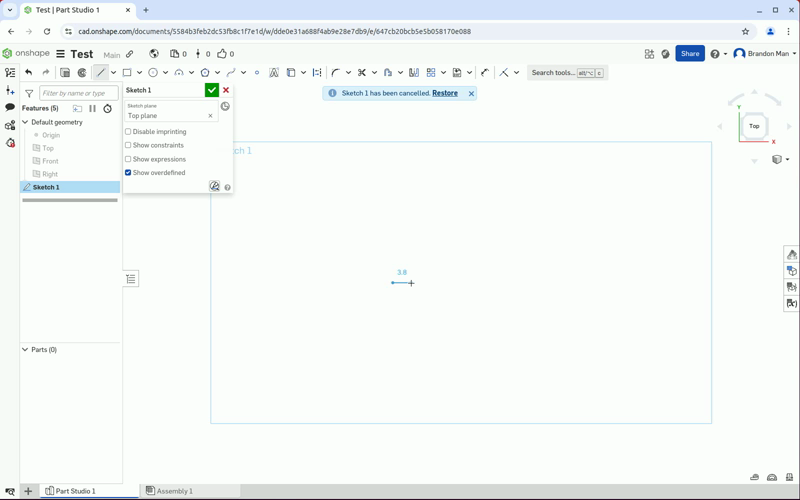
key_up(shift)
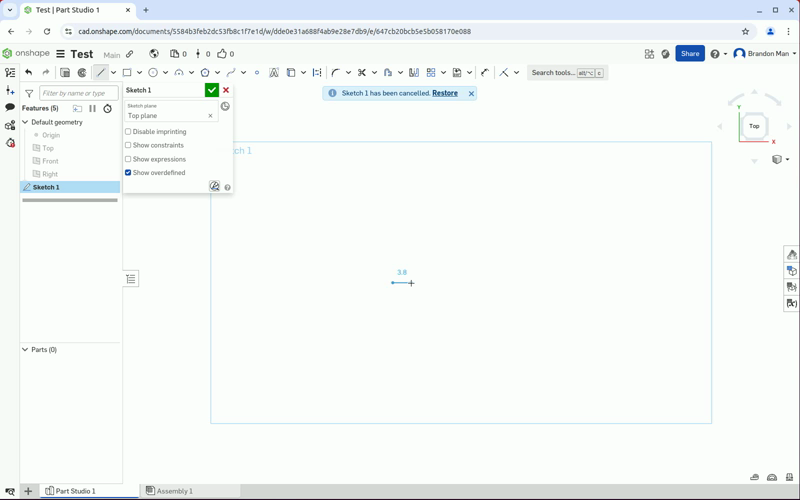
key_down(shift)
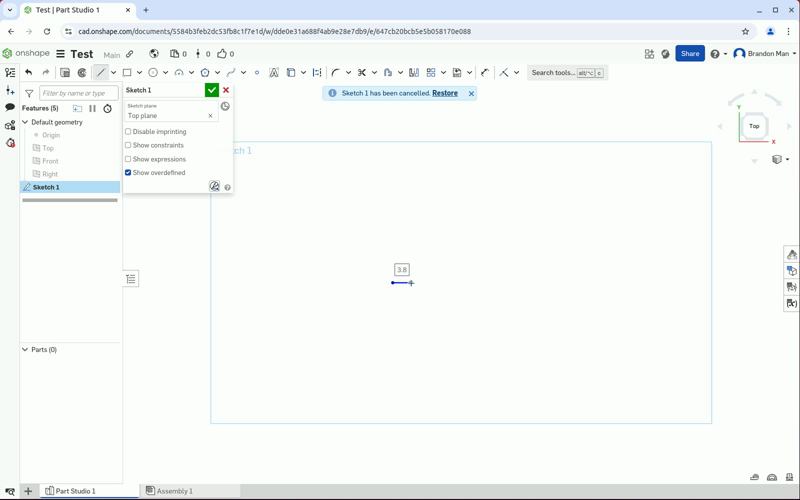
mouse_move(441, 282)
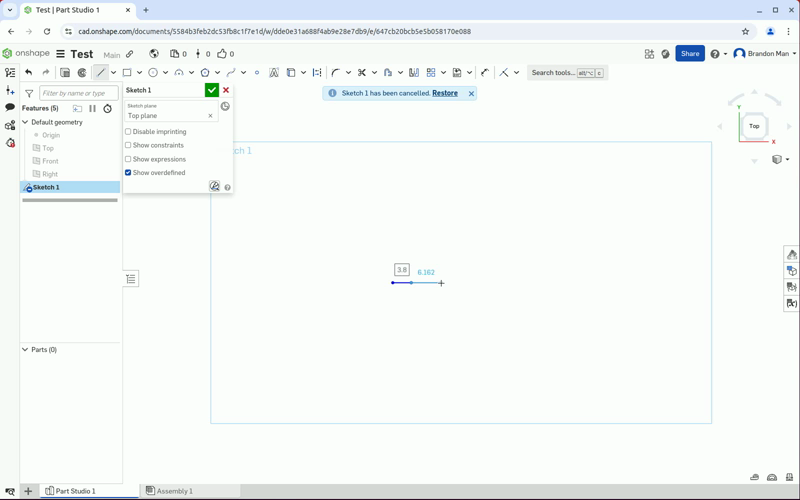
mouse_move(411, 237)
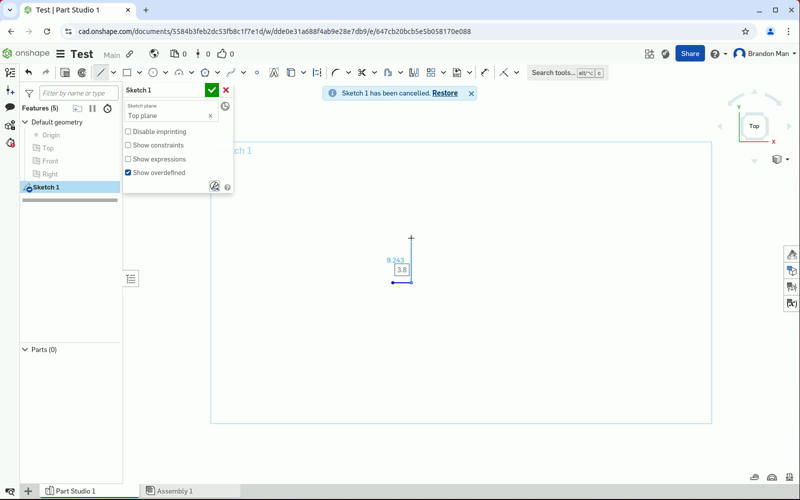
click(411, 237)
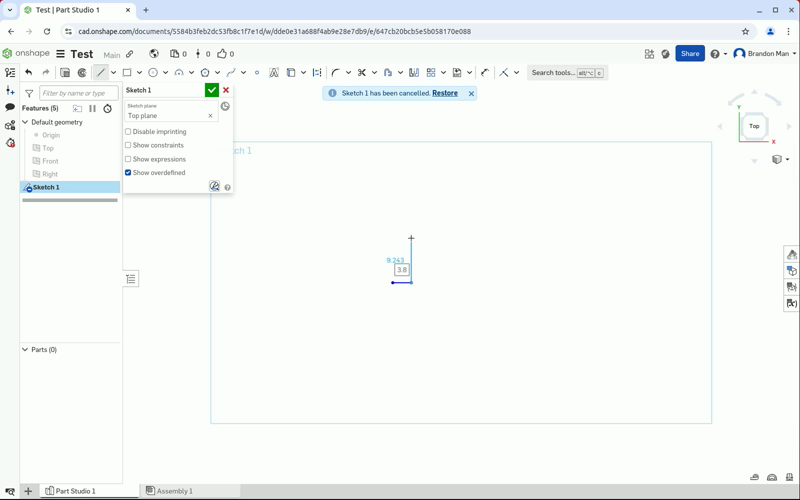
key_up(shift)
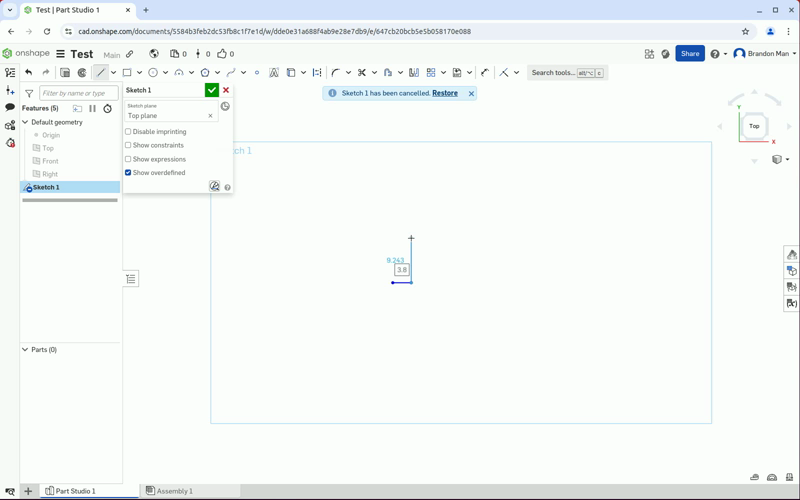
key_down(shift)
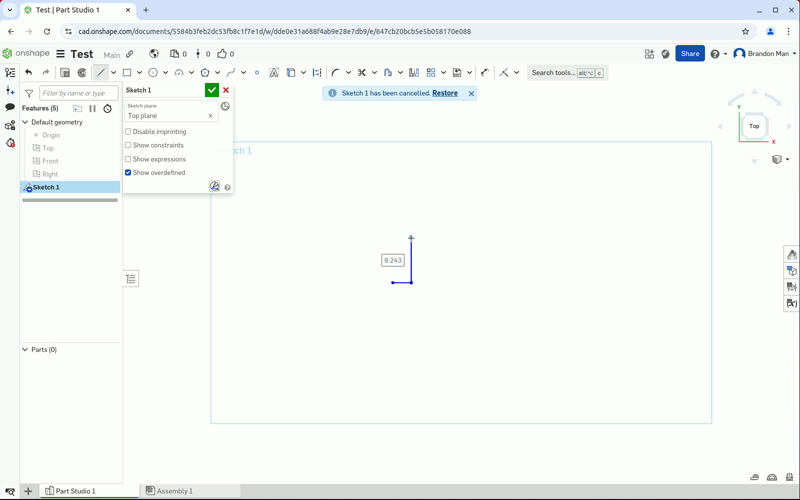
mouse_move(509, 237)
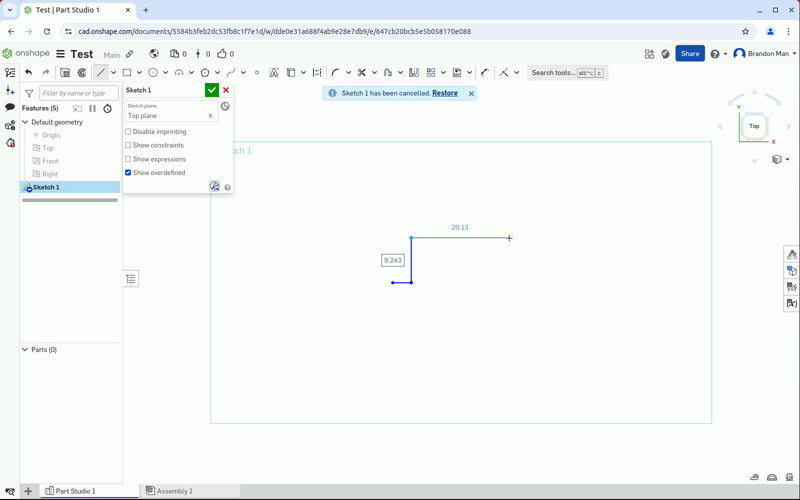
click(509, 237)
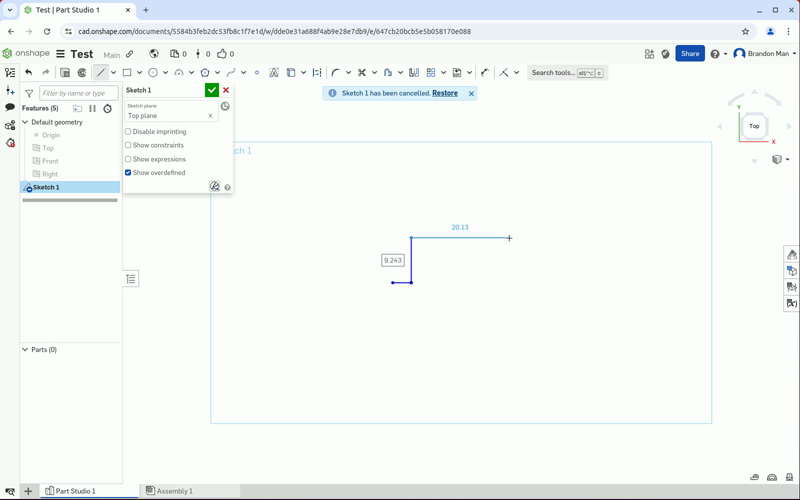
key_up(shift)
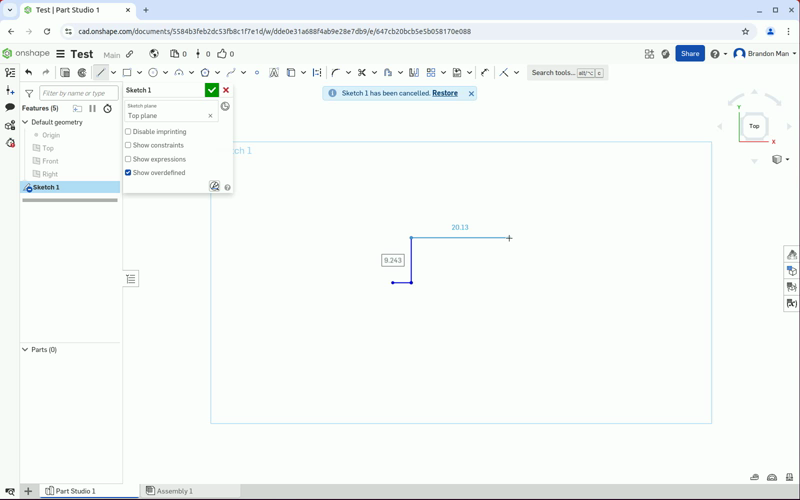
key_down(shift)
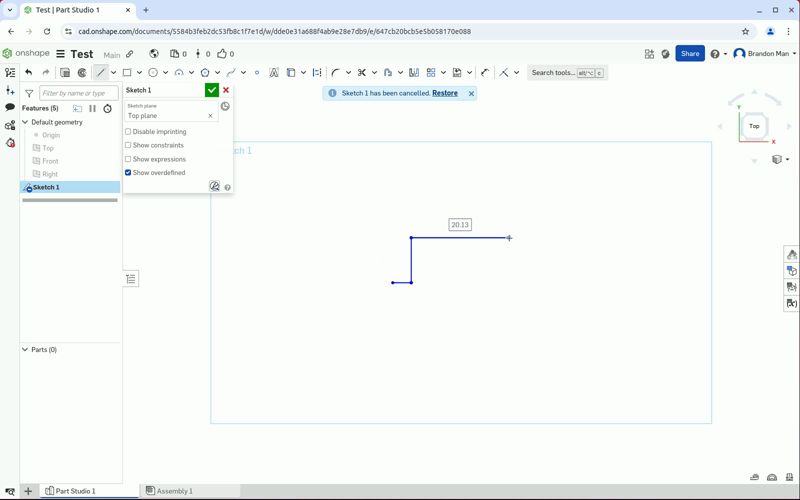
mouse_move(539, 237)
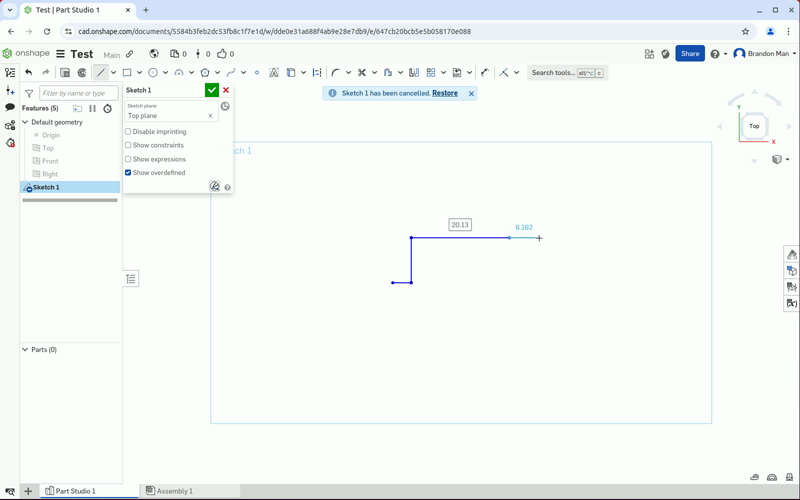
mouse_move(509, 282)
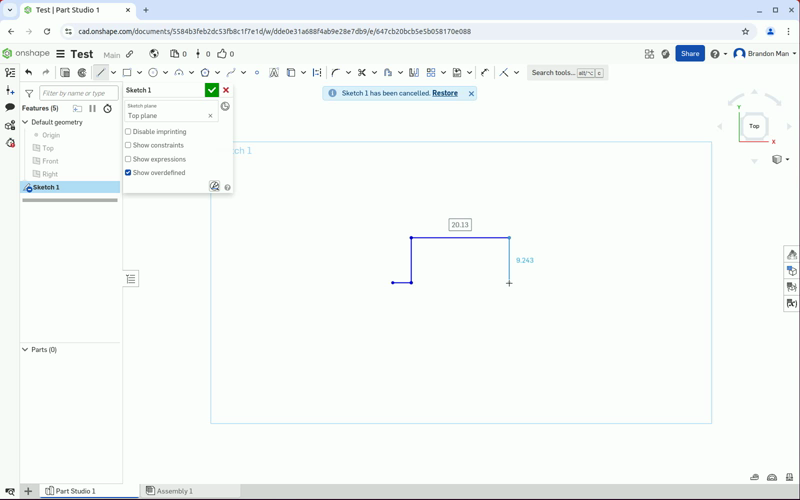
click(509, 282)
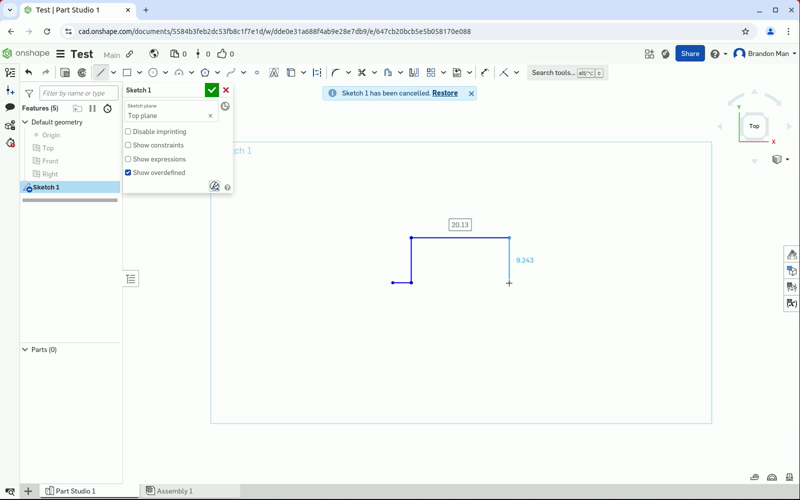
key_up(shift)
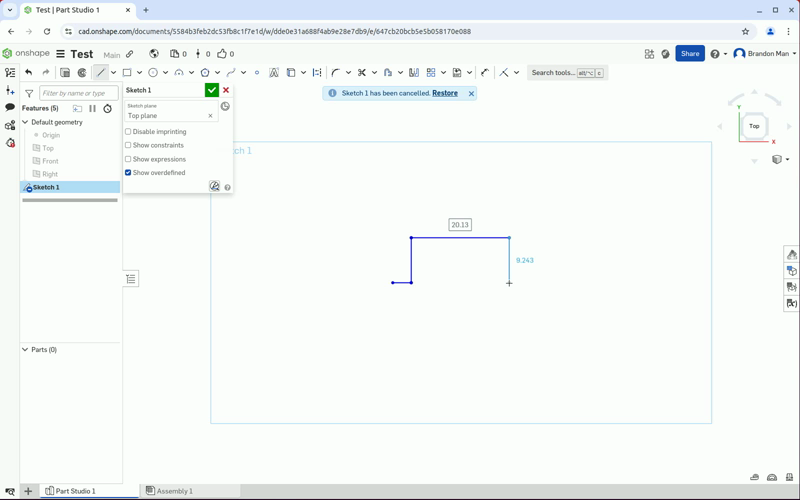
key_down(shift)
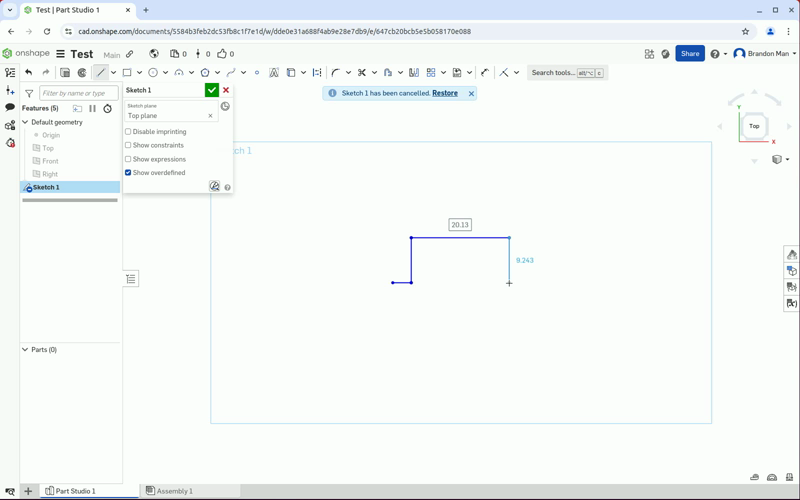
mouse_move(539, 282)
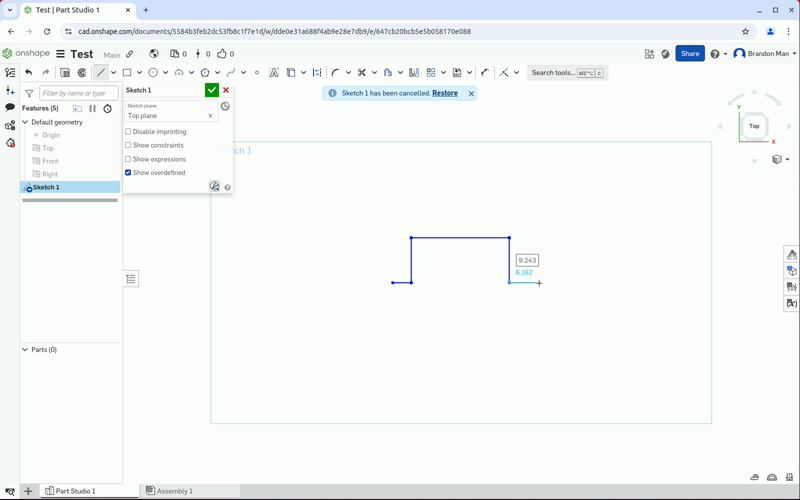
mouse_move(527, 282)
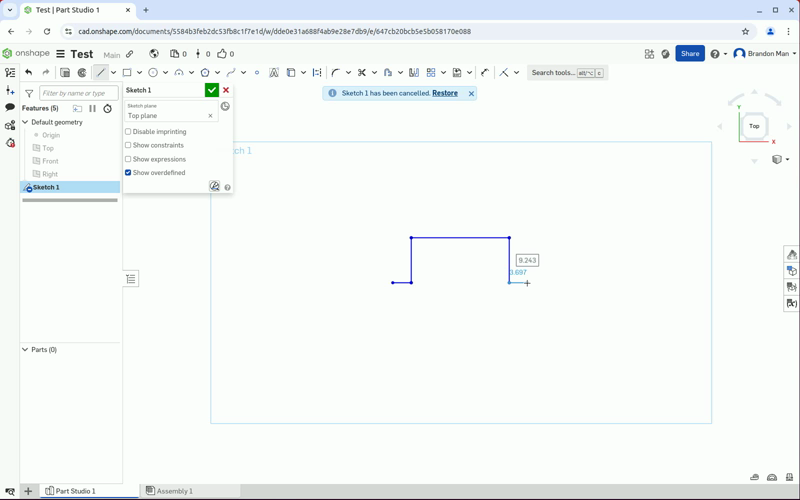
click(527, 282)
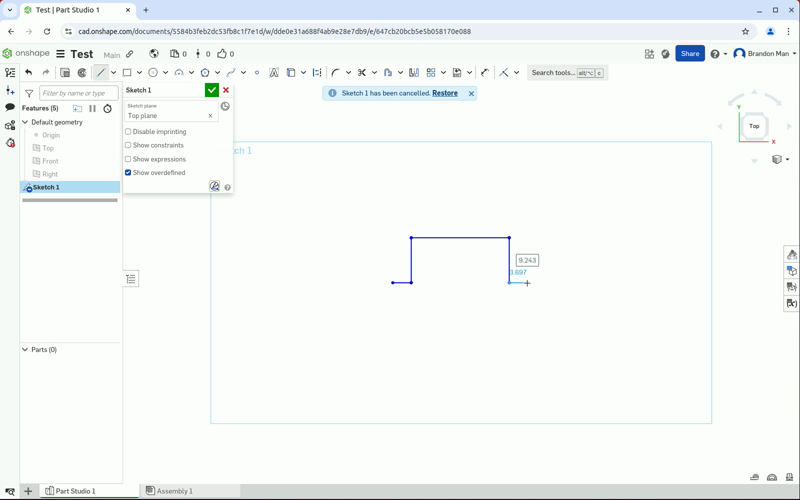
key_up(shift)
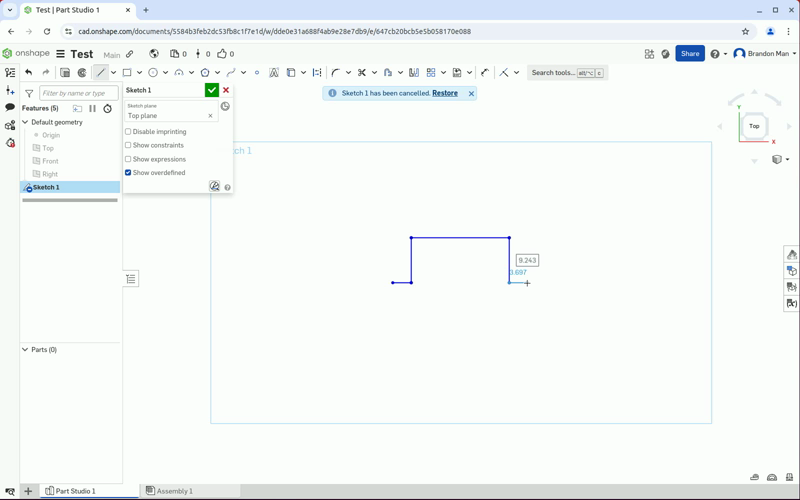
key_down(shift)
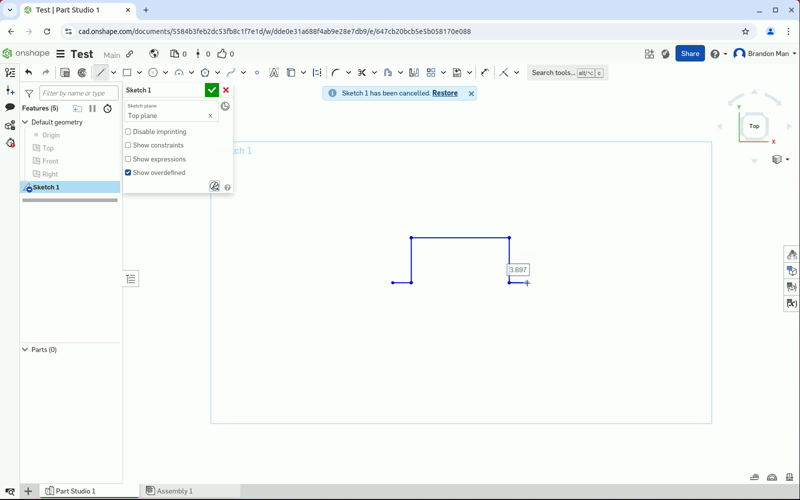
mouse_move(557, 282)
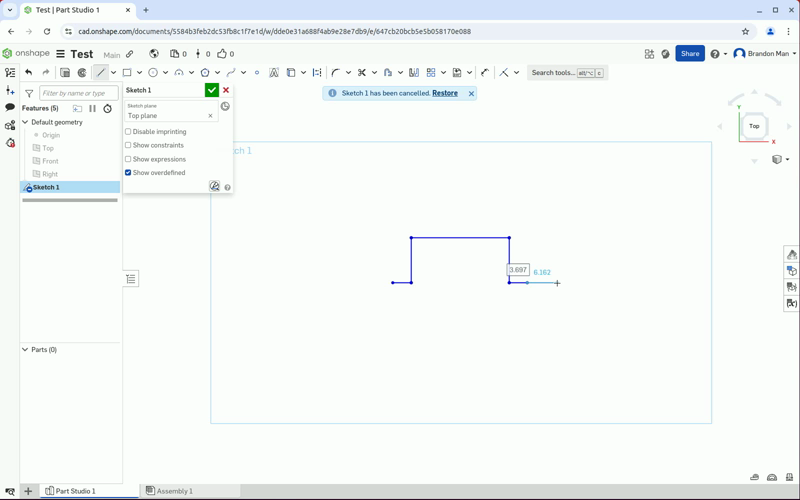
mouse_move(527, 231)
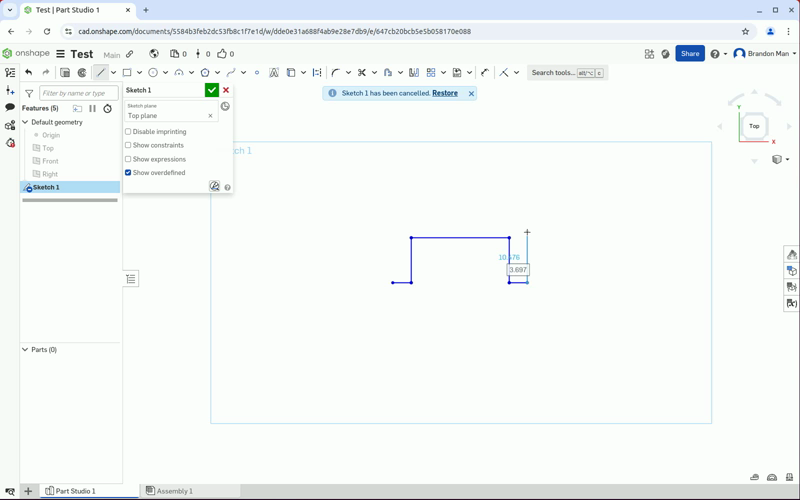
click(527, 231)
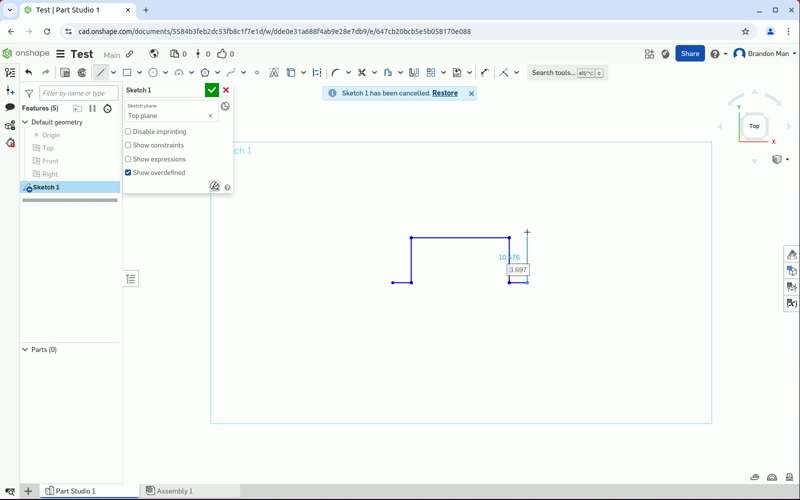
key_up(shift)
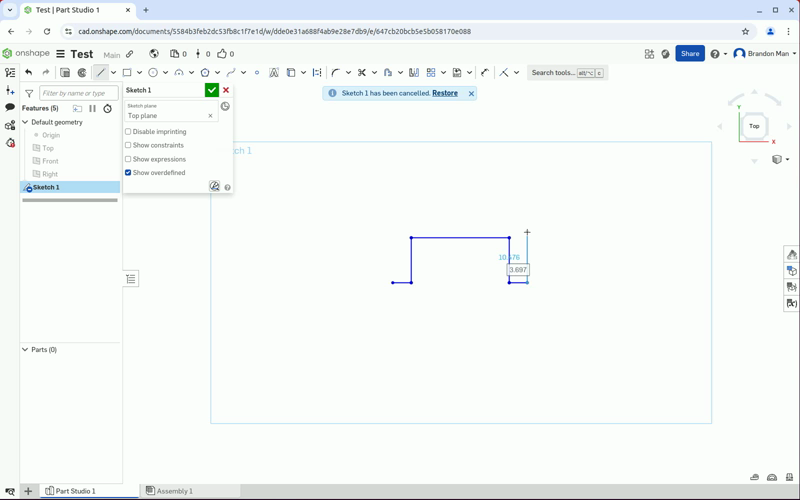
key_down(shift)
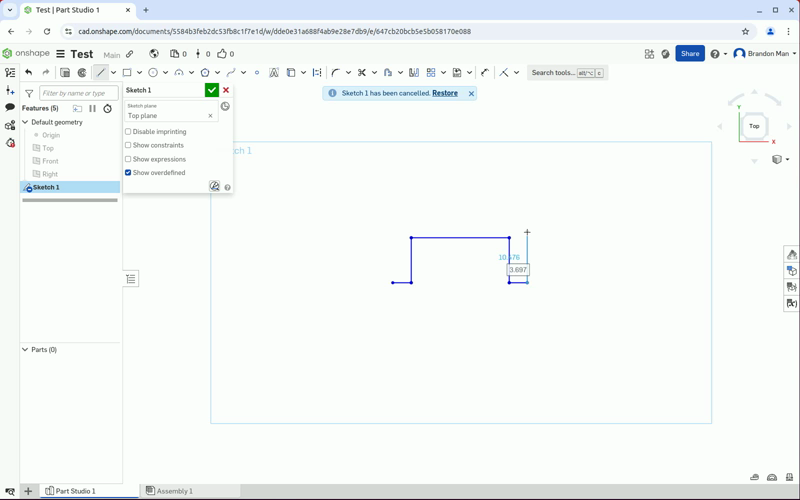
mouse_move(460, 231)
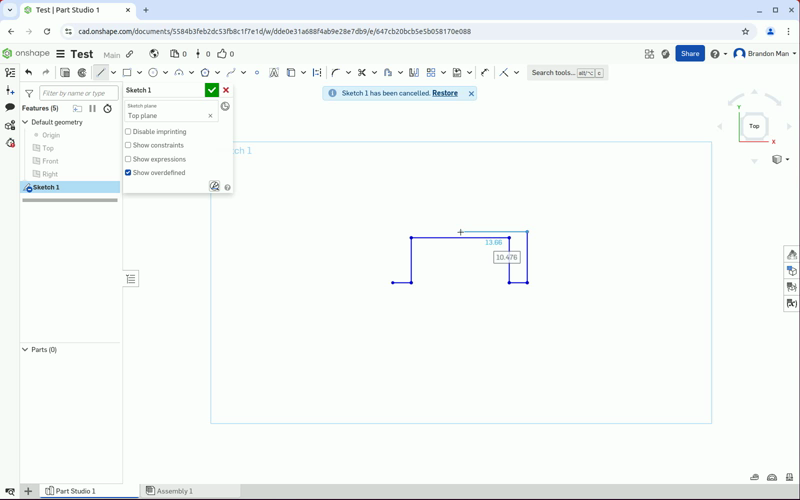
click(460, 231)
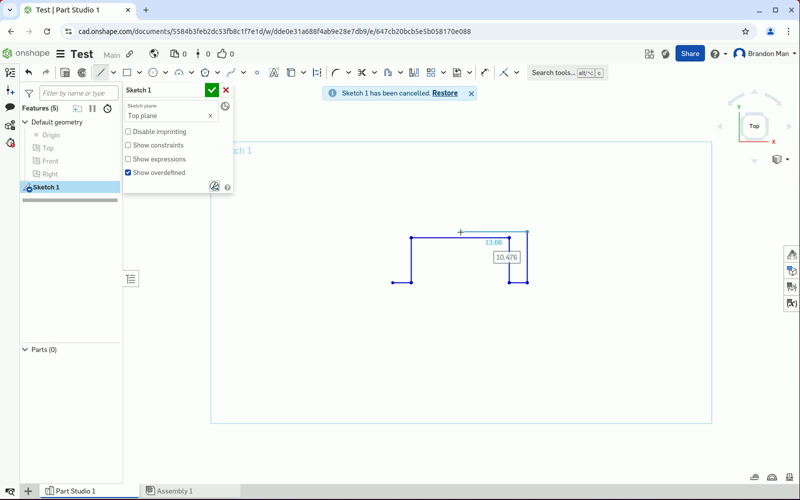
key_up(shift)
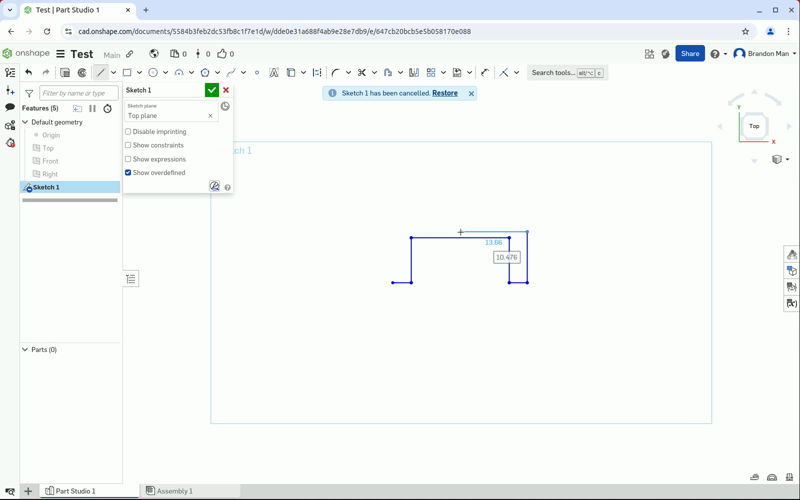
key_down(shift)
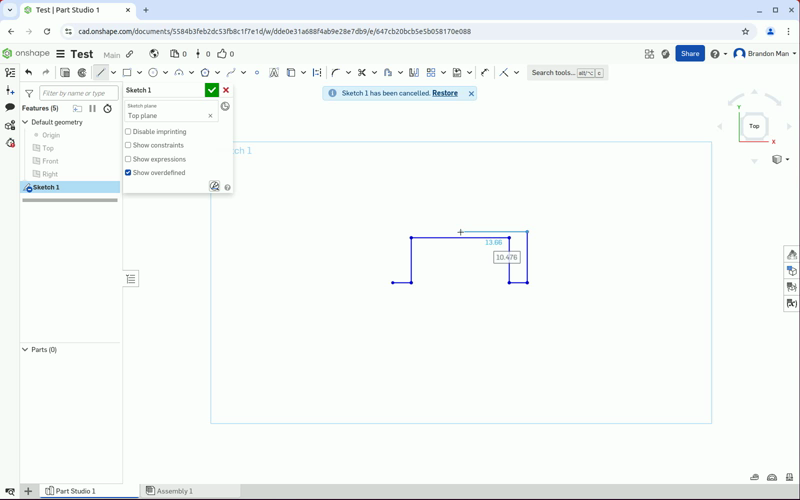
mouse_move(392, 231)
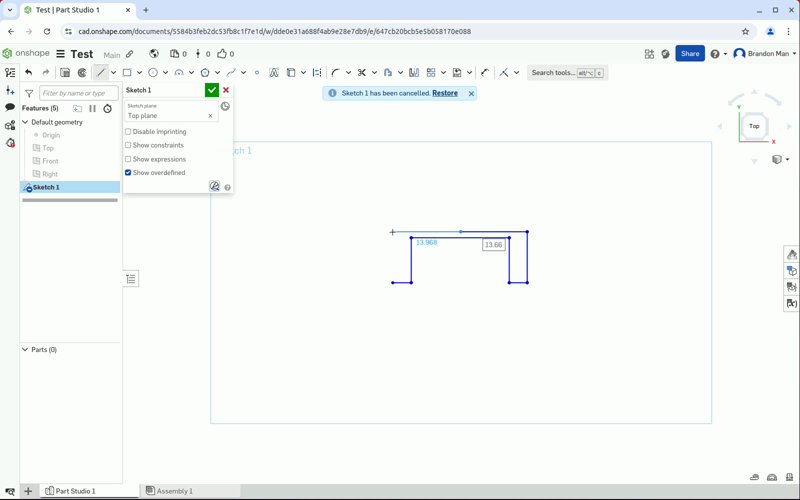
click(392, 231)
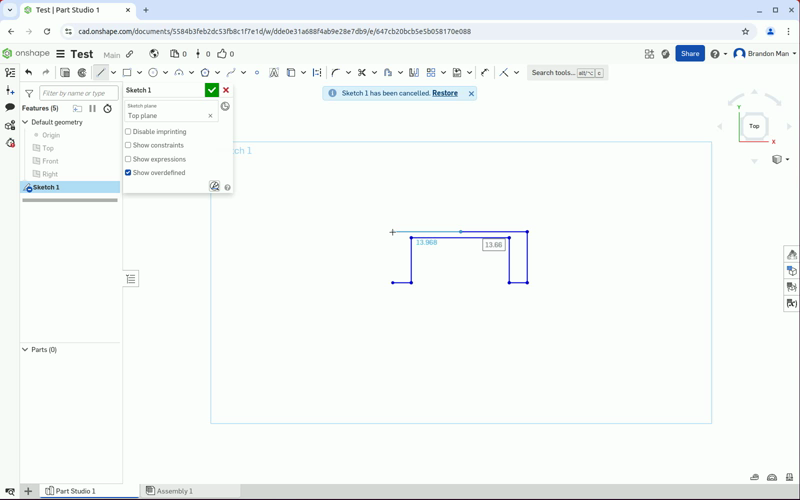
key_up(shift)
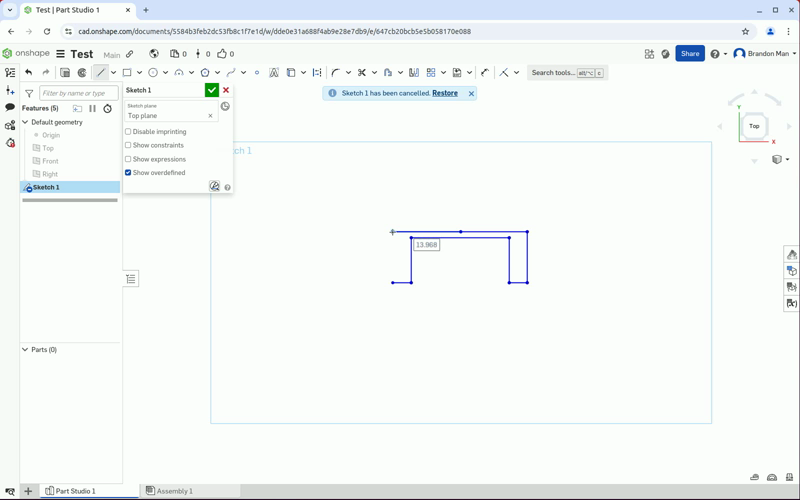
mouse_move(422, 231)
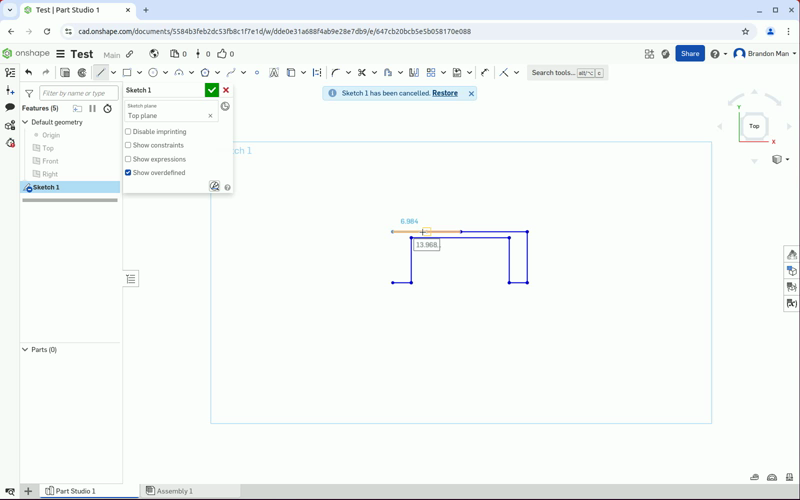
key_down(shift)
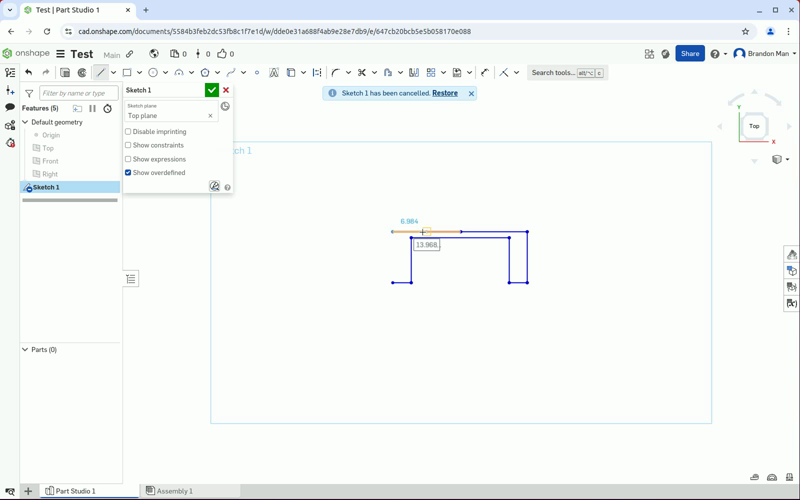
mouse_move(392, 282)
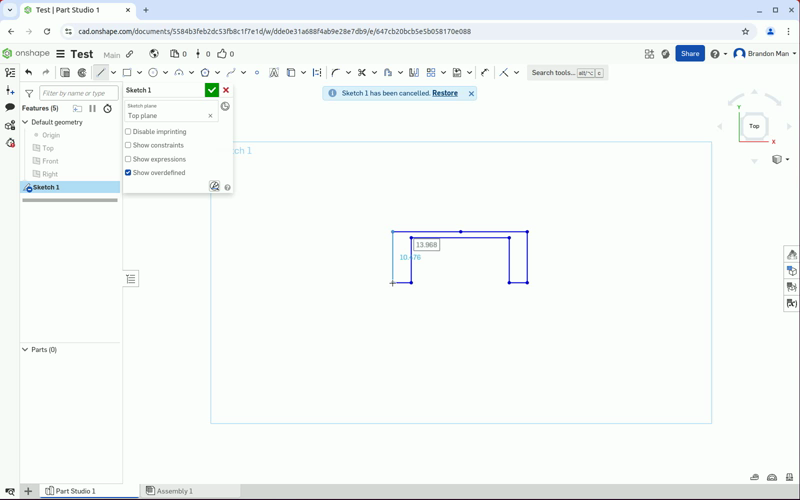
key_up(shift)
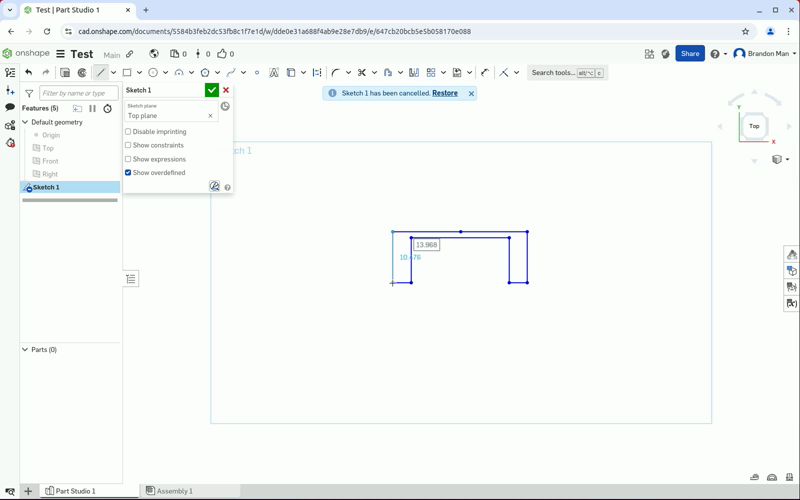
click(392, 282)
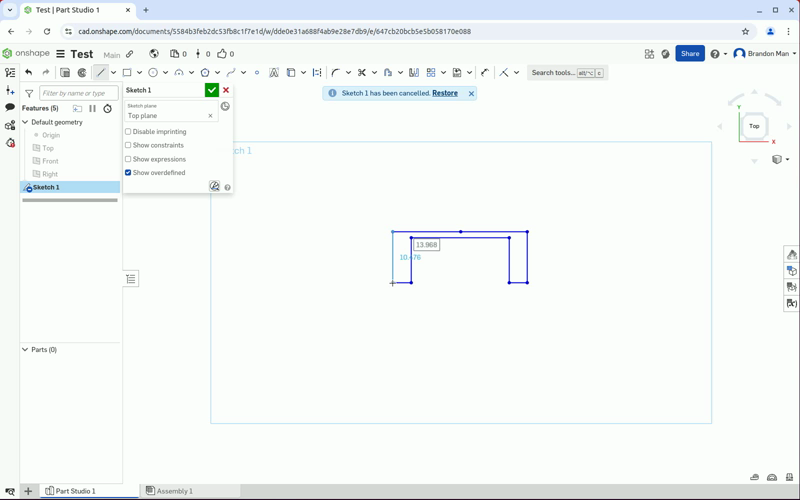
key(esc)
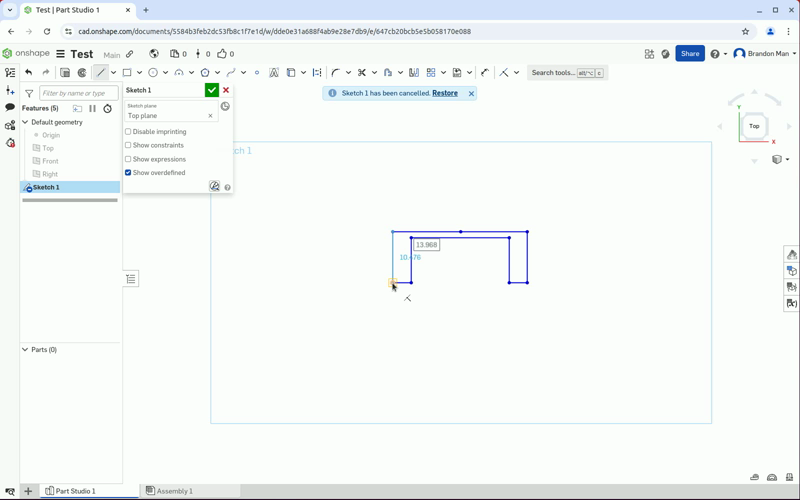
mouse_move(408, 249)
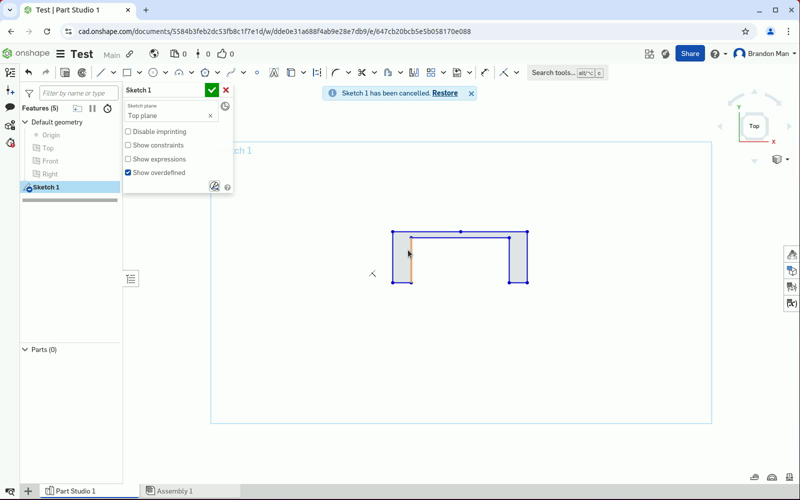
click(408, 249)
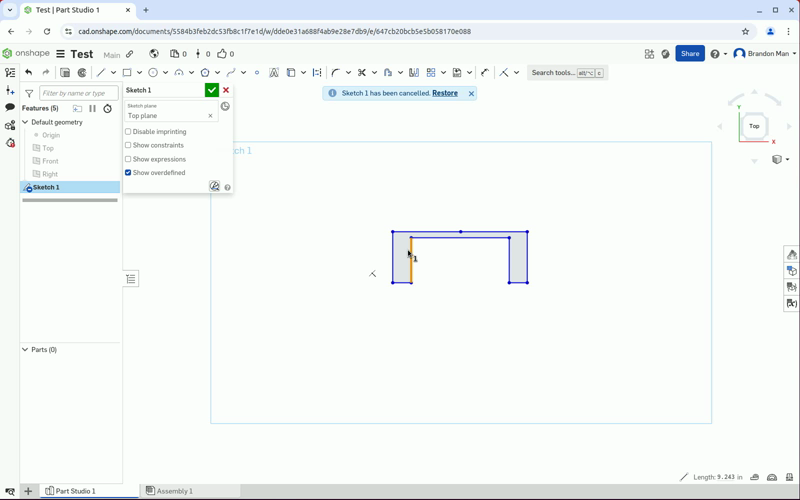
mouse_move(73, 352)
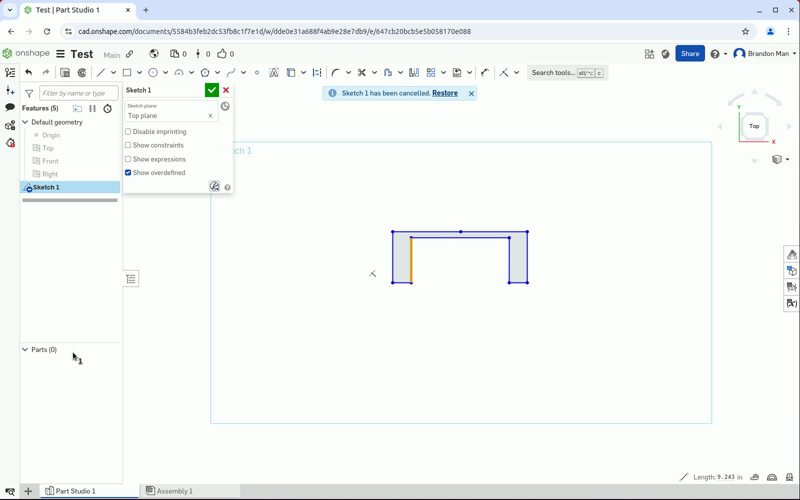
key(shift+y)
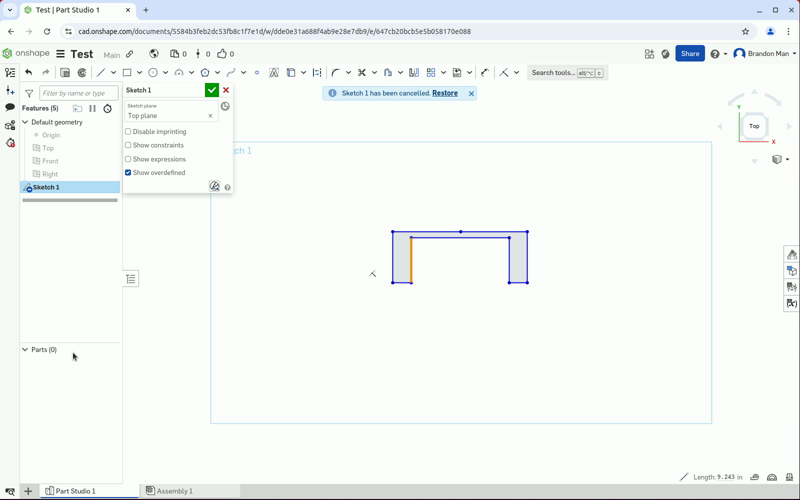
key(shift+e)
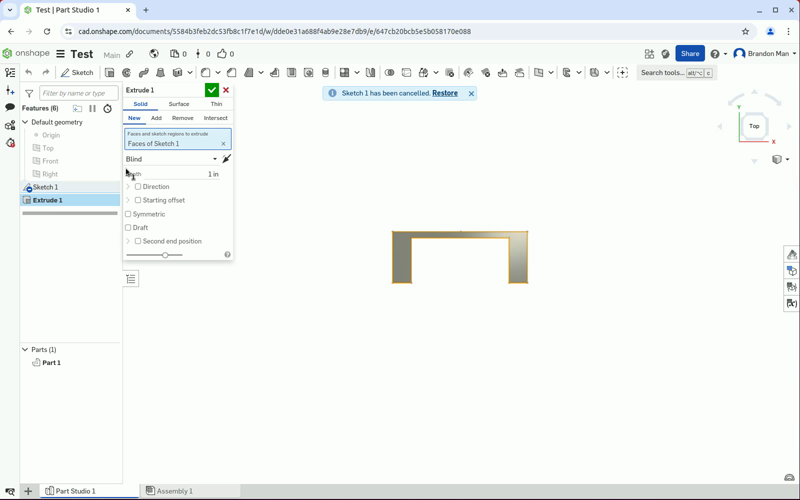
mouse_move(143, 106)
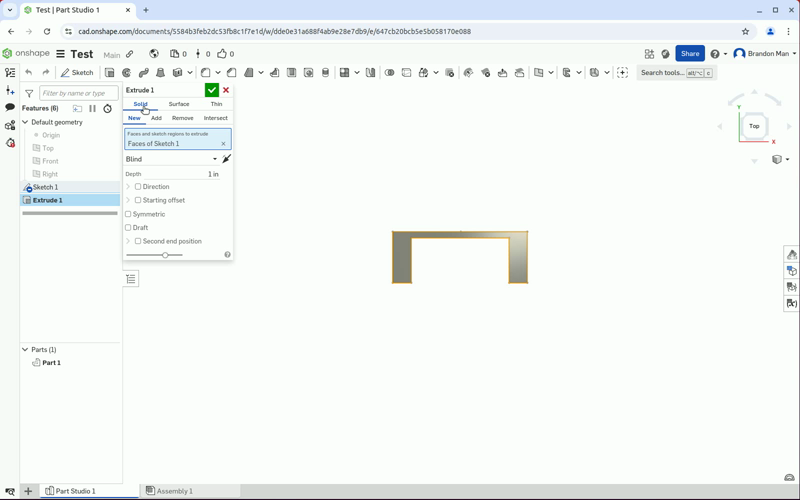
click(143, 106)
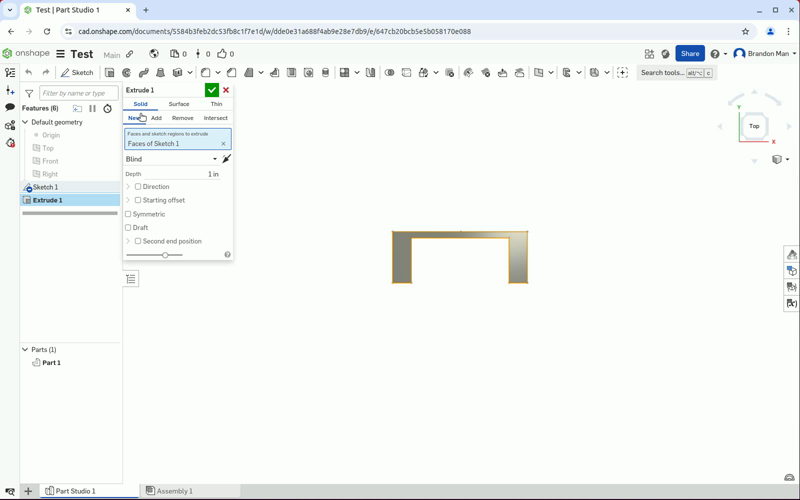
mouse_move(137, 120)
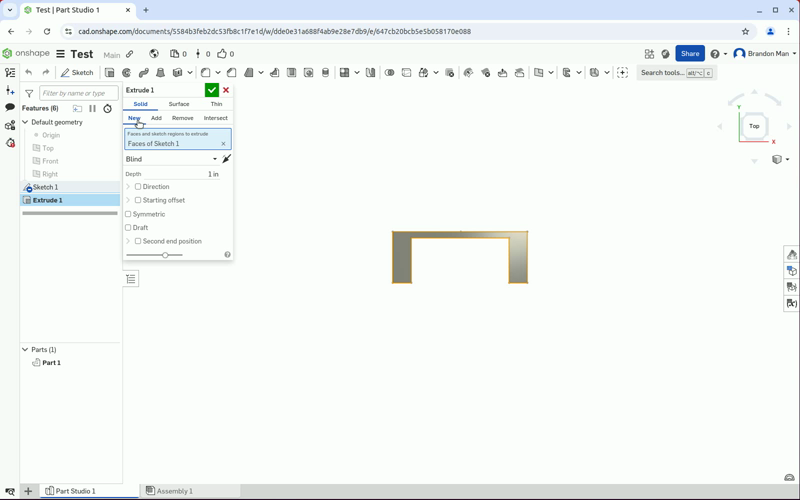
click(137, 120)
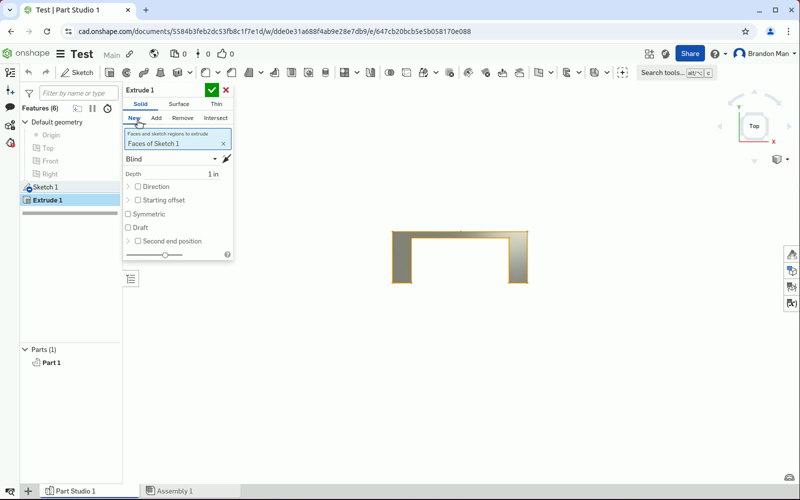
key(tab, 4)
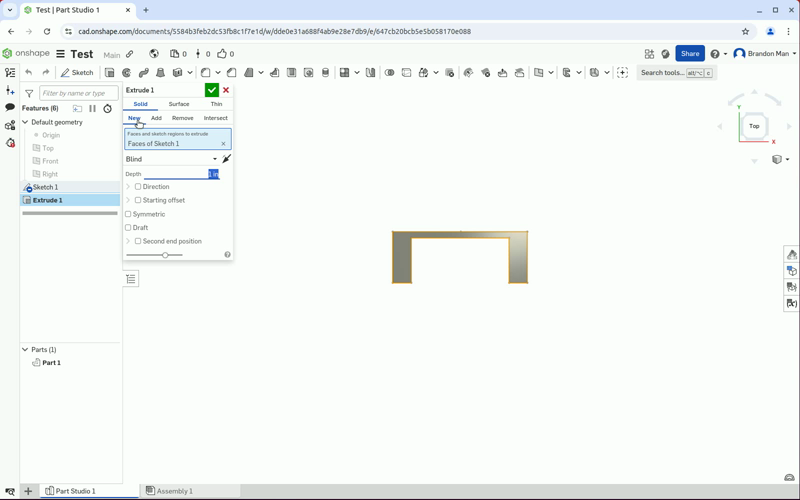
text(23.108)
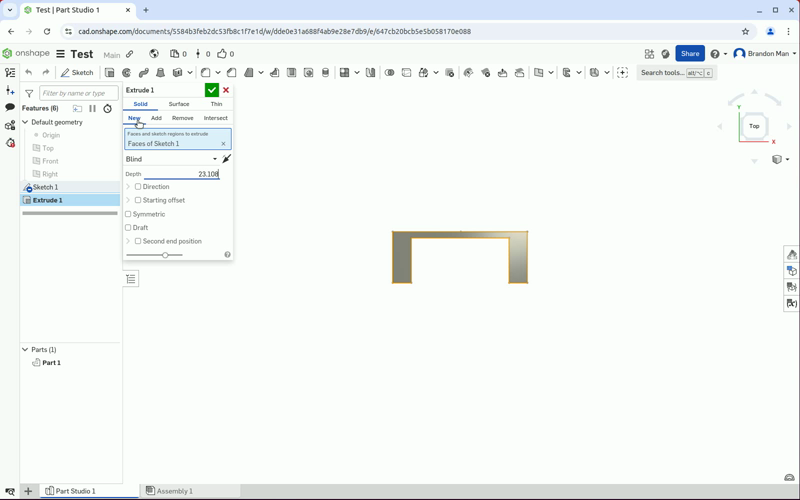
key(enter)
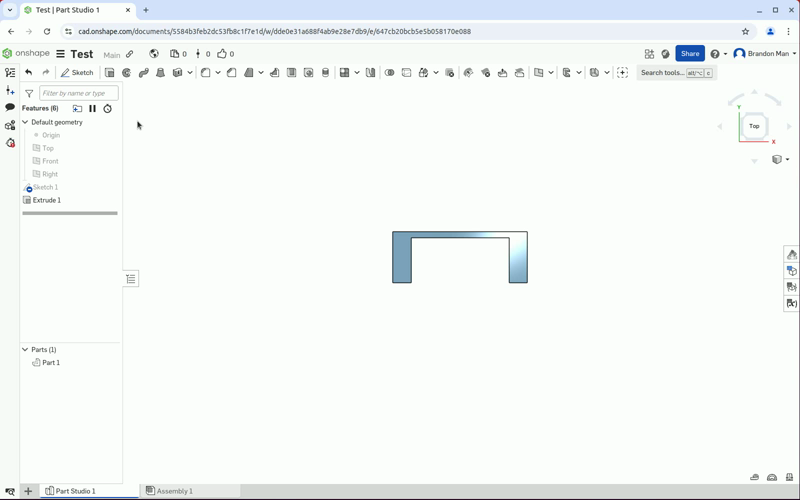
key(shift+h)
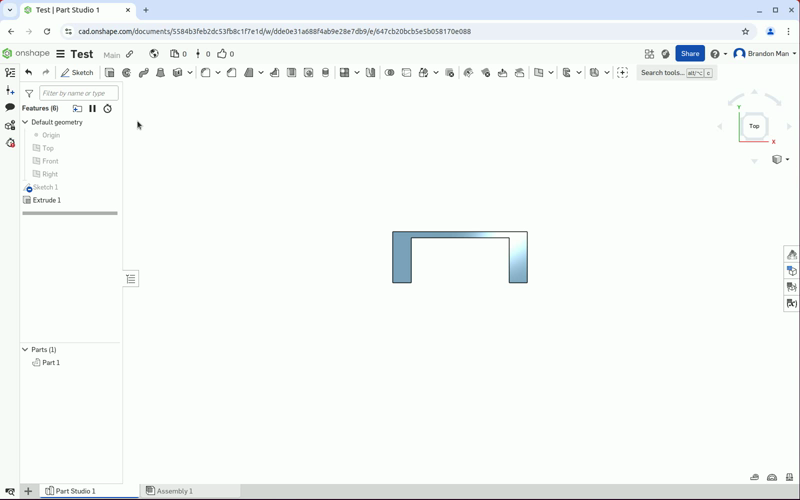
key(shift+h)
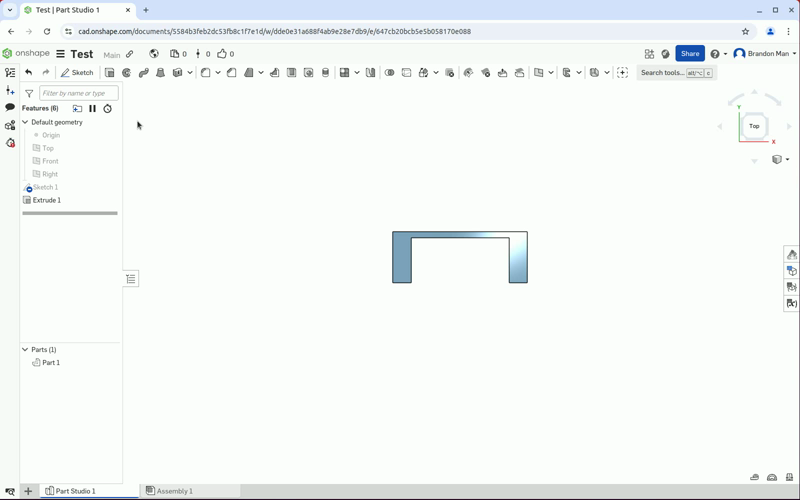
mouse_move(73, 189)
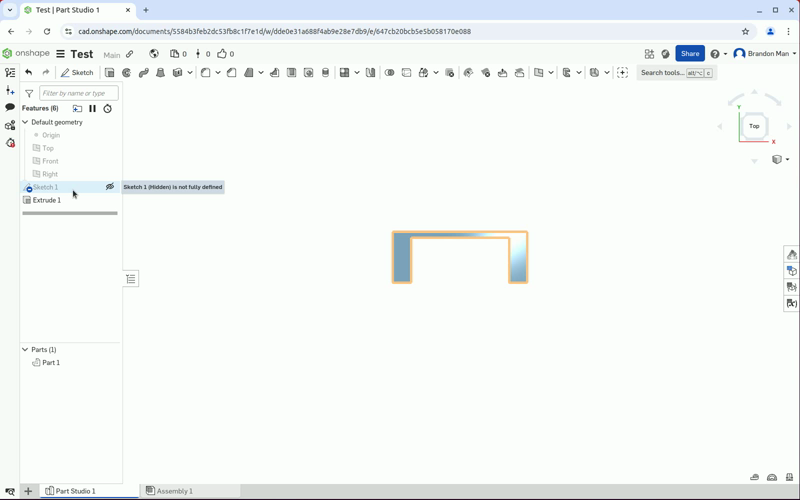
click(73, 189)
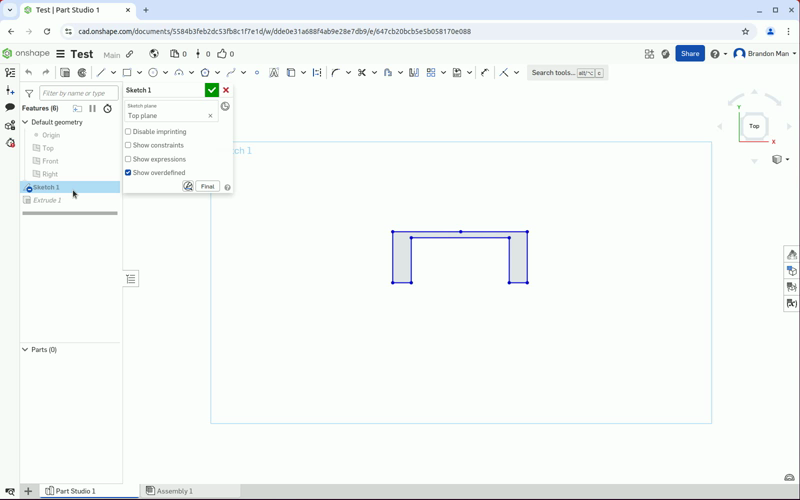
mouse_move(229, 92)
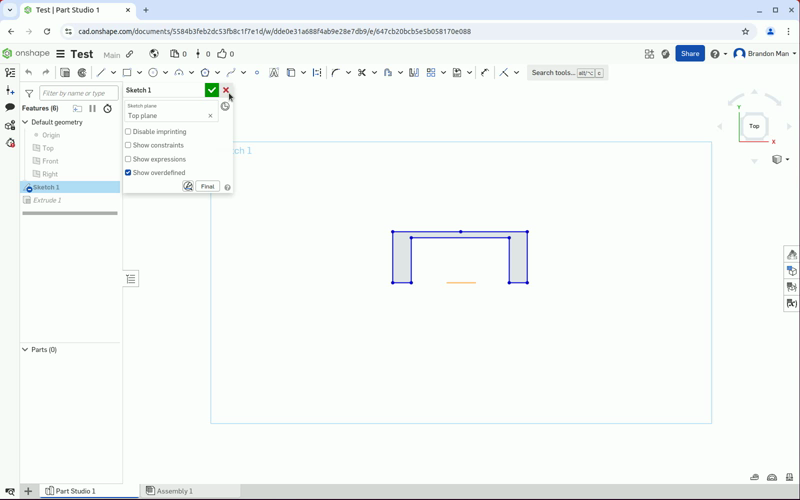
click(229, 92)
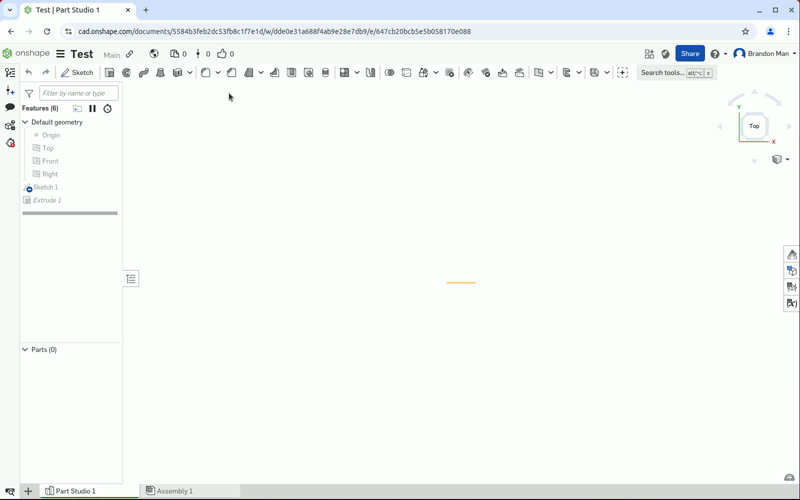
mouse_move(73, 352)
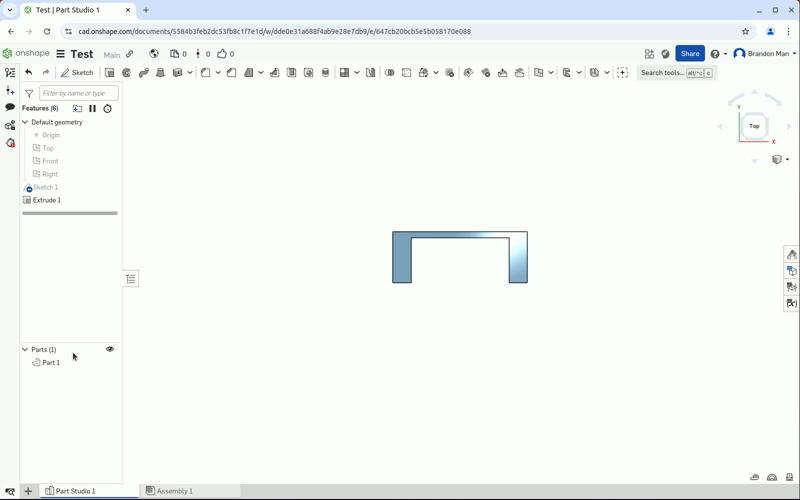
key(y)
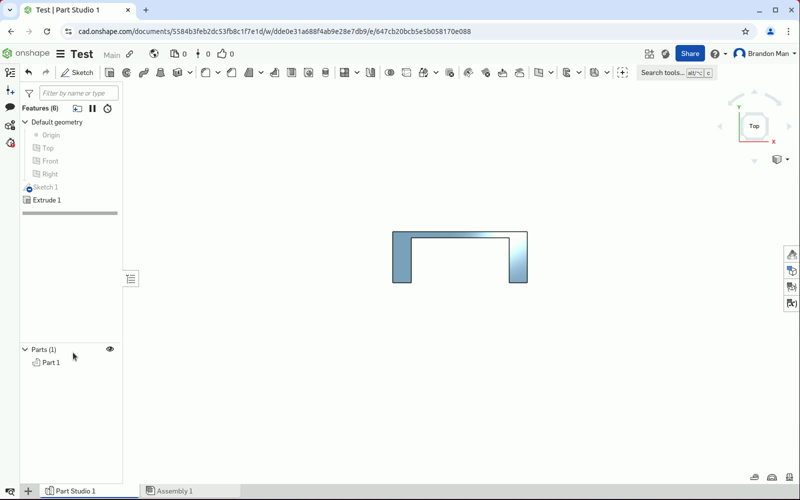
key(shift+p)
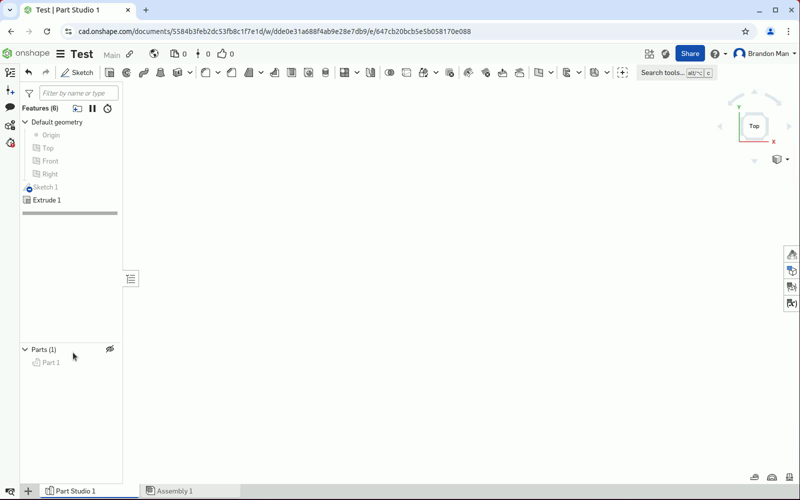
key(space)
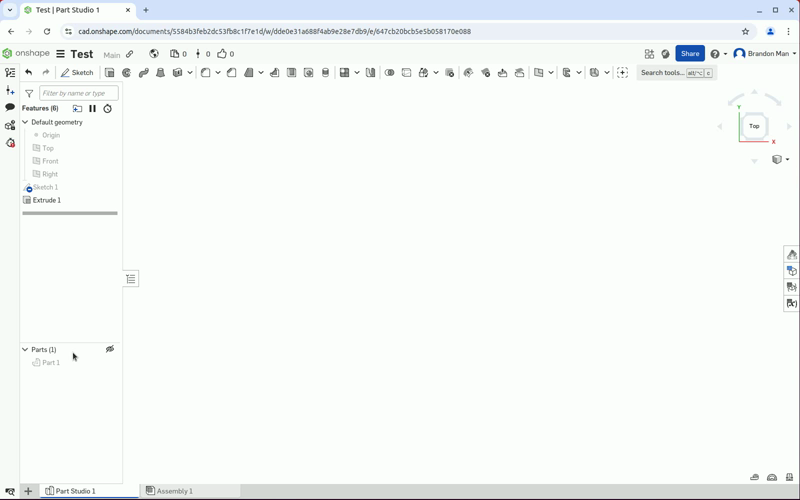
key_down(shift)
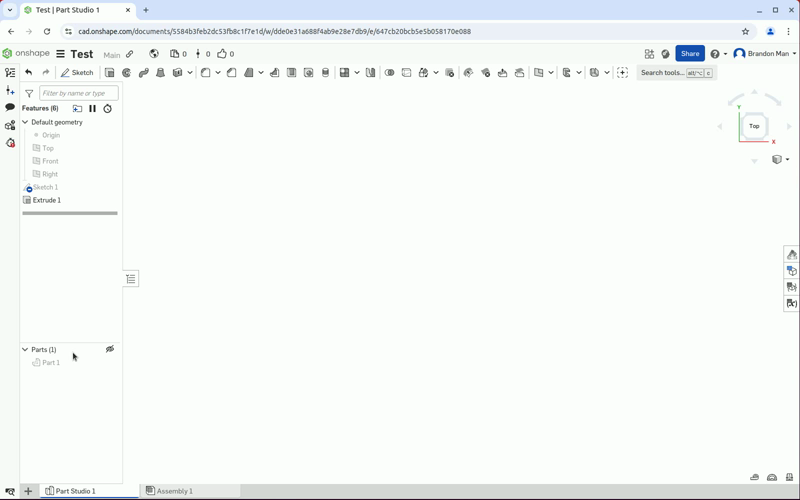
key(up)
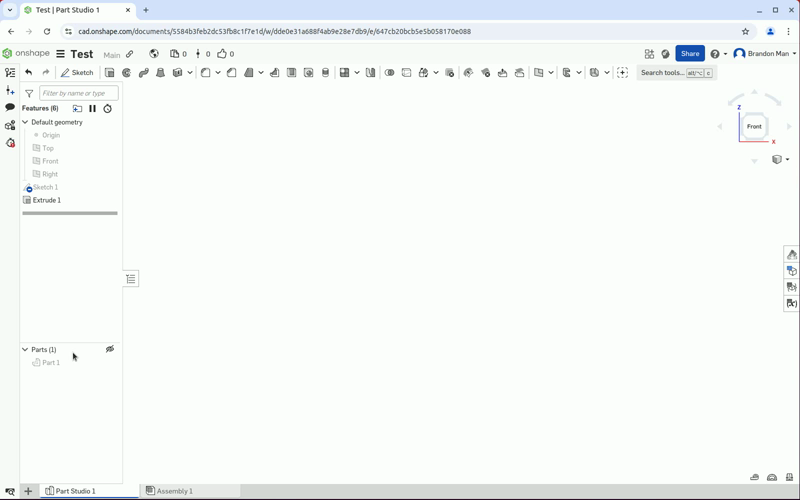
key_up(shift)
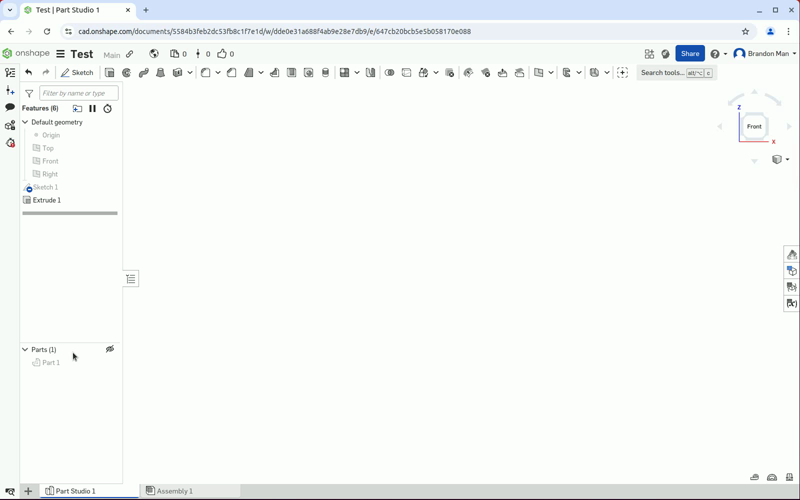
mouse_move(73, 352)
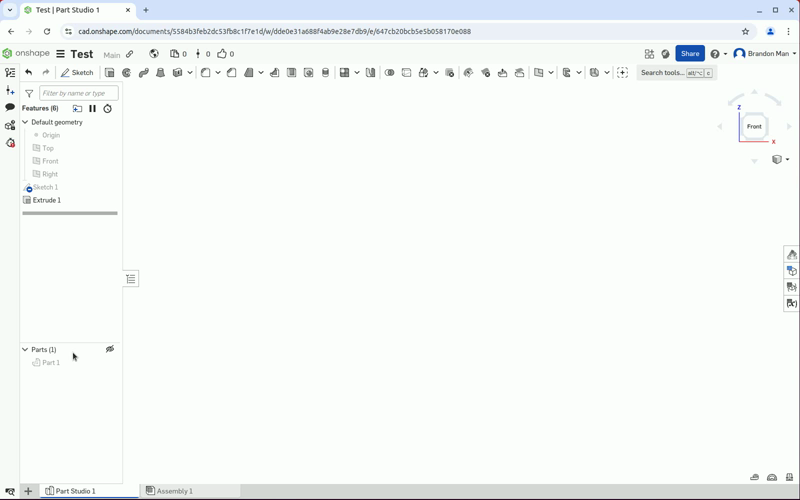
key(shift+y)
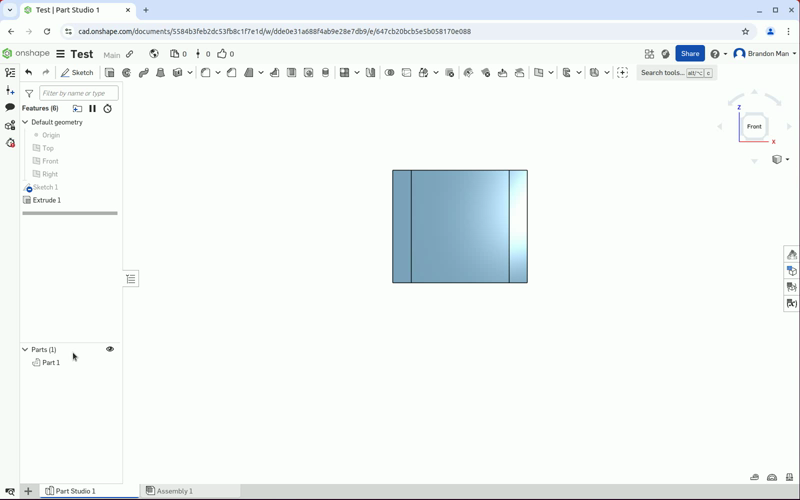
mouse_move(541, 75)
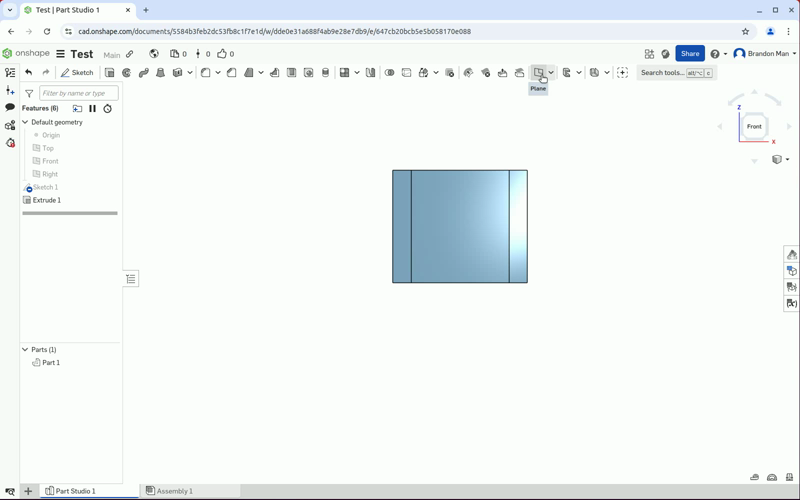
click(541, 75)
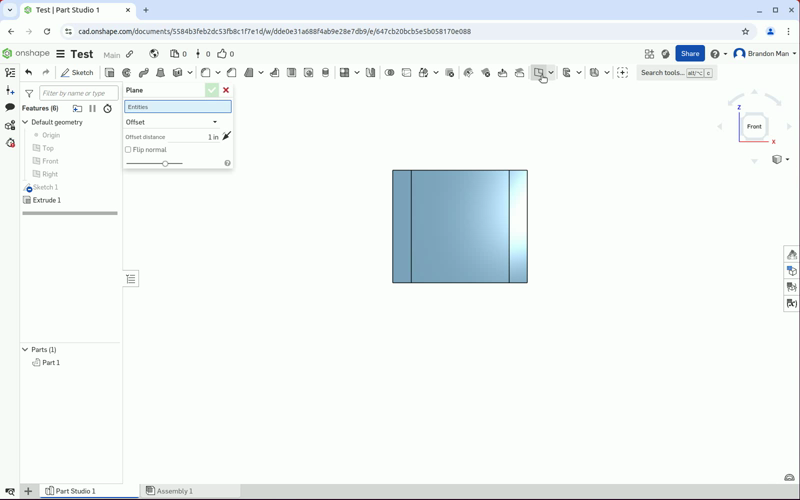
mouse_move(73, 163)
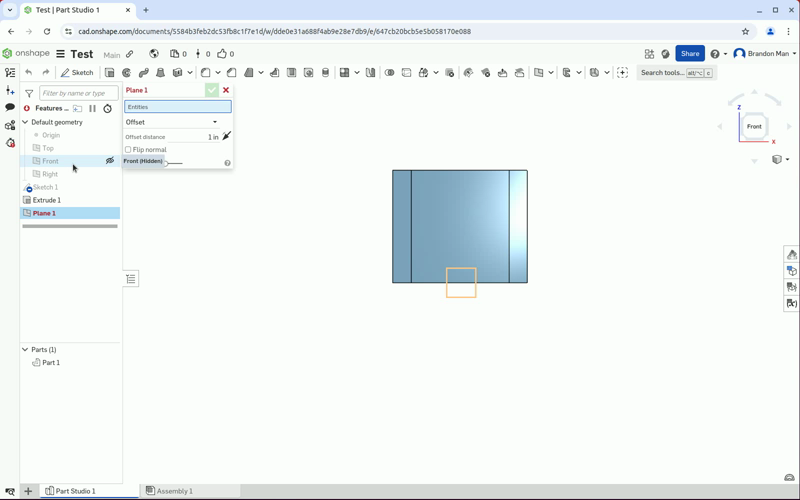
click(73, 163)
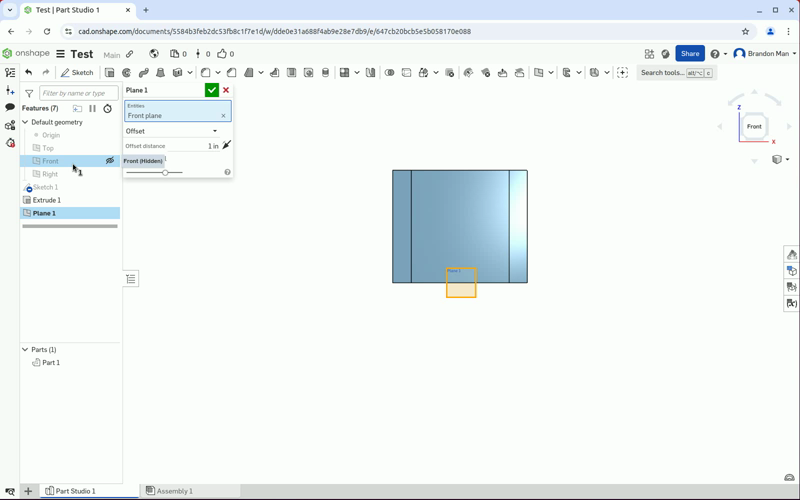
key(tab, 2)
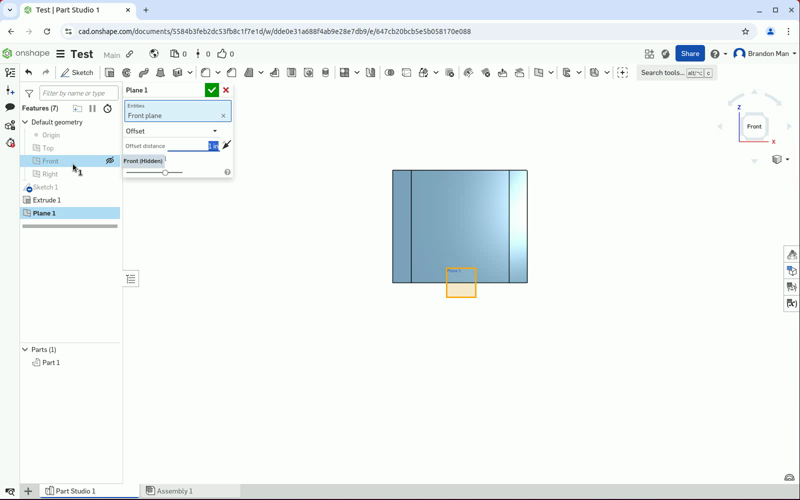
text(9.151)
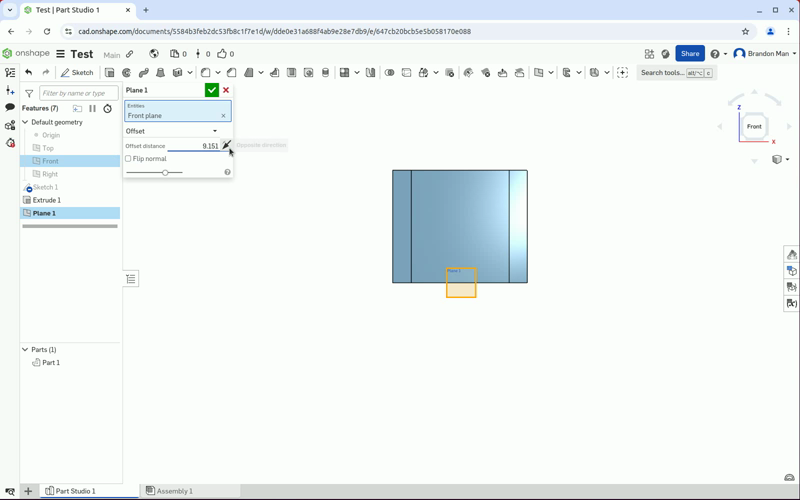
mouse_move(229, 147)
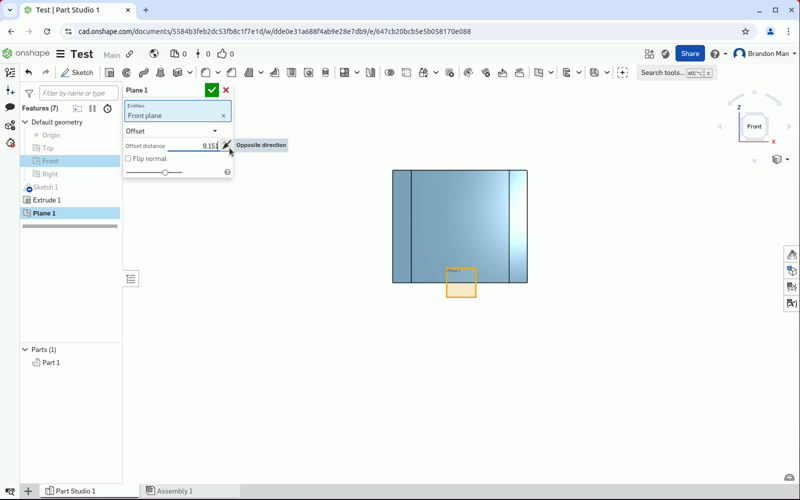
click(229, 147)
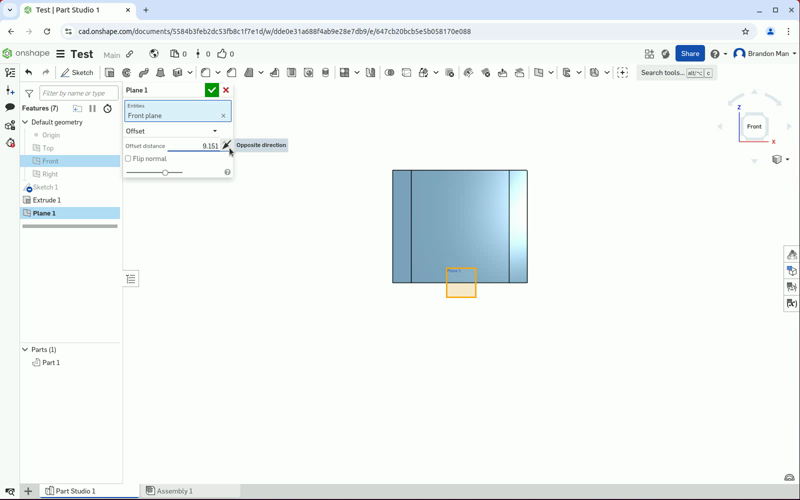
key(enter, 2)
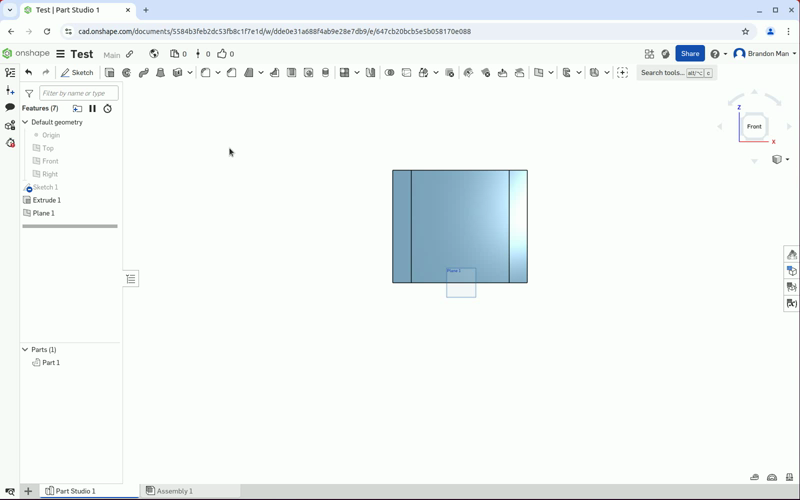
key(shift+s)
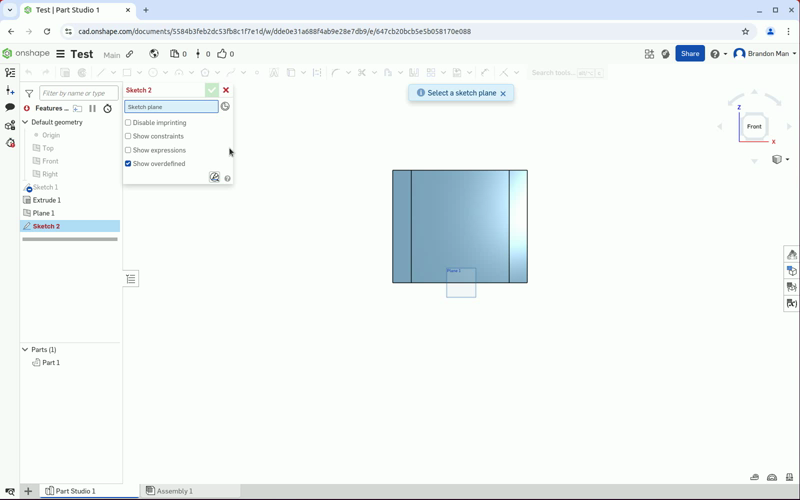
mouse_move(73, 215)
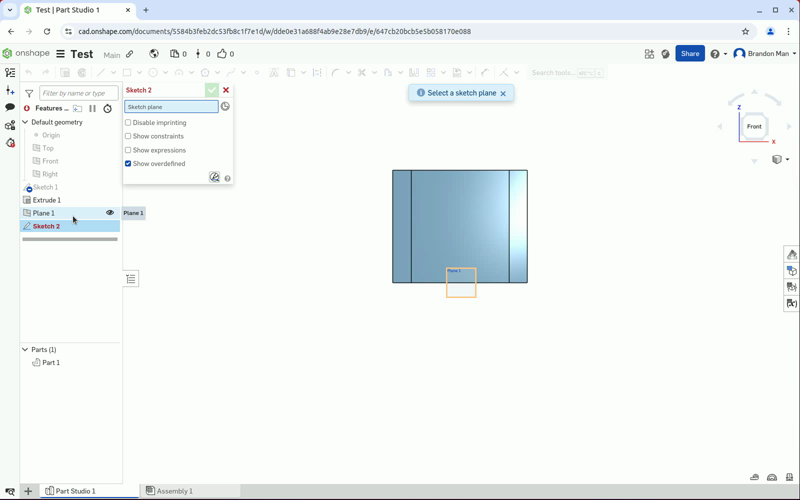
click(73, 215)
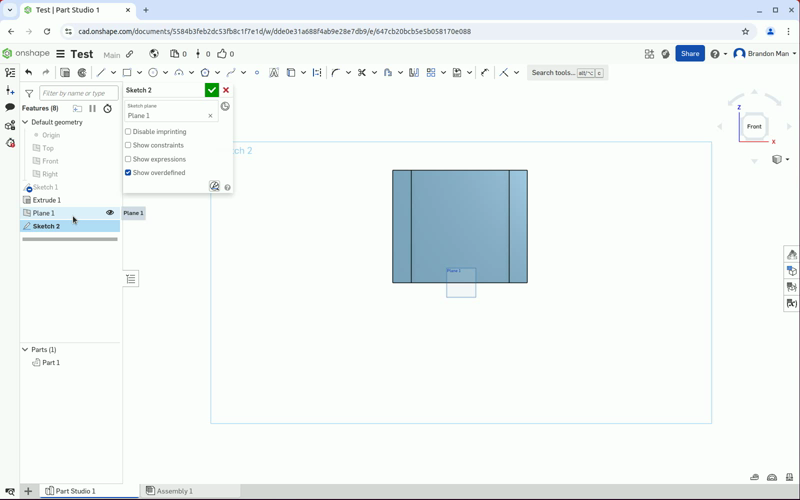
mouse_move(73, 352)
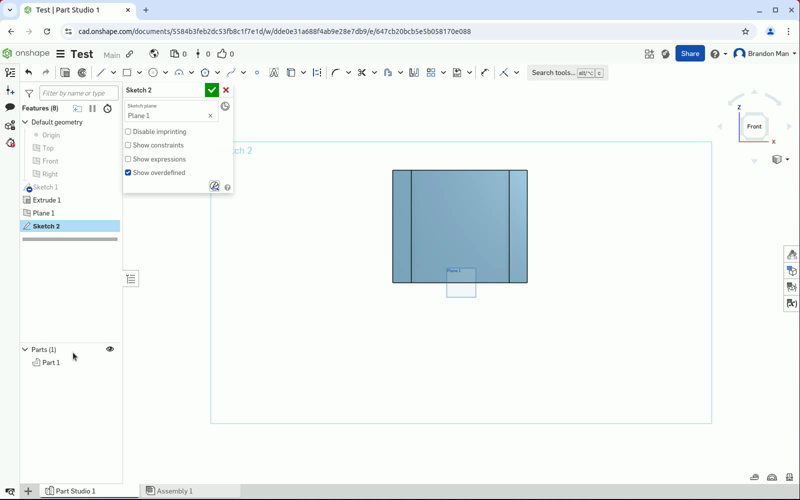
key(y)
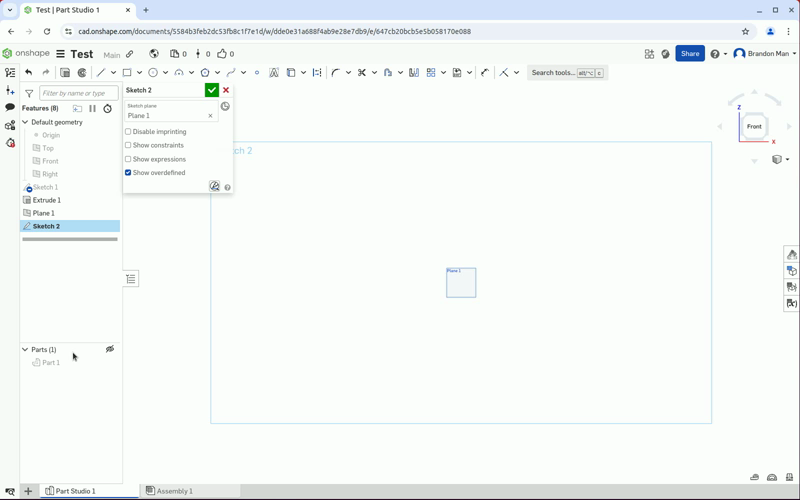
key(l)
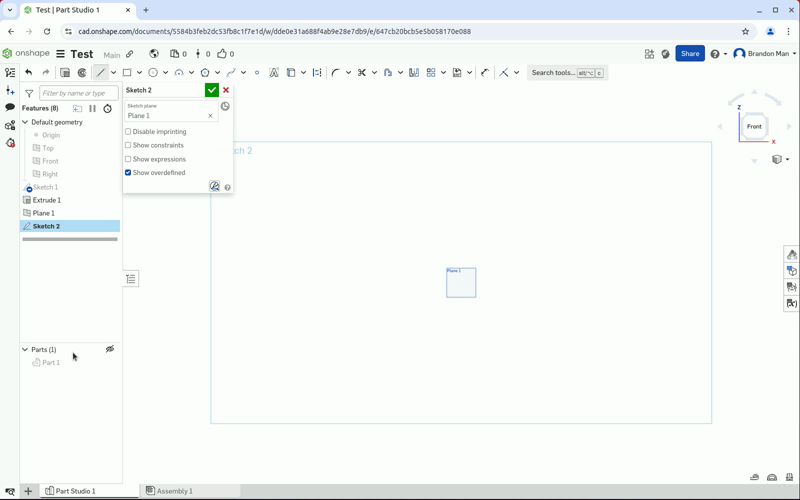
key_down(shift)
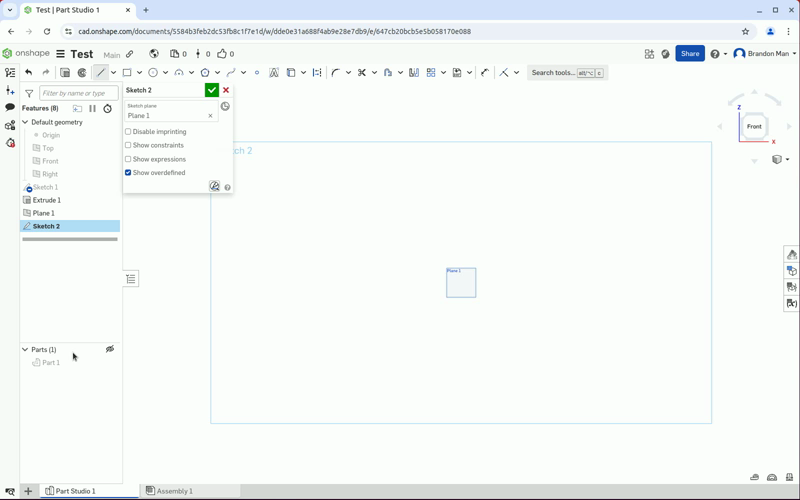
mouse_move(411, 172)
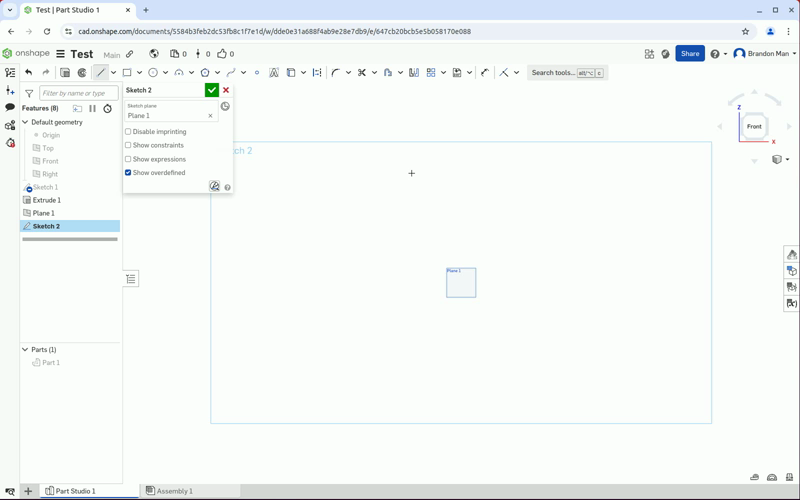
click(411, 172)
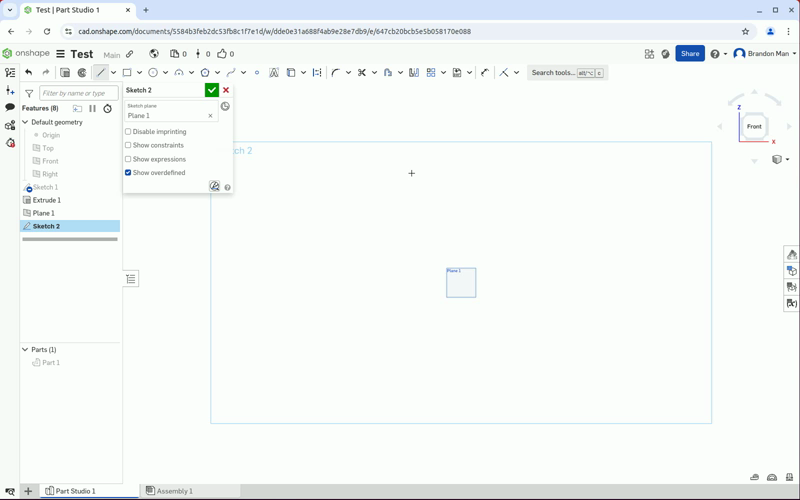
key_up(shift)
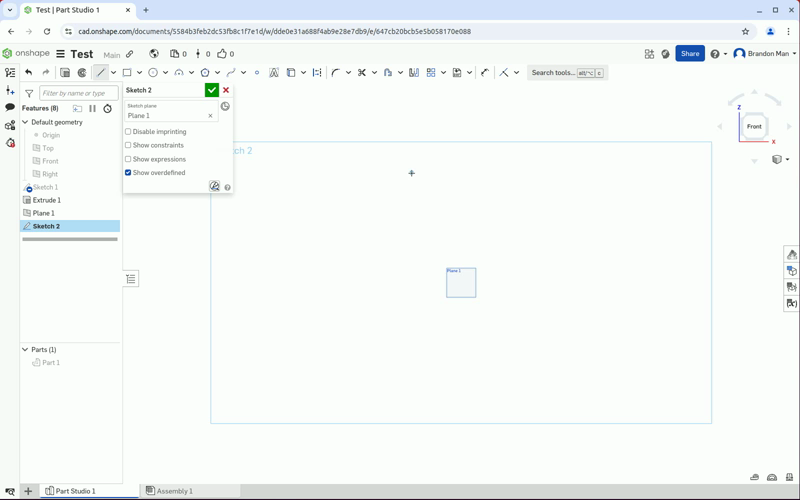
key_down(shift)
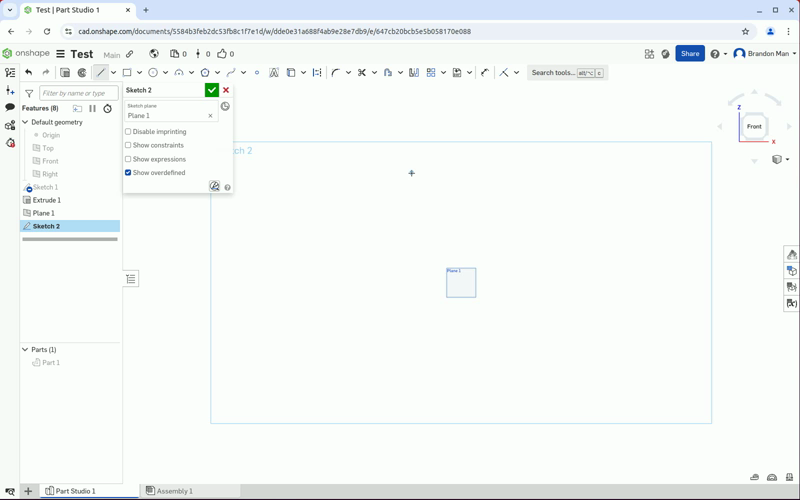
mouse_move(510, 172)
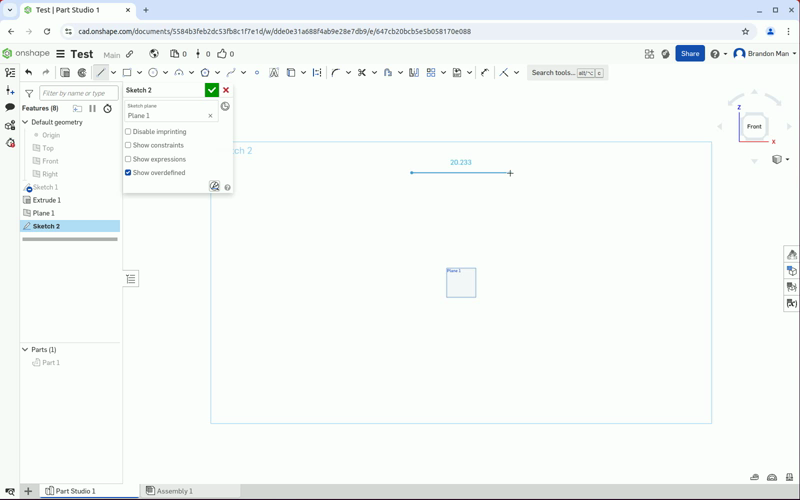
click(510, 172)
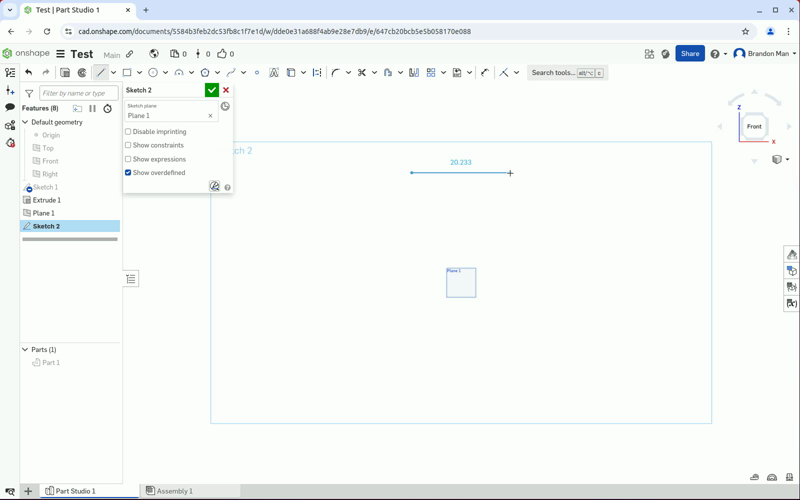
key_up(shift)
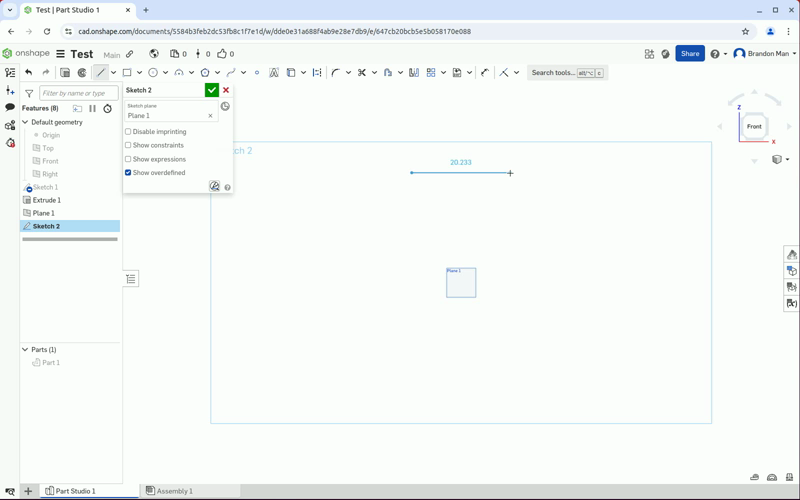
key_down(shift)
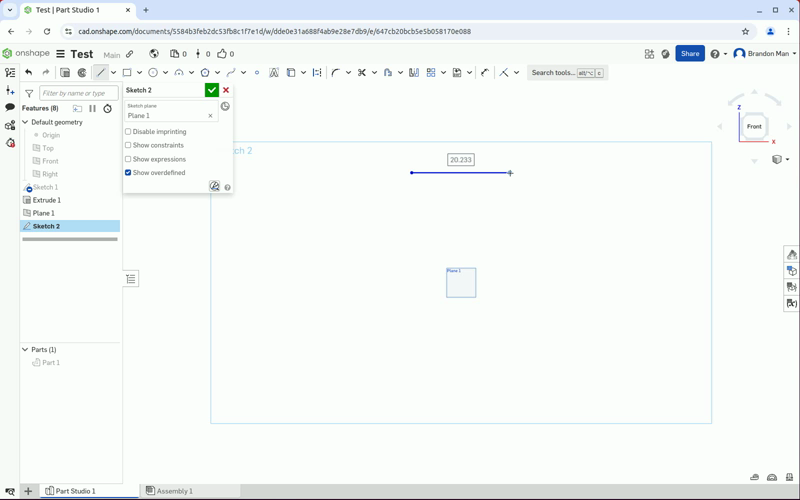
mouse_move(540, 172)
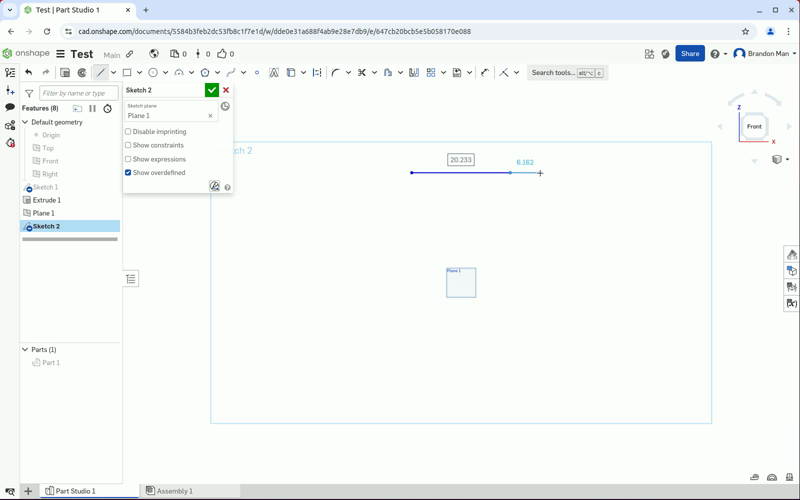
mouse_move(510, 170)
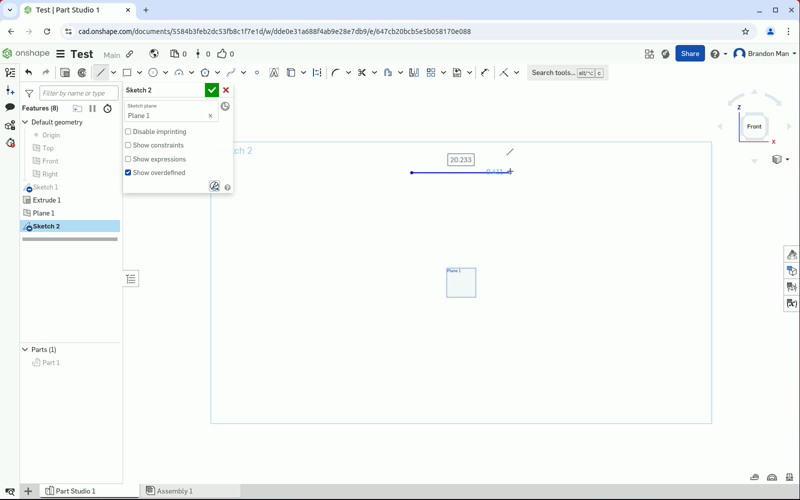
scroll(6)
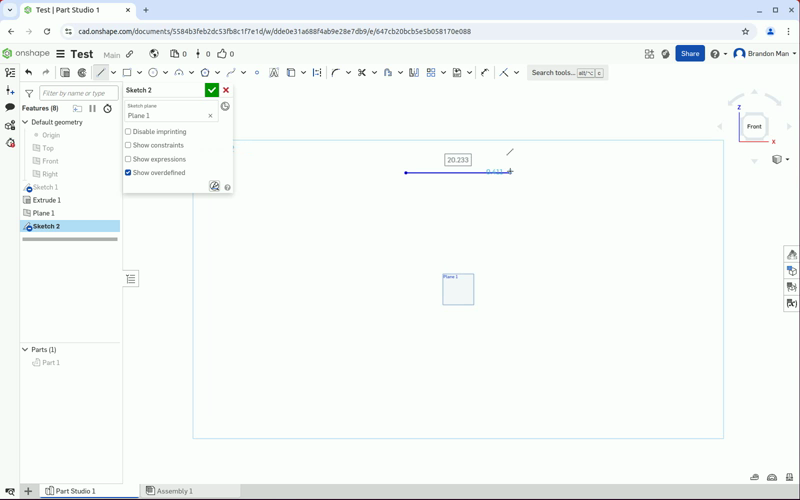
scroll(6)
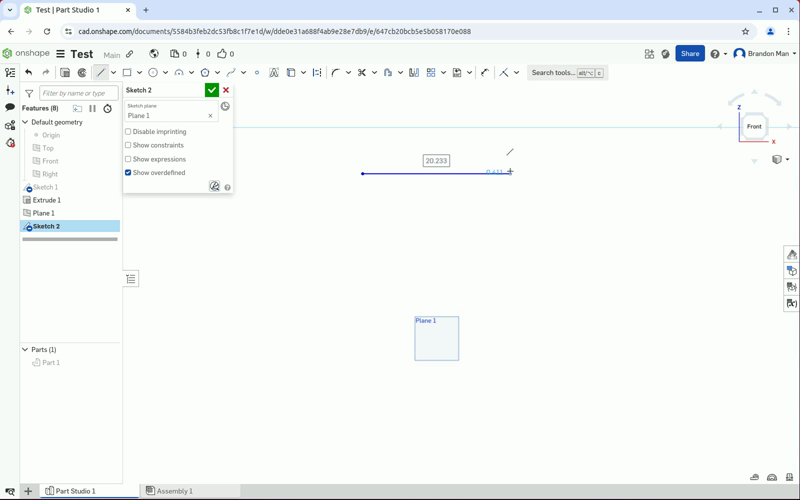
scroll(6)
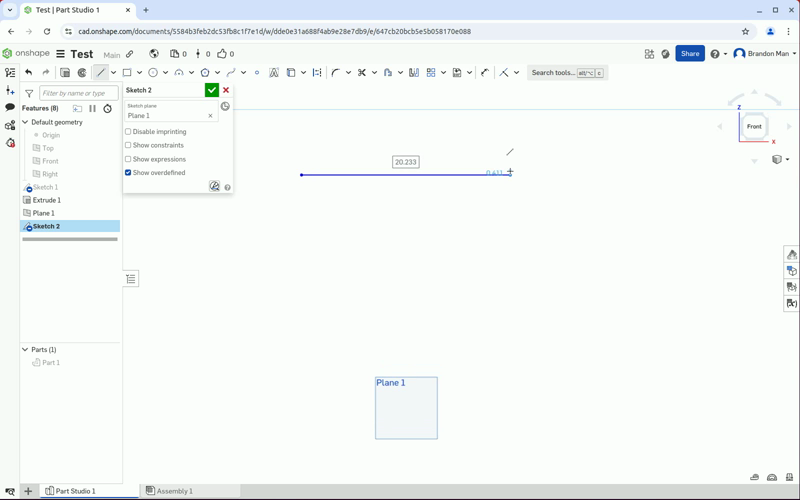
scroll(6)
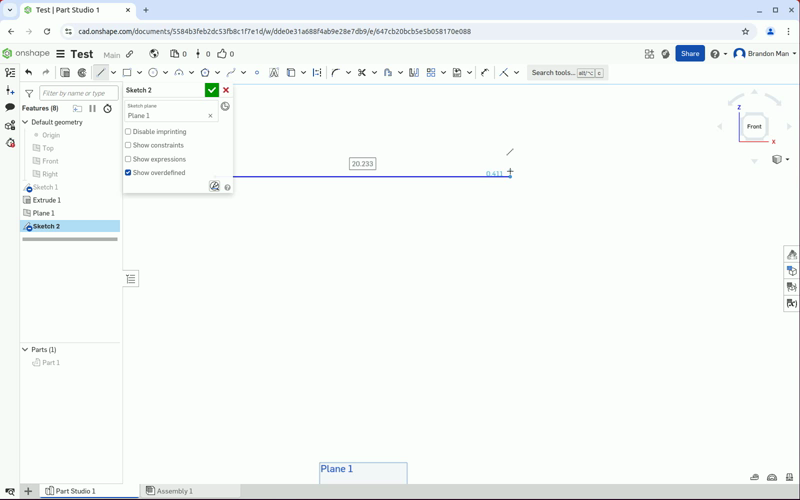
scroll(6)
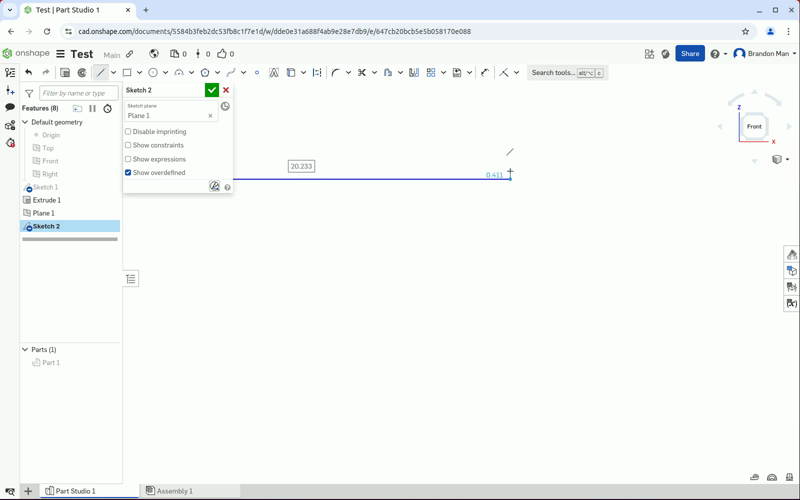
scroll(6)
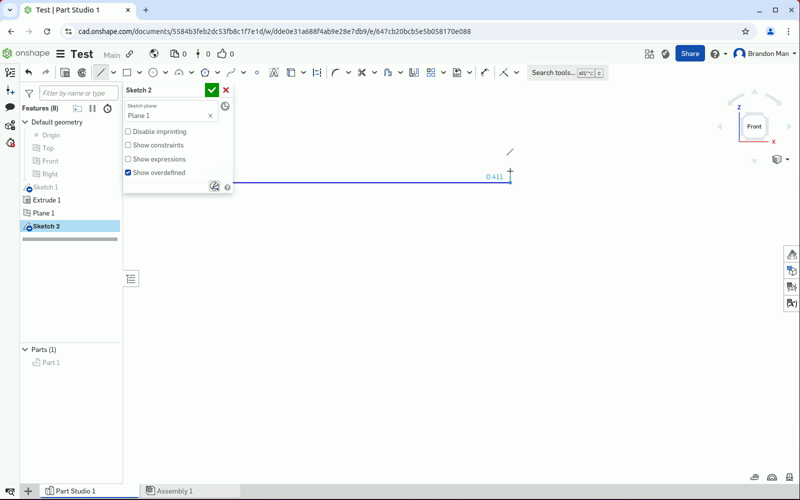
scroll(6)
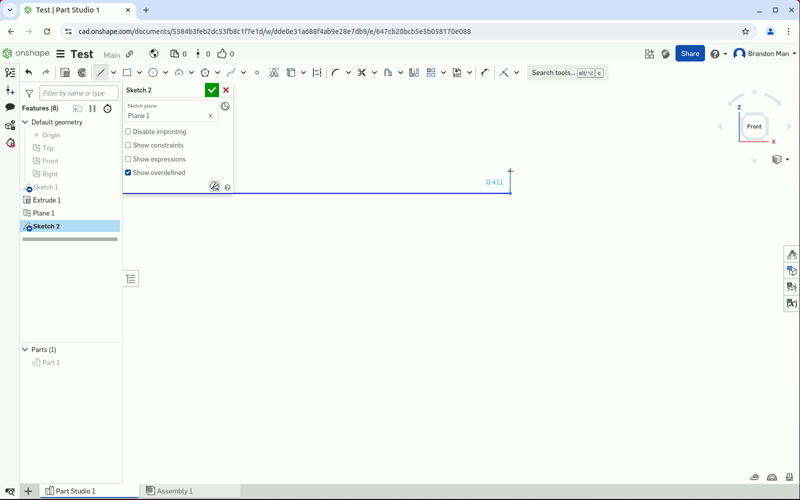
click(510, 170)
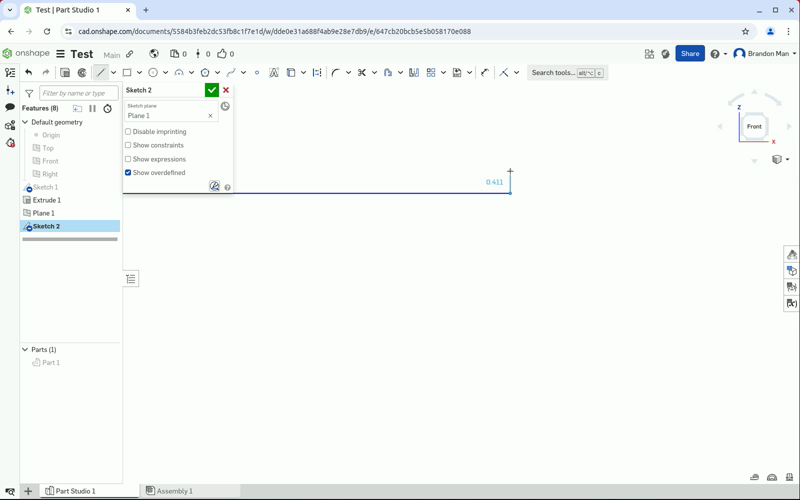
scroll(-6)
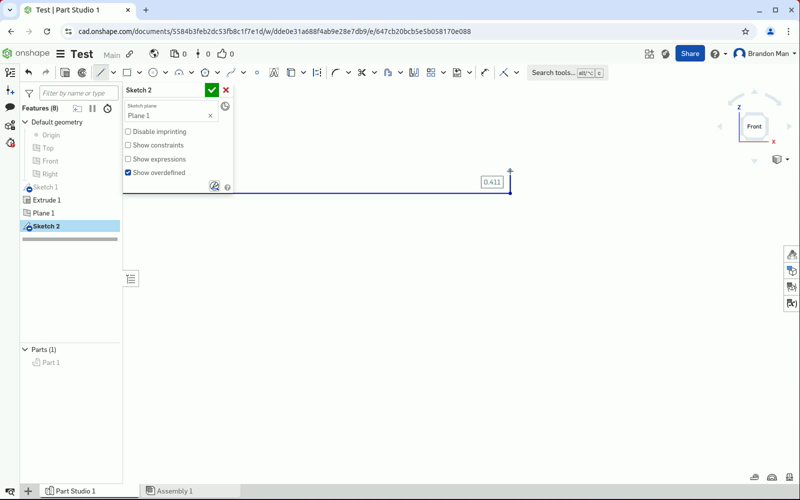
scroll(-6)
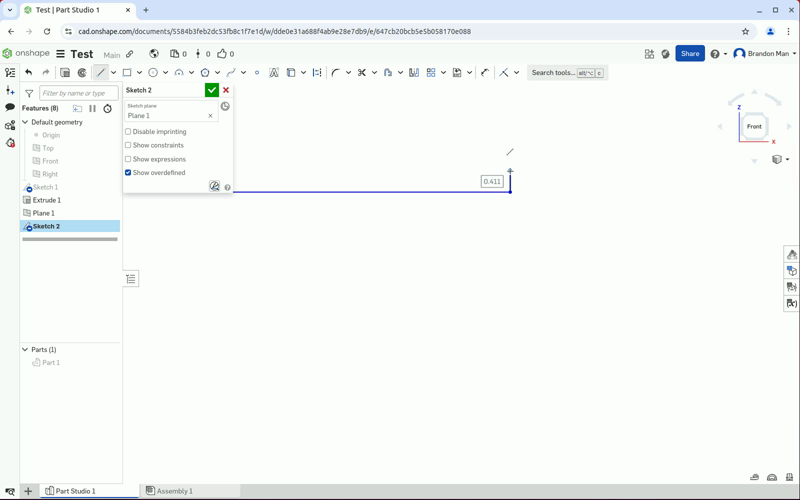
scroll(-6)
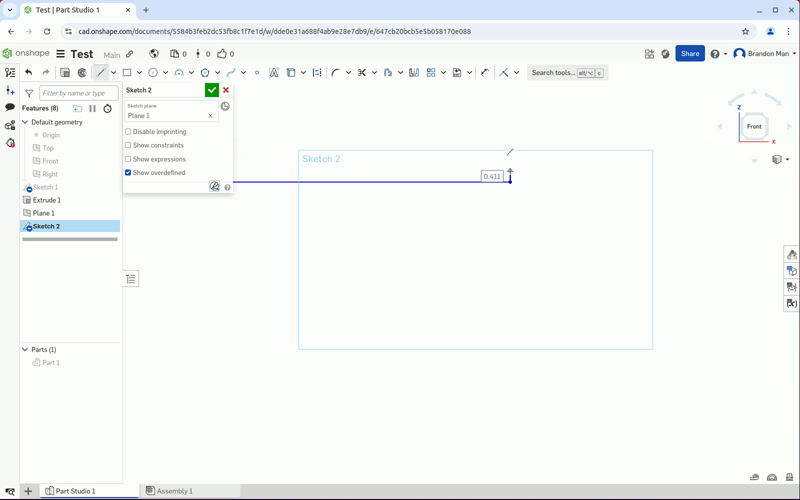
scroll(-6)
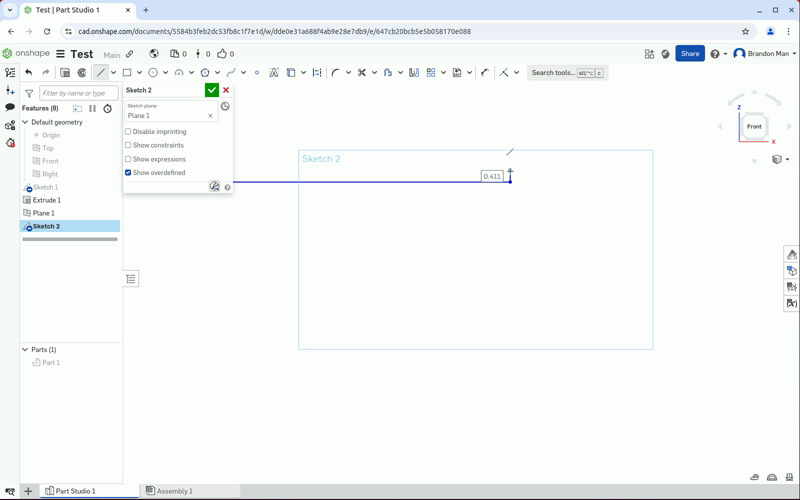
scroll(-6)
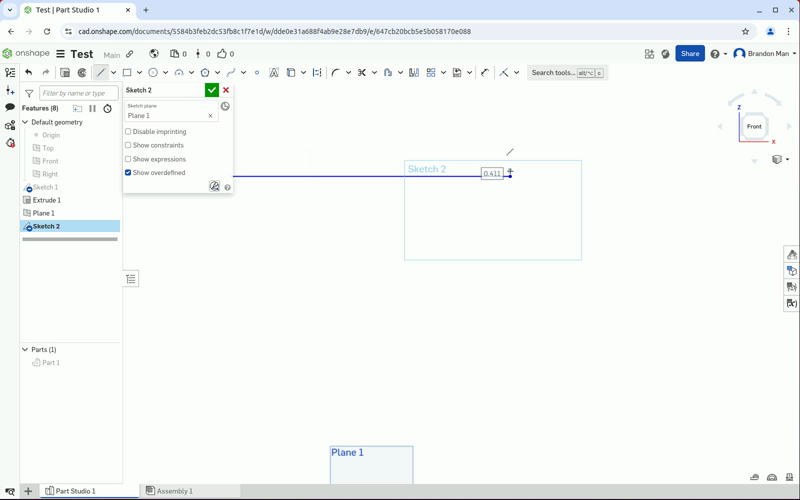
scroll(-6)
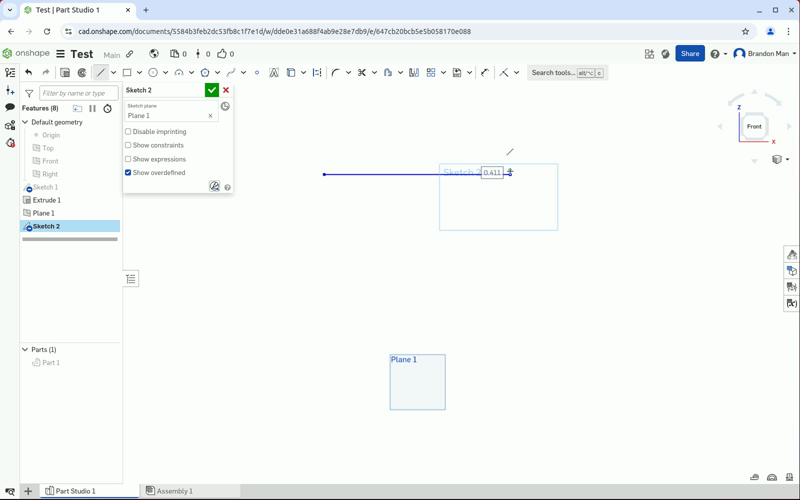
scroll(-6)
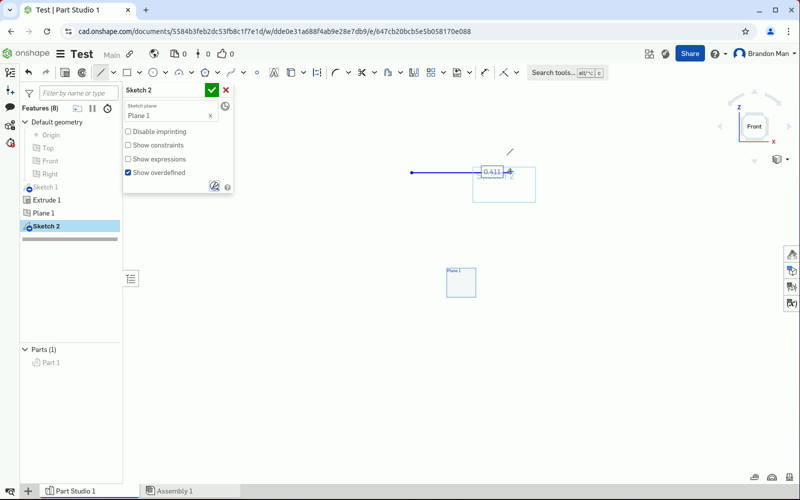
key_up(shift)
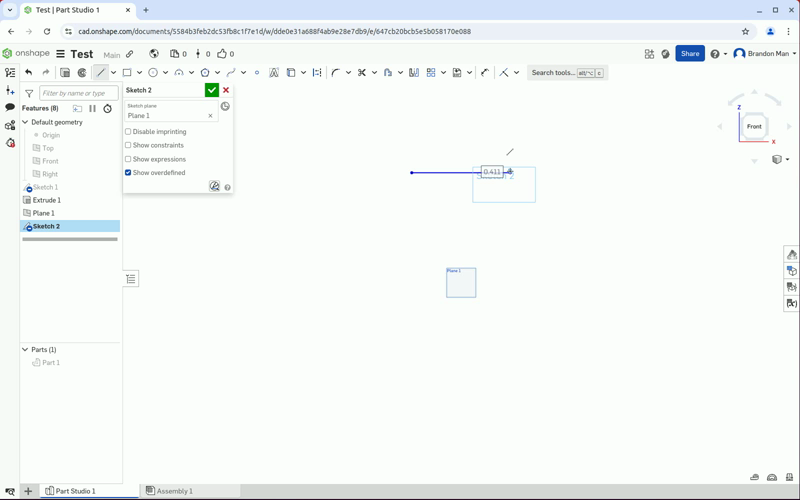
key_down(shift)
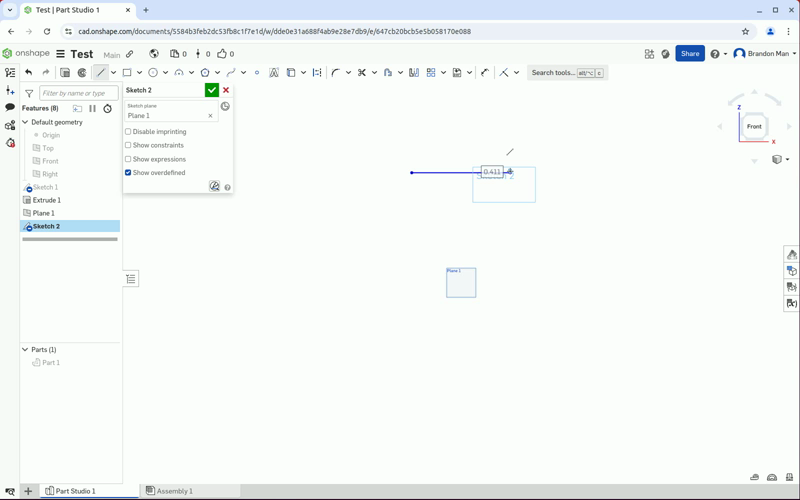
mouse_move(411, 170)
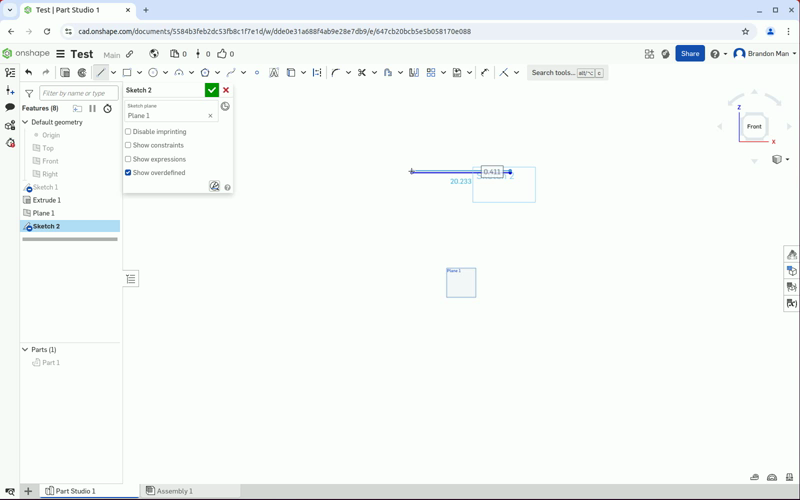
scroll(6)
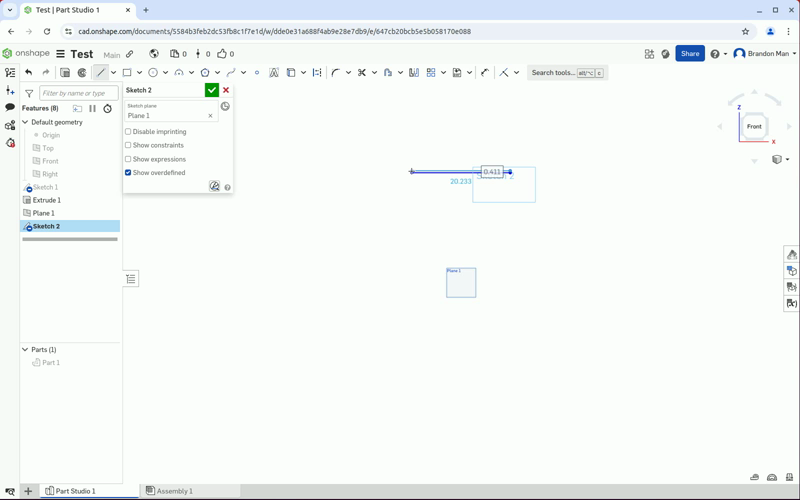
scroll(6)
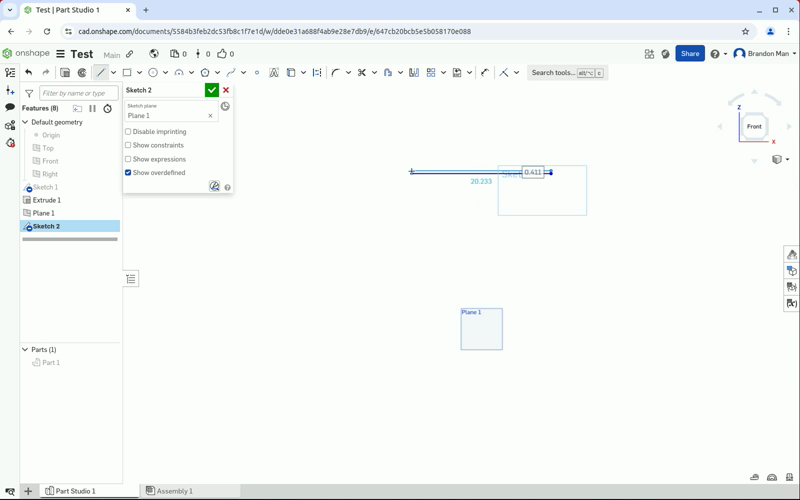
scroll(6)
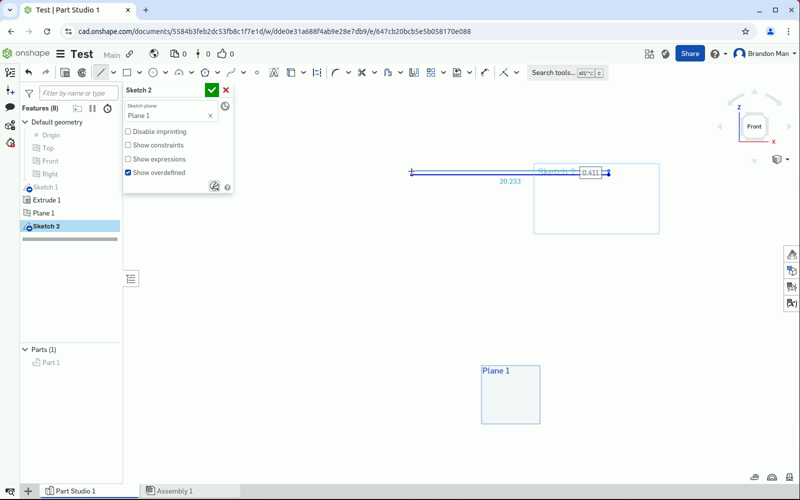
scroll(6)
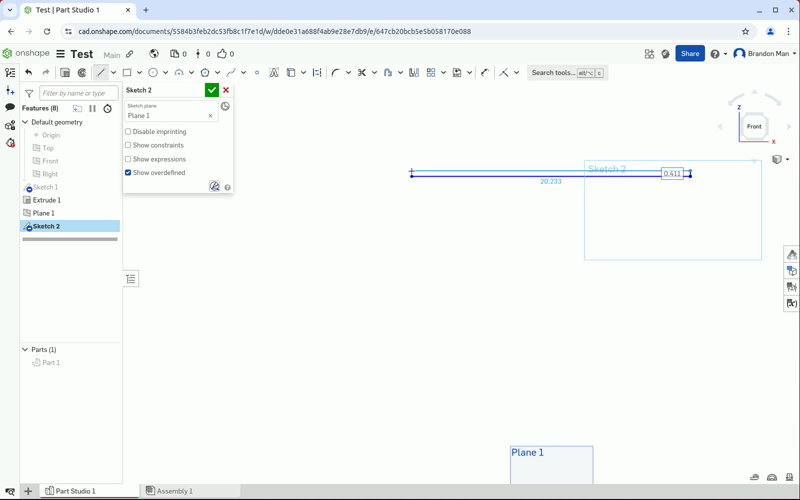
scroll(6)
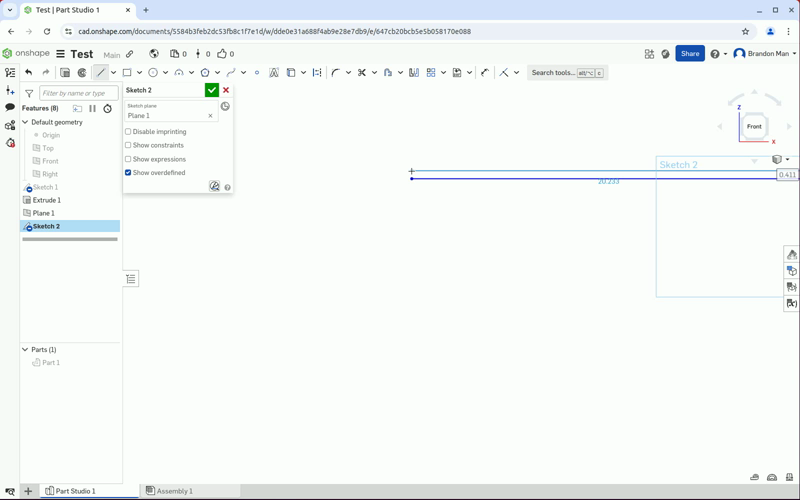
scroll(6)
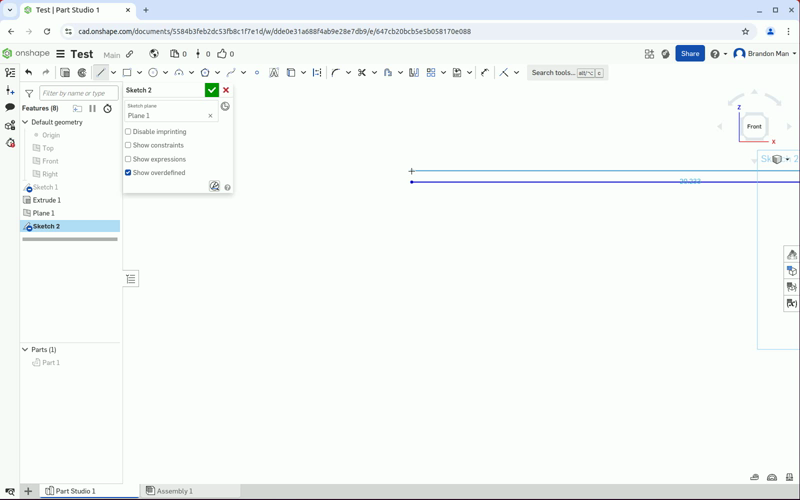
scroll(6)
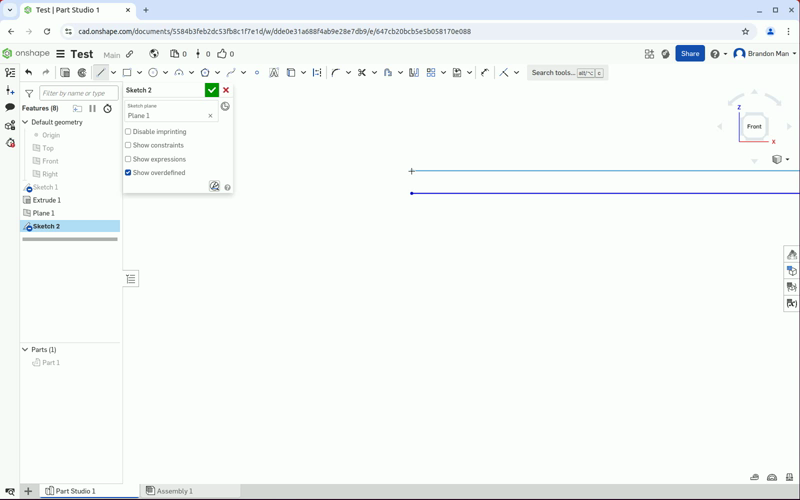
click(411, 170)
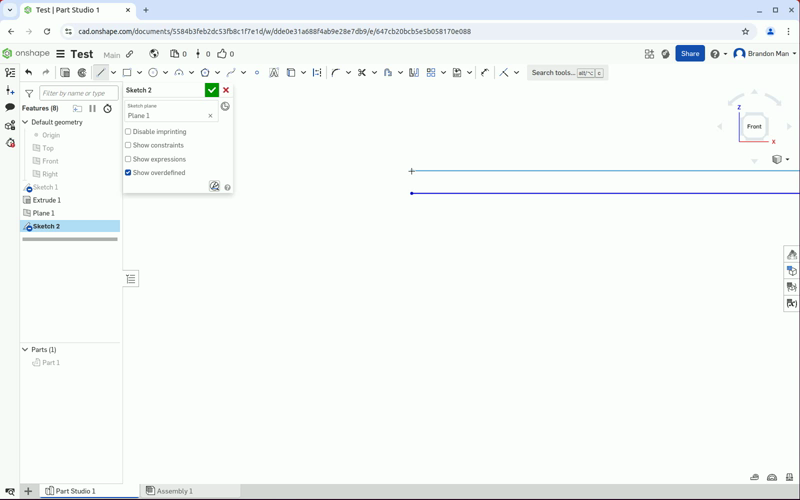
scroll(-6)
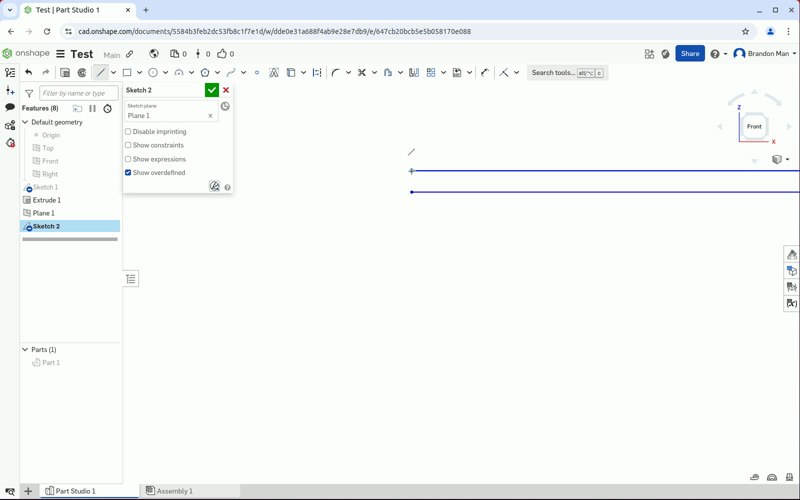
scroll(-6)
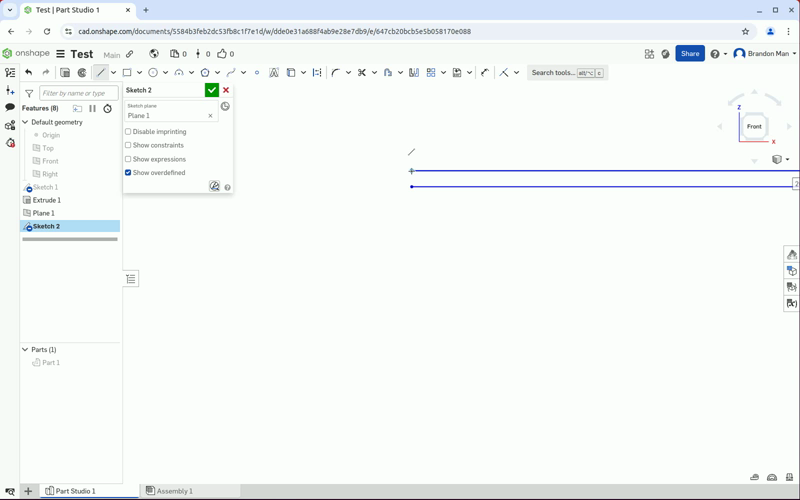
scroll(-6)
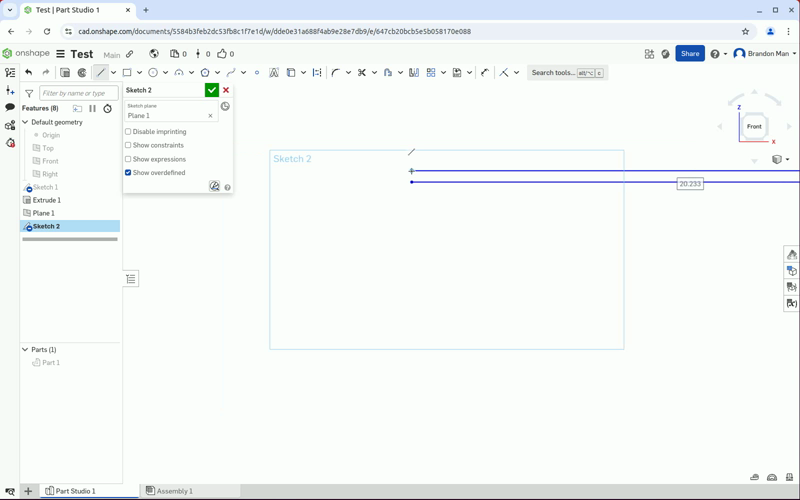
scroll(-6)
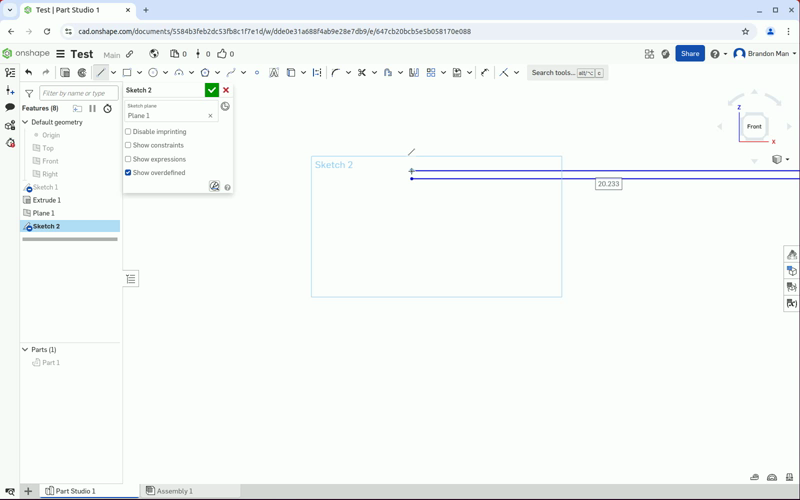
scroll(-6)
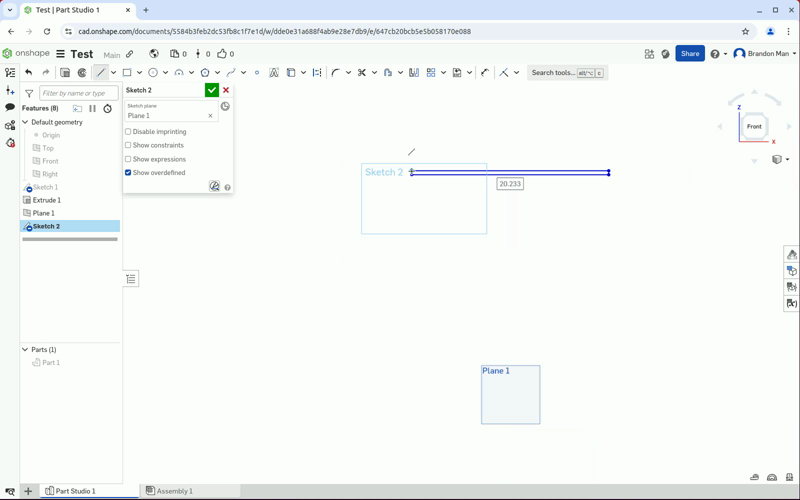
scroll(-6)
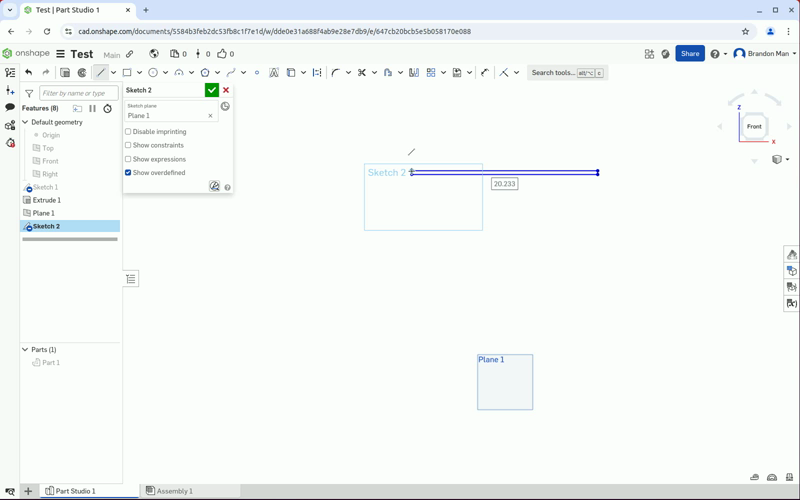
scroll(-6)
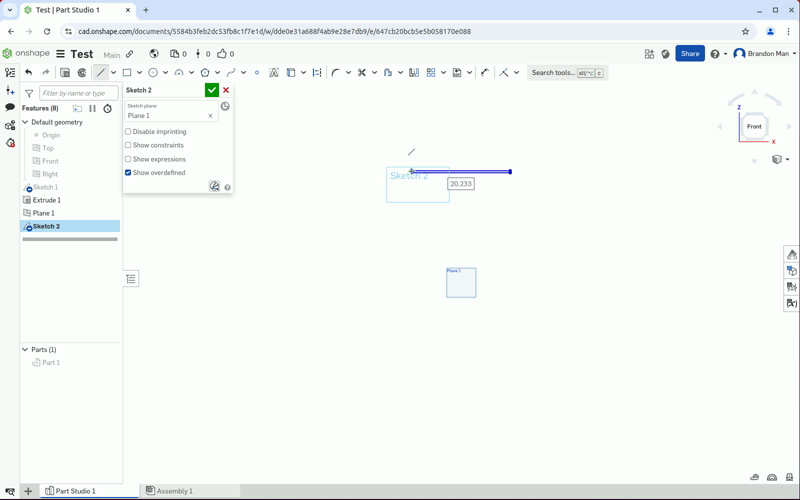
key_up(shift)
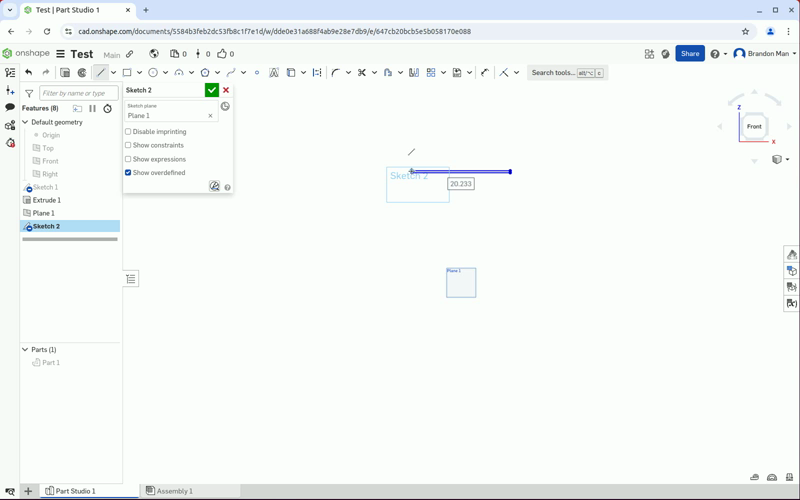
mouse_move(441, 170)
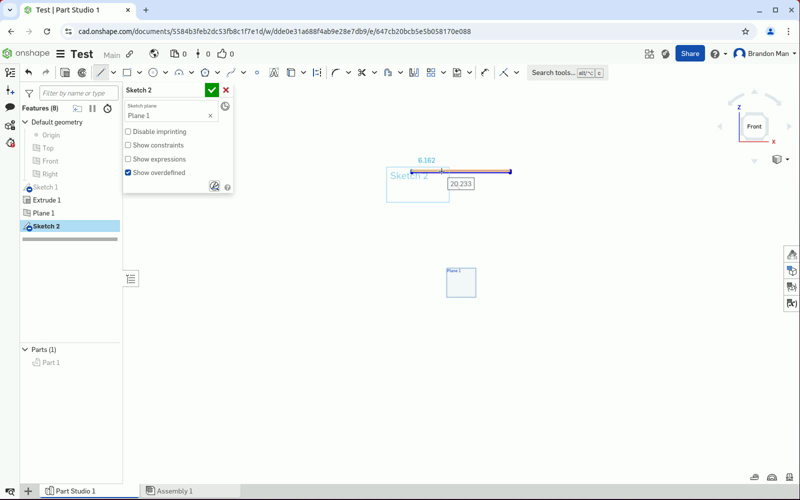
key_down(shift)
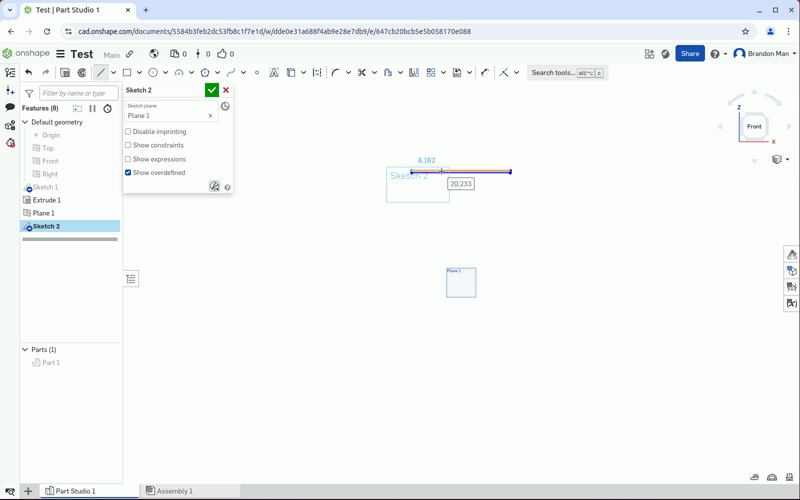
mouse_move(411, 172)
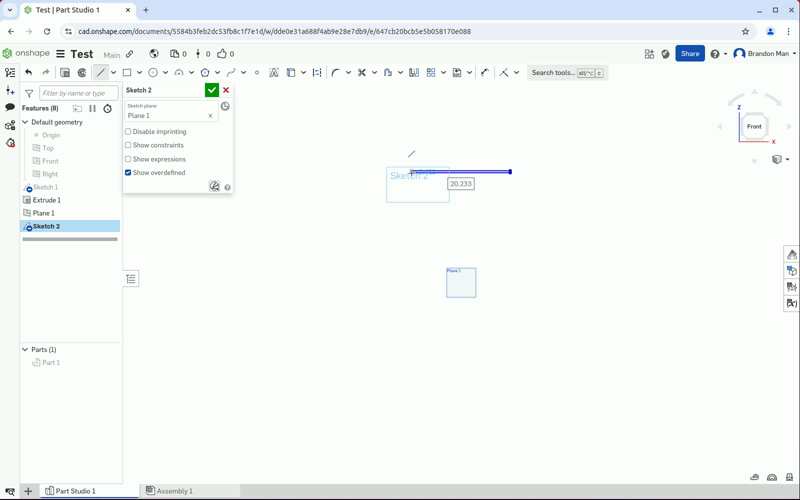
scroll(6)
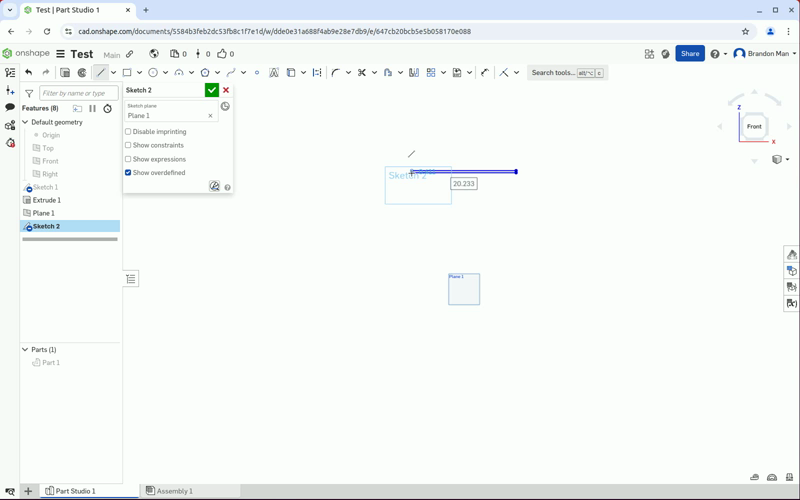
scroll(6)
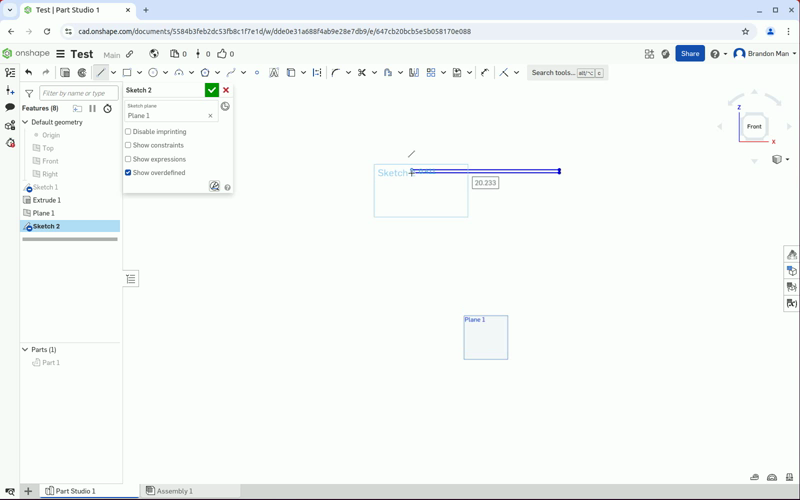
scroll(6)
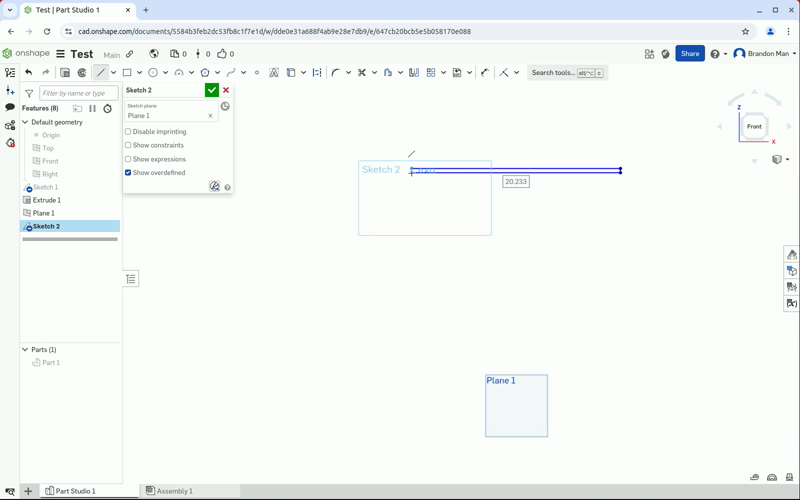
scroll(6)
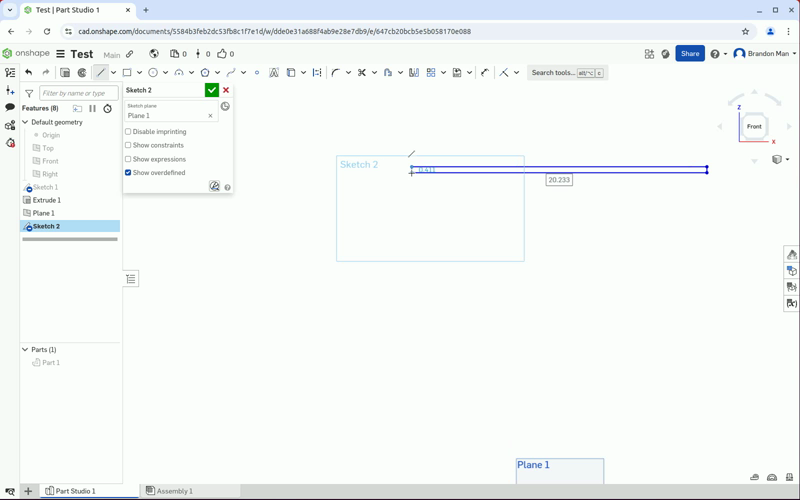
scroll(6)
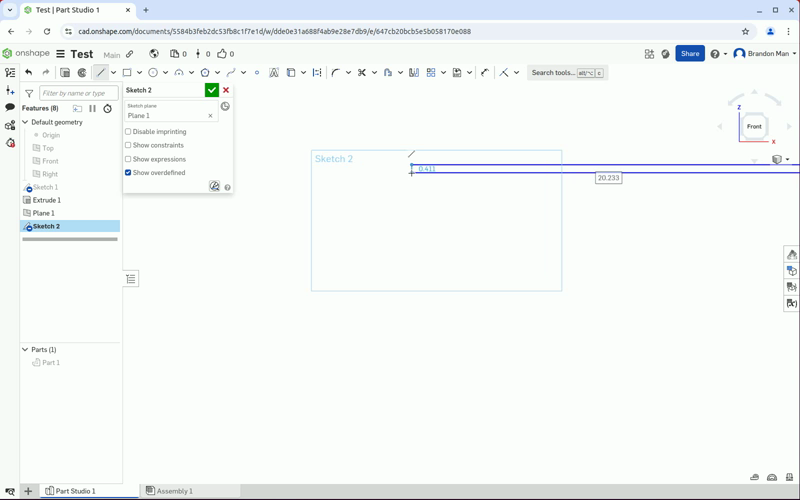
scroll(6)
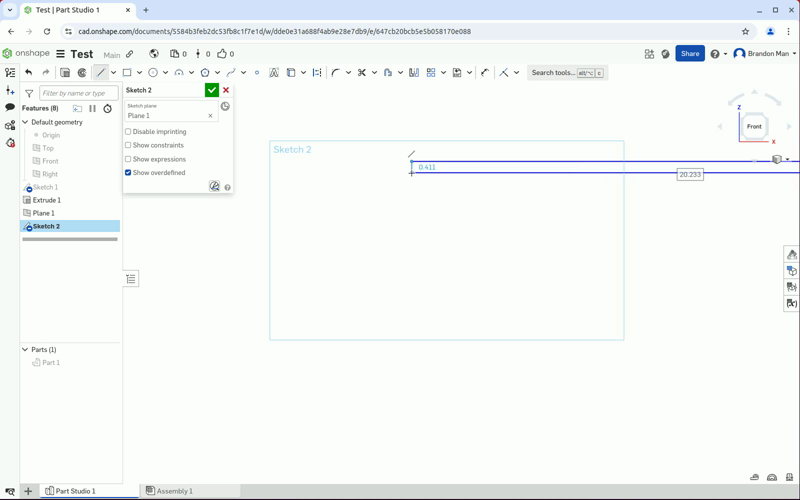
scroll(6)
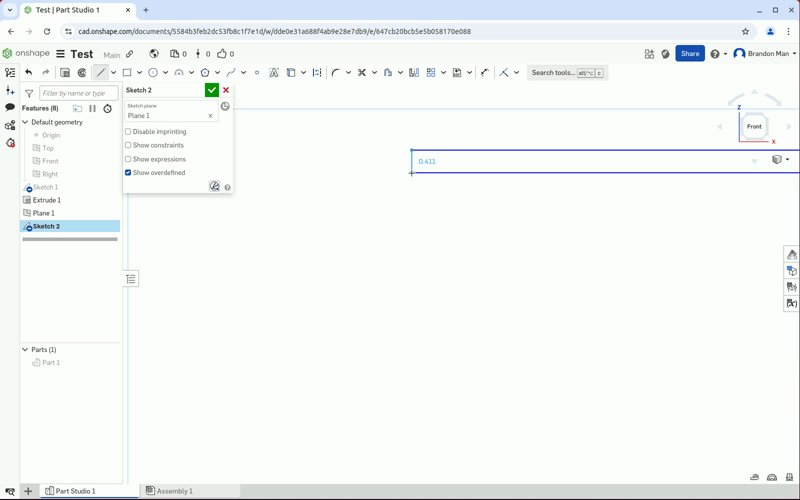
key_up(shift)
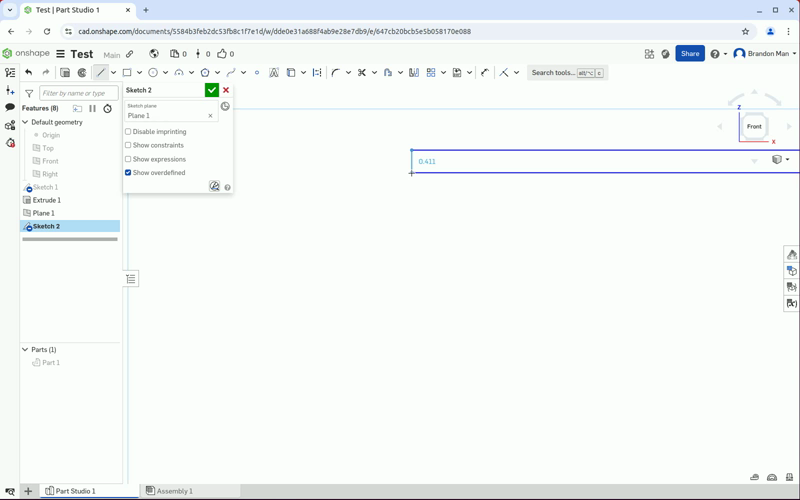
click(411, 172)
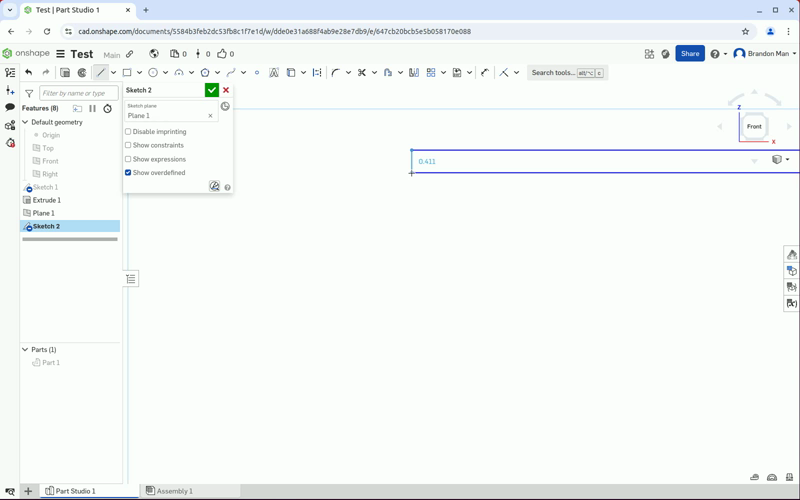
scroll(-6)
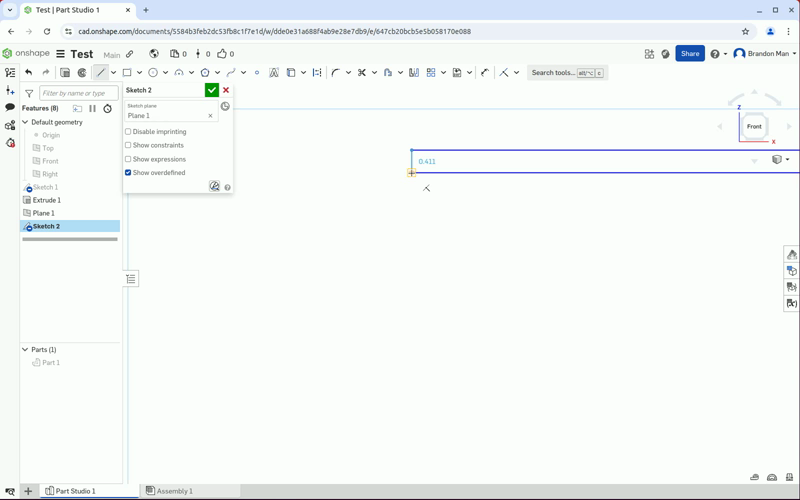
scroll(-6)
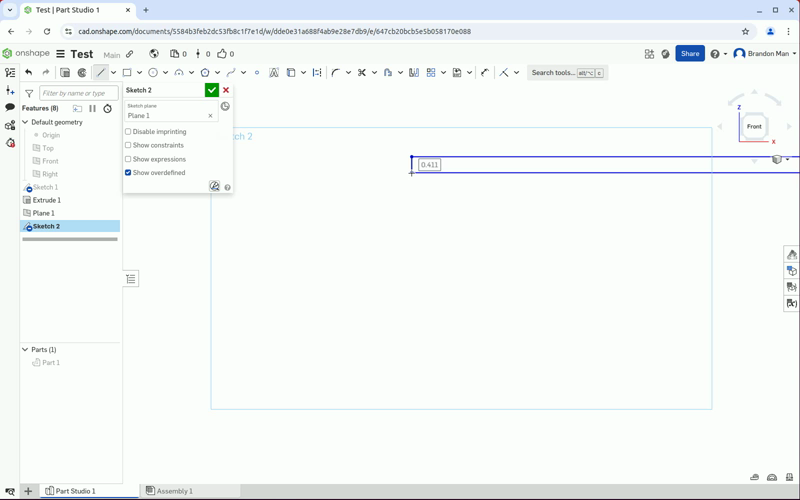
scroll(-6)
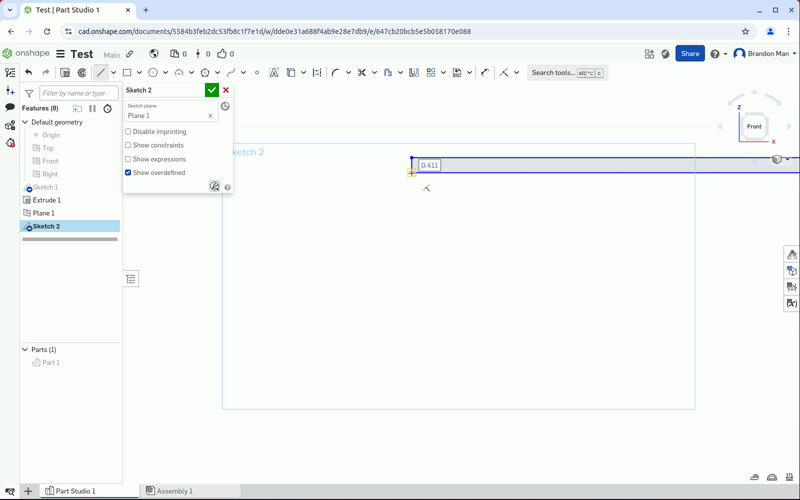
scroll(-6)
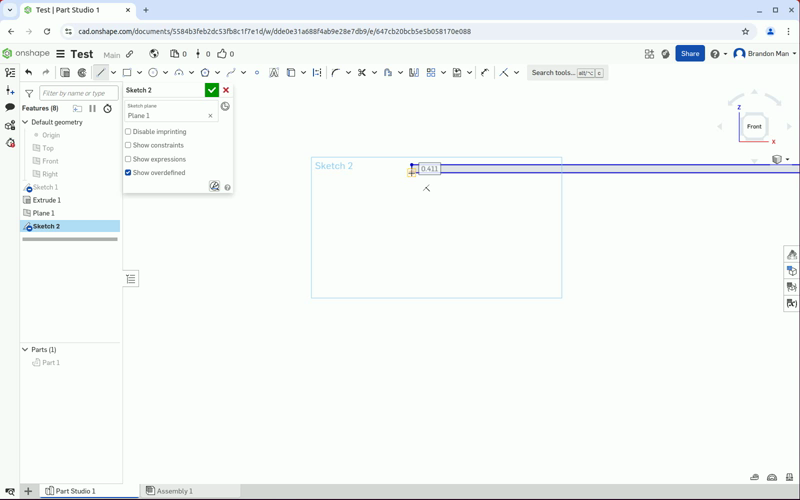
scroll(-6)
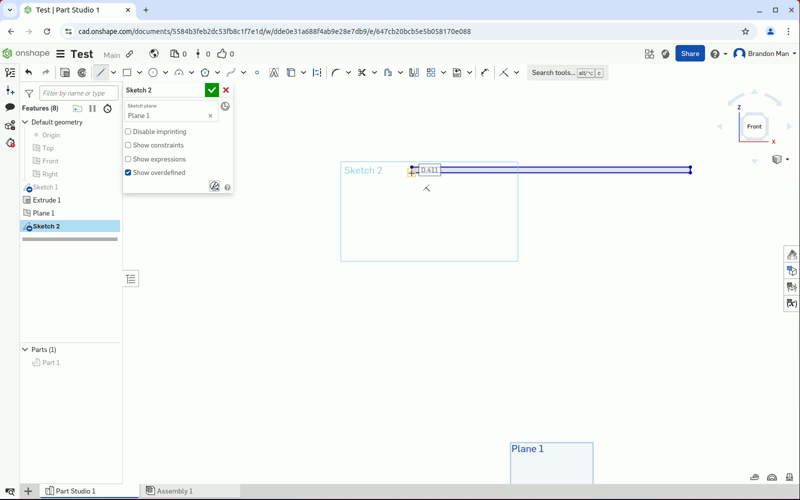
scroll(-6)
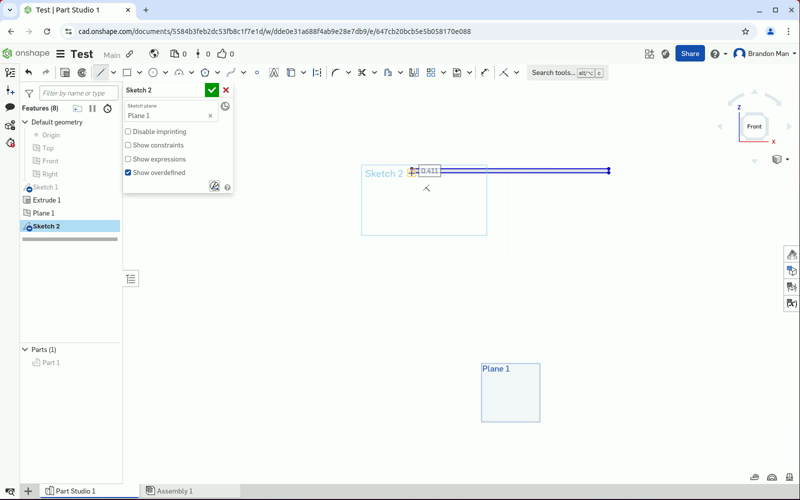
scroll(-6)
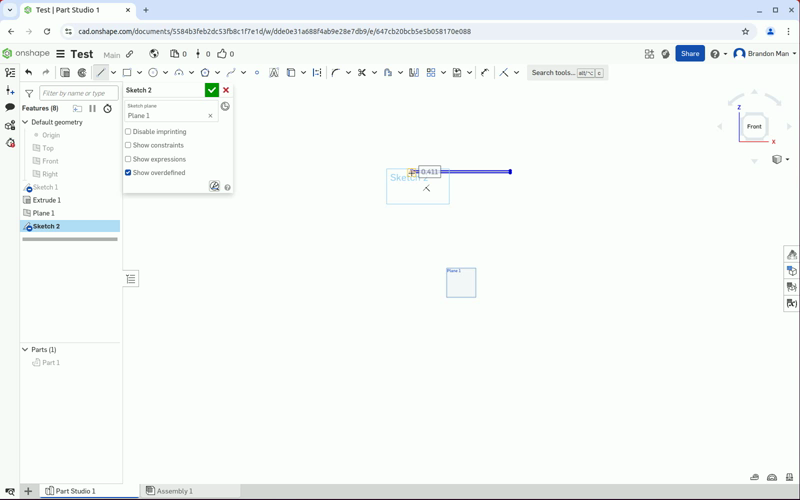
key(esc)
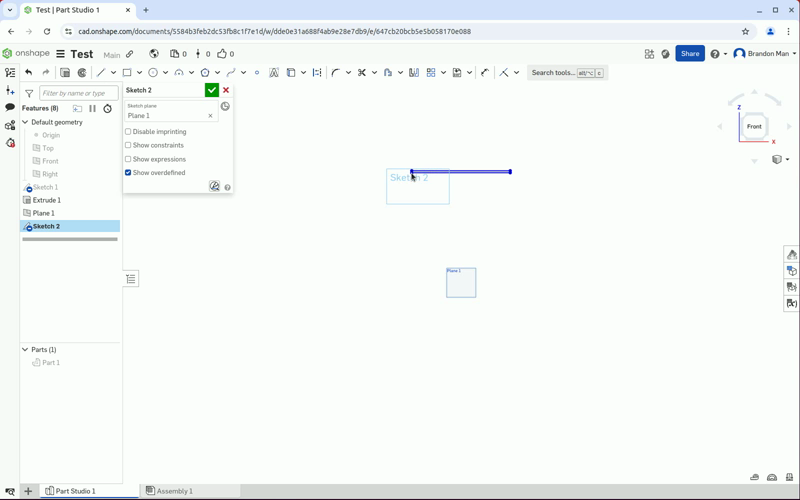
mouse_move(477, 172)
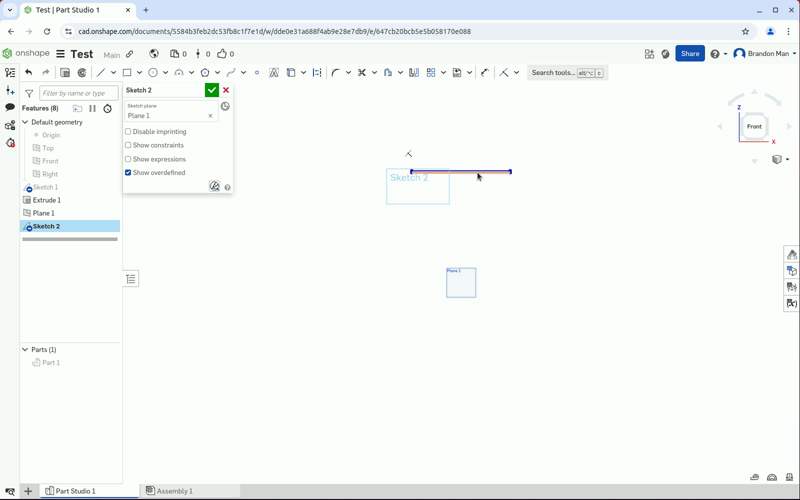
scroll(6)
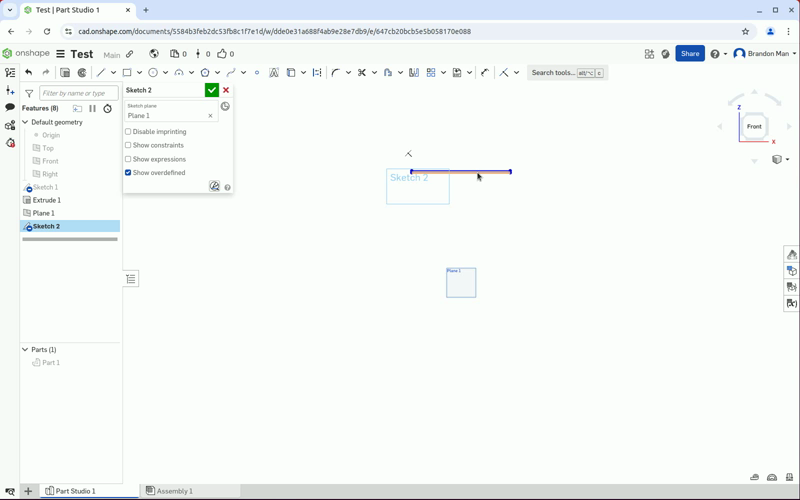
scroll(6)
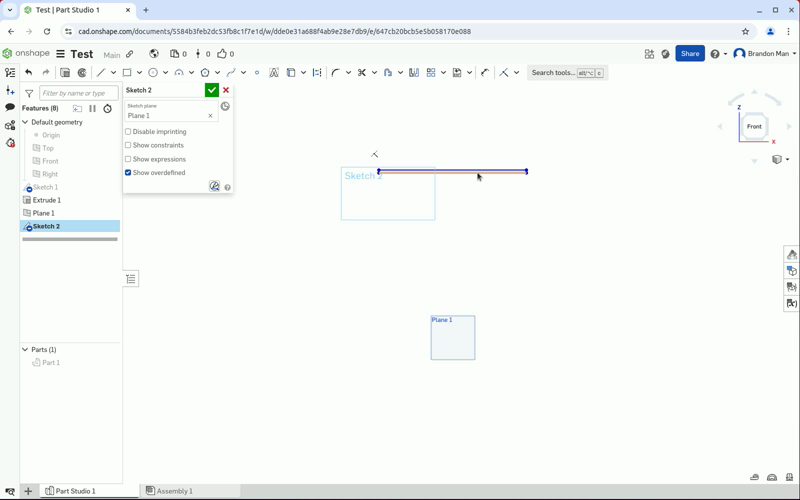
scroll(6)
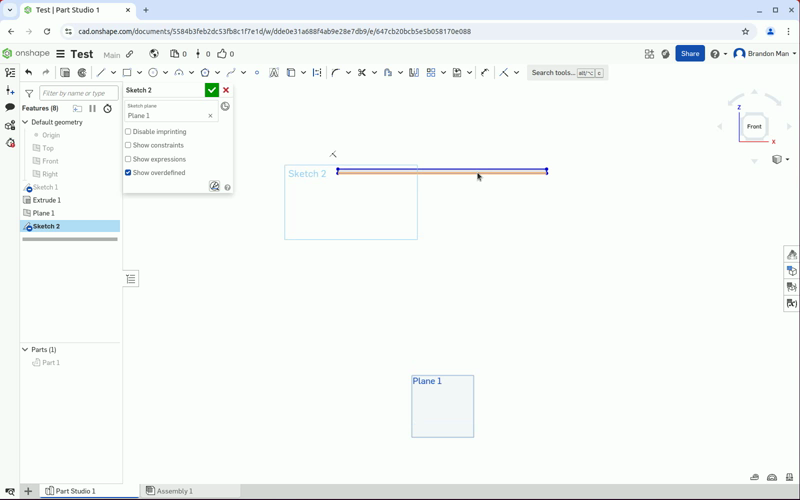
scroll(6)
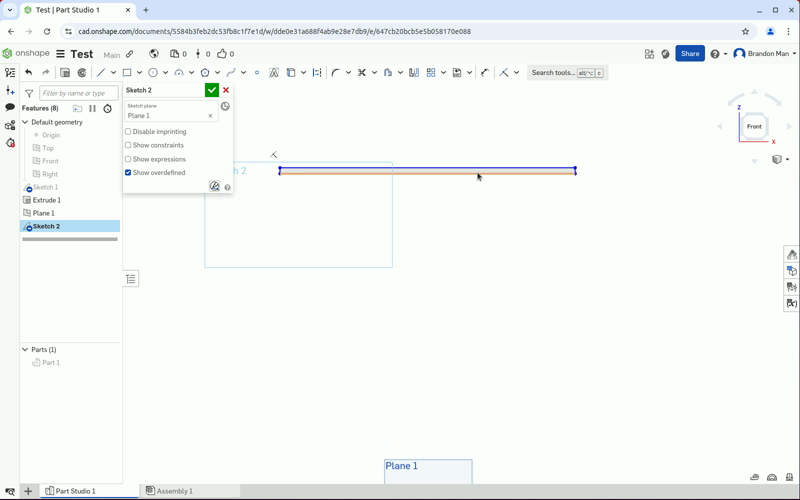
scroll(6)
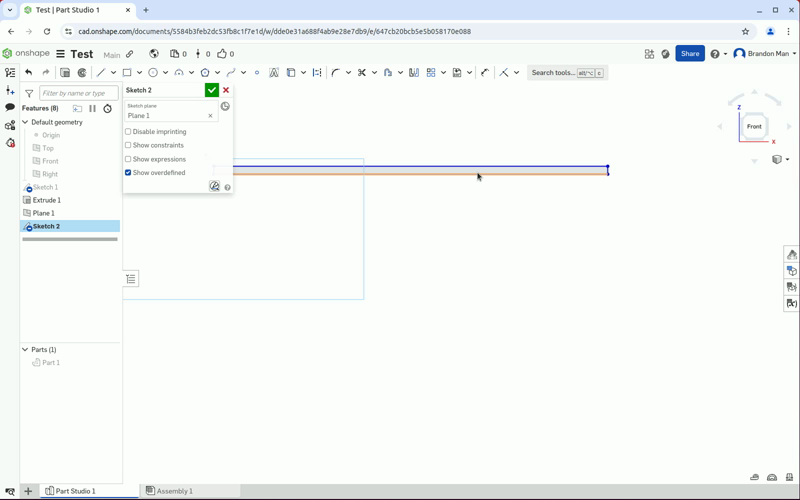
scroll(6)
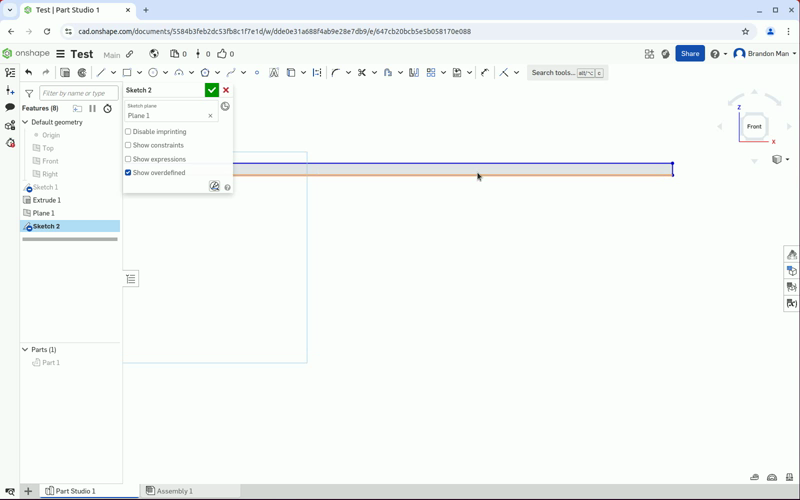
scroll(6)
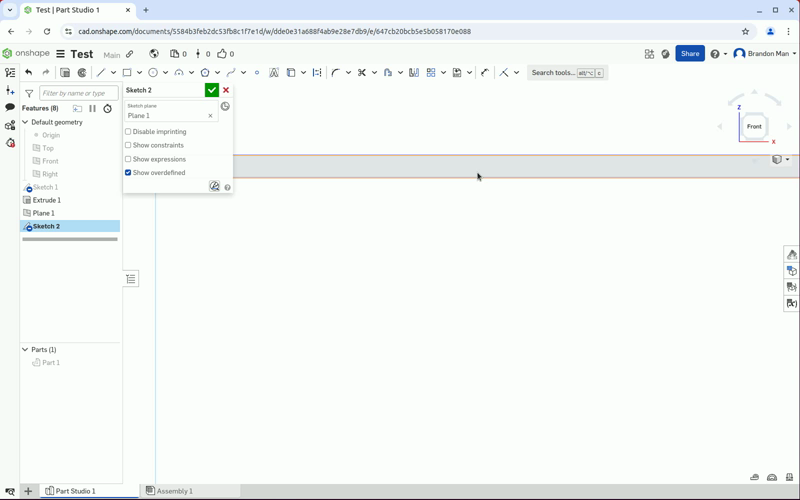
click(477, 172)
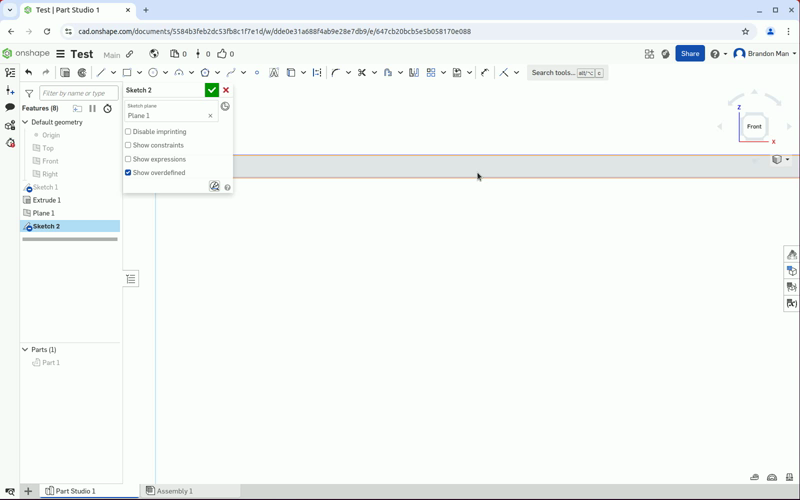
scroll(-6)
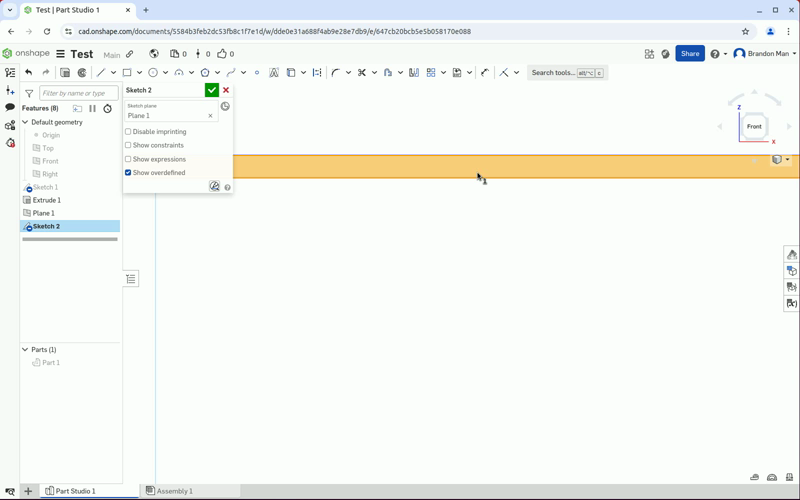
scroll(-6)
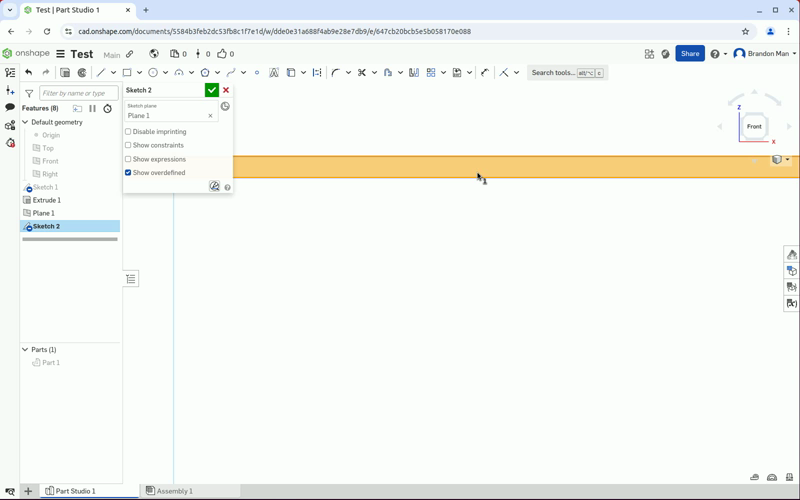
scroll(-6)
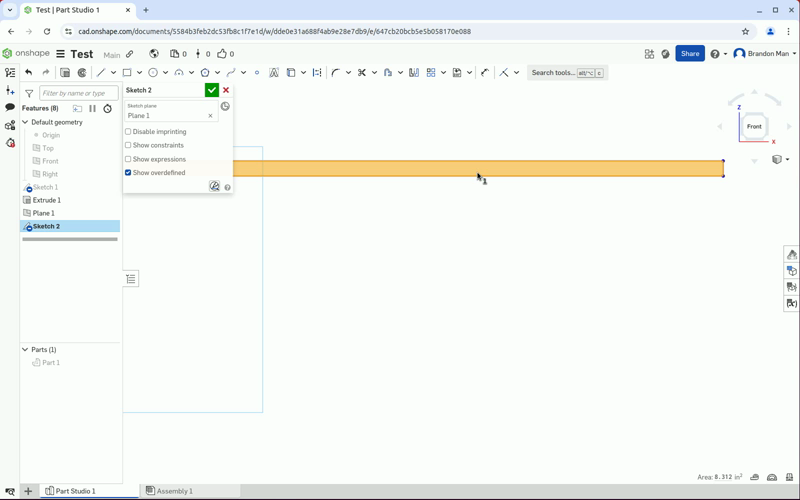
scroll(-6)
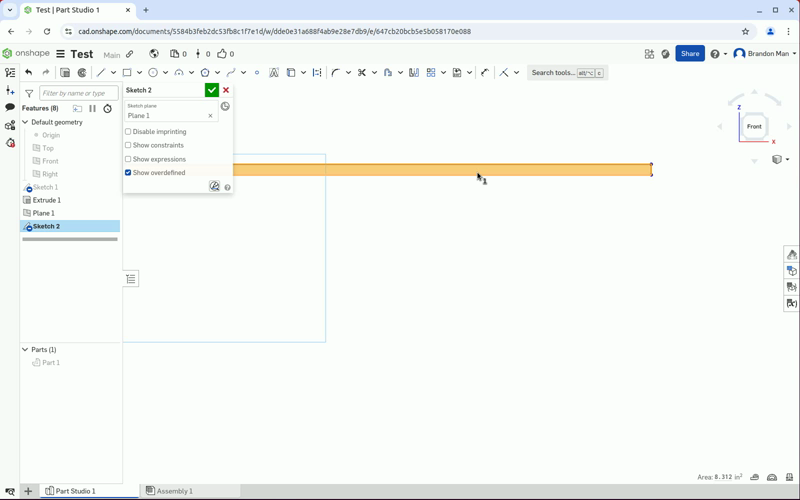
scroll(-6)
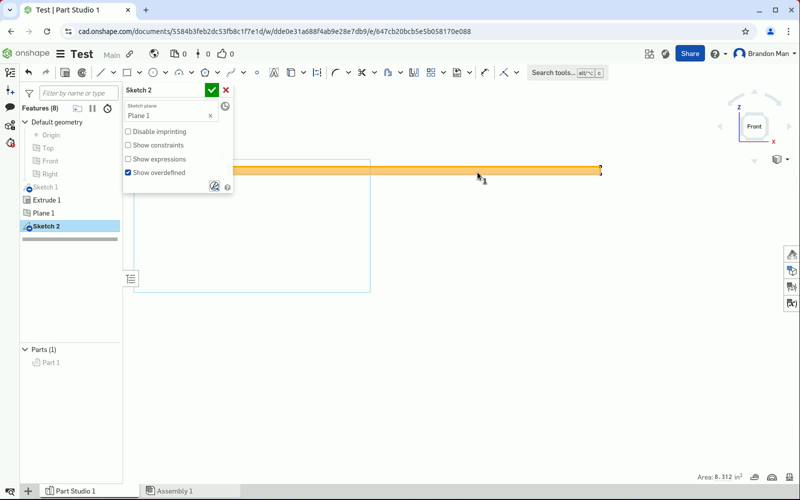
scroll(-6)
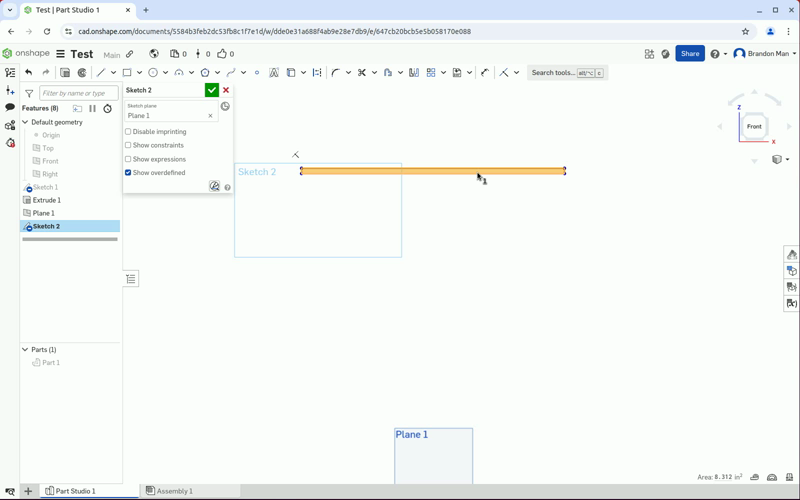
scroll(-6)
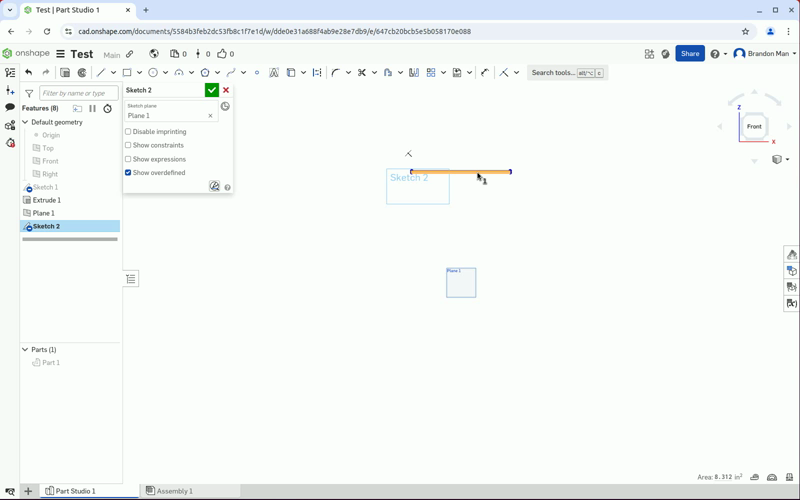
mouse_move(73, 352)
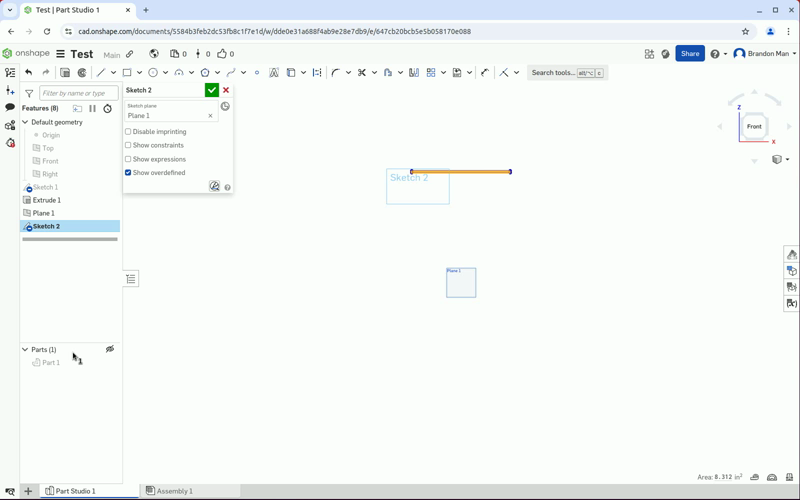
key(shift+y)
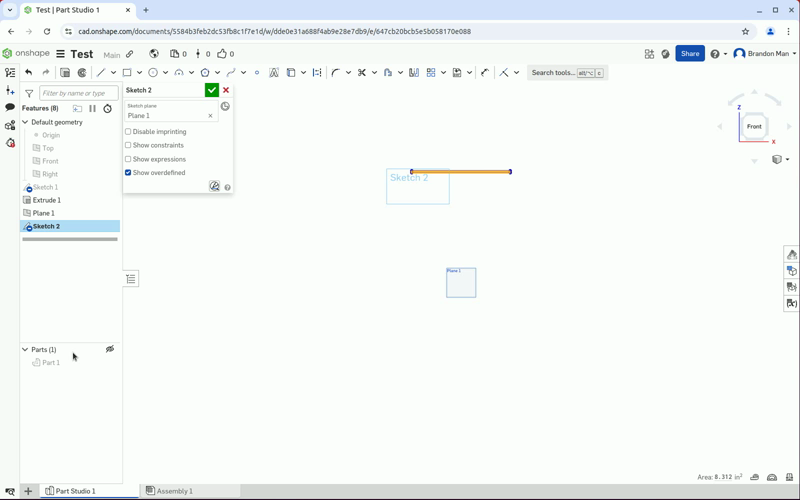
key(shift+e)
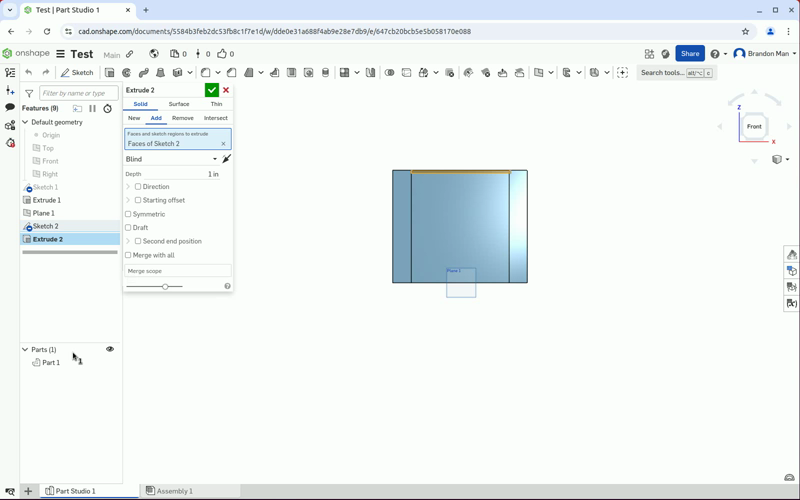
mouse_move(143, 106)
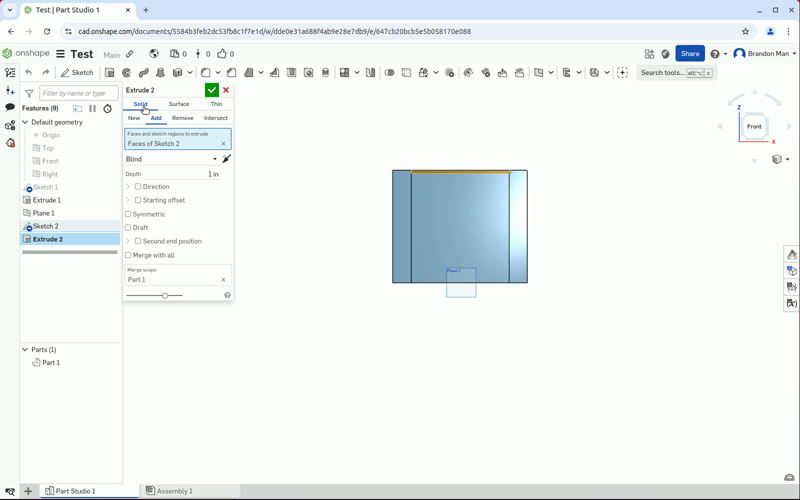
click(143, 106)
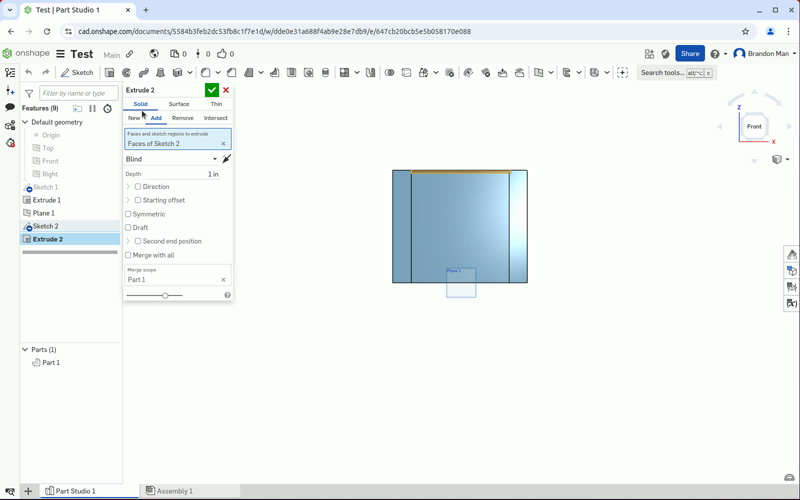
mouse_move(137, 120)
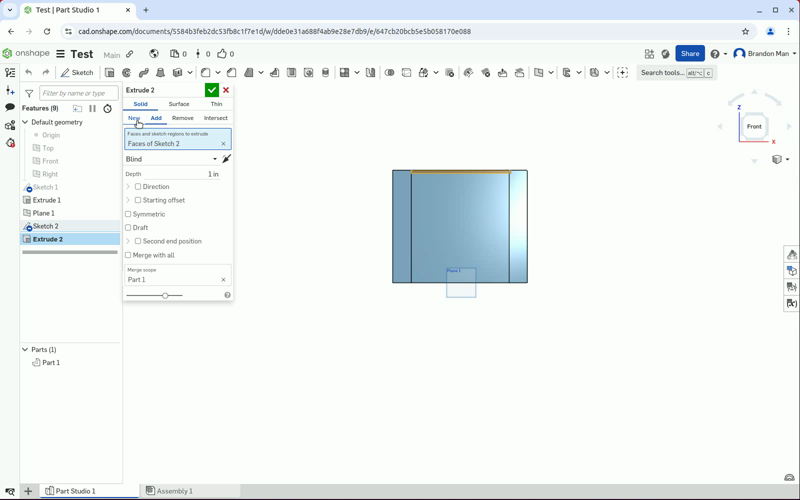
click(137, 120)
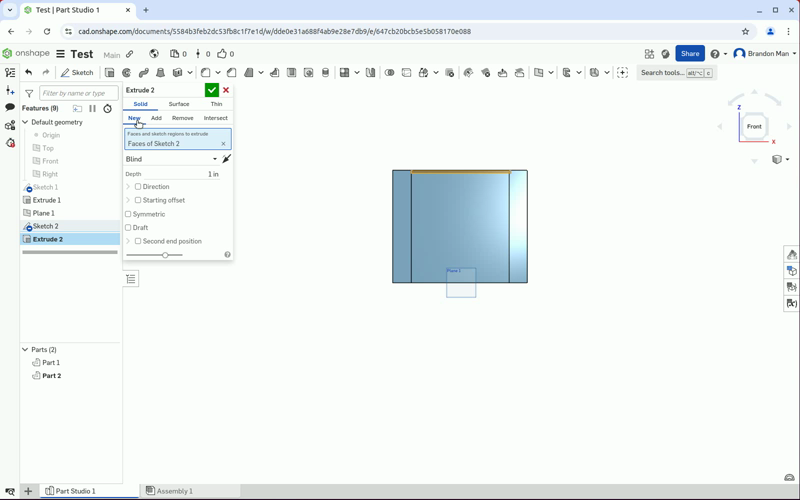
key(tab, 4)
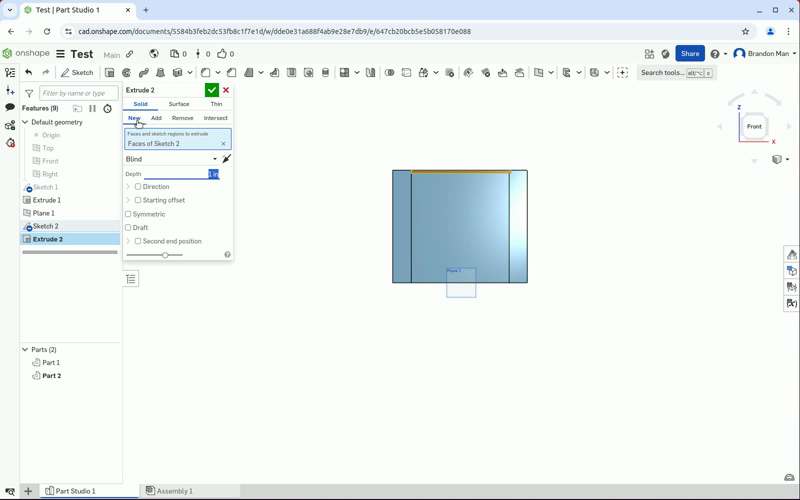
text(9.147)
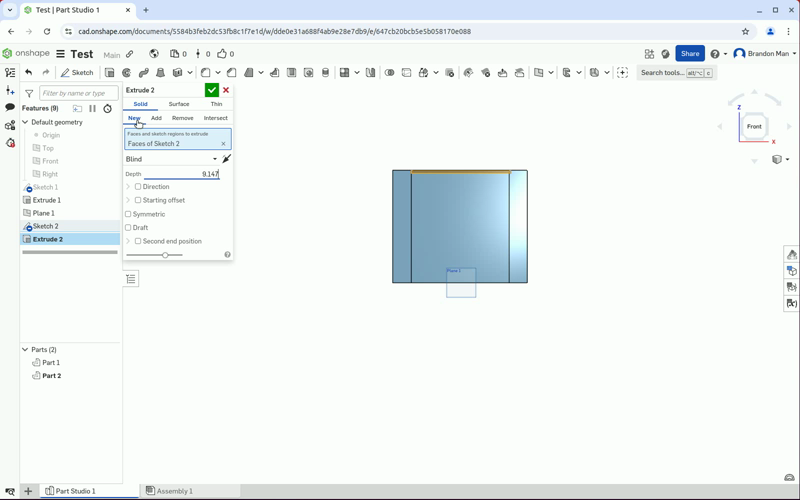
key(enter)
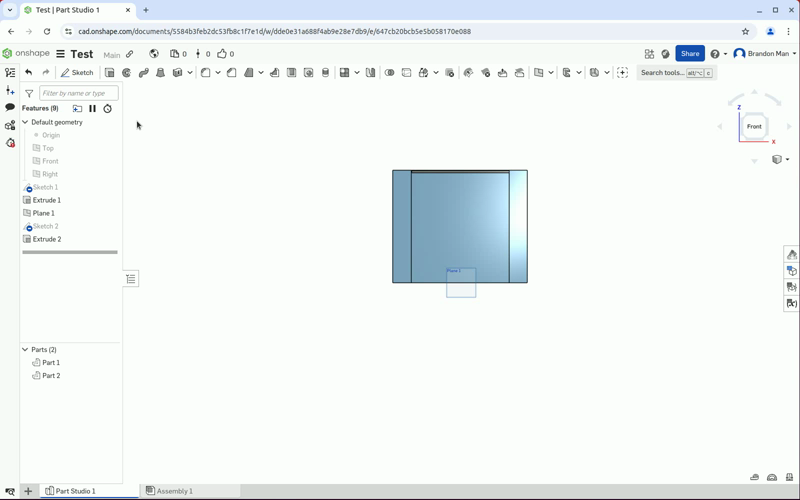
key(shift+h)
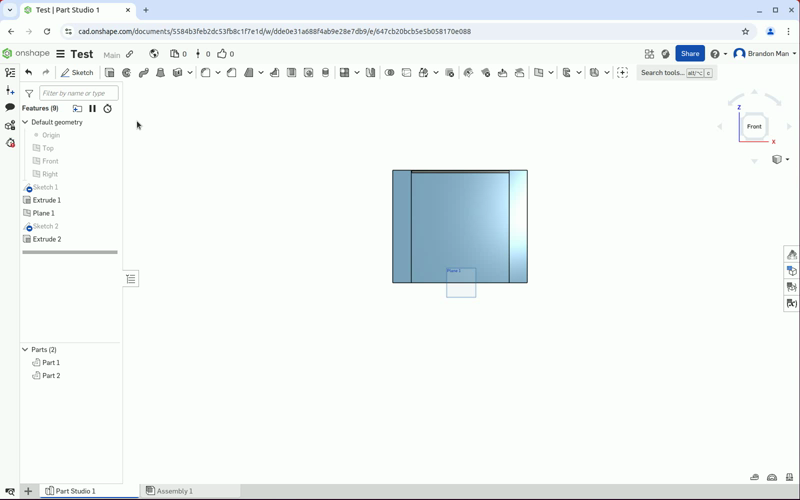
key(shift+h)
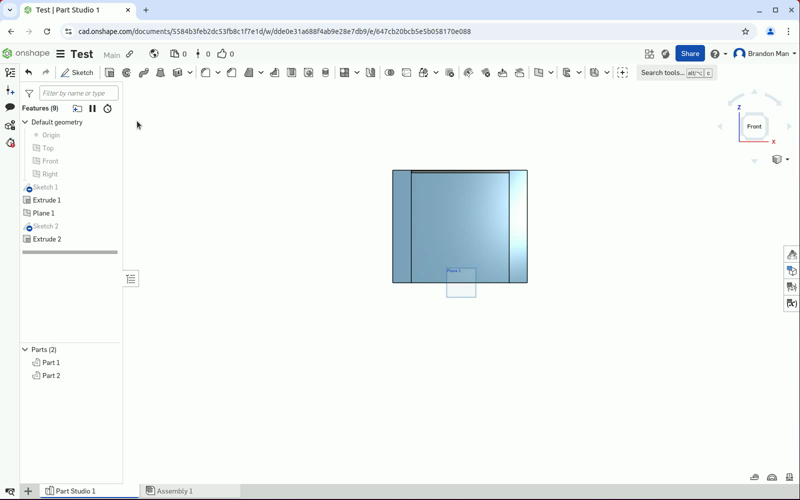
mouse_move(73, 189)
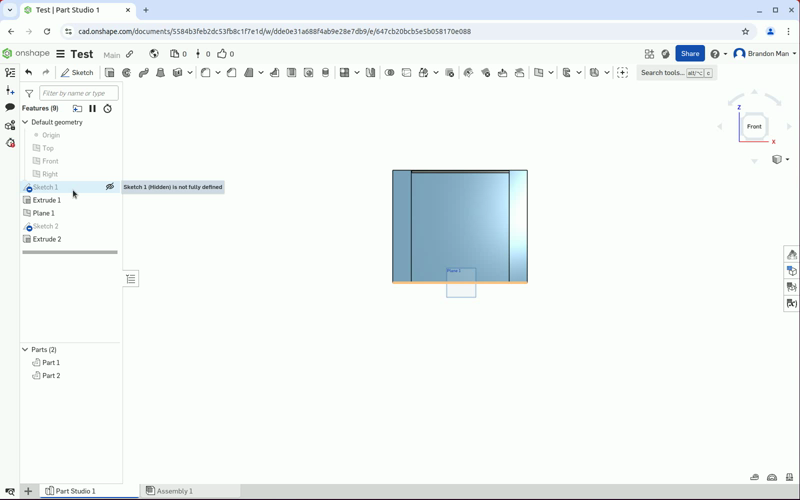
click(73, 189)
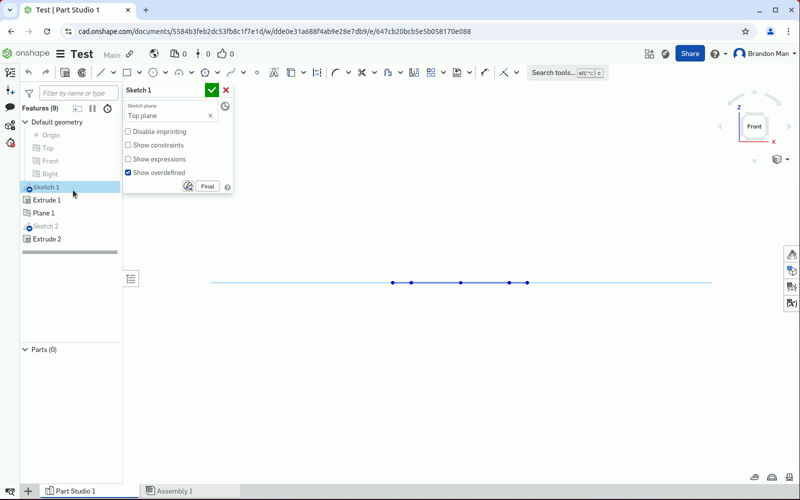
mouse_move(229, 92)
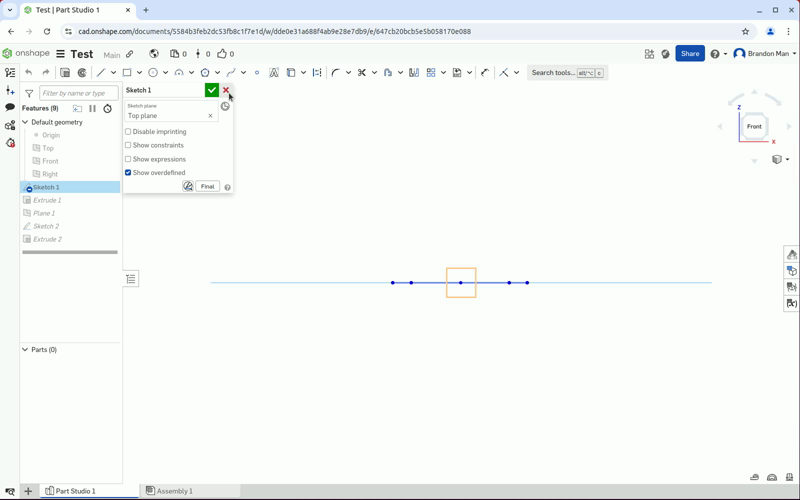
click(229, 92)
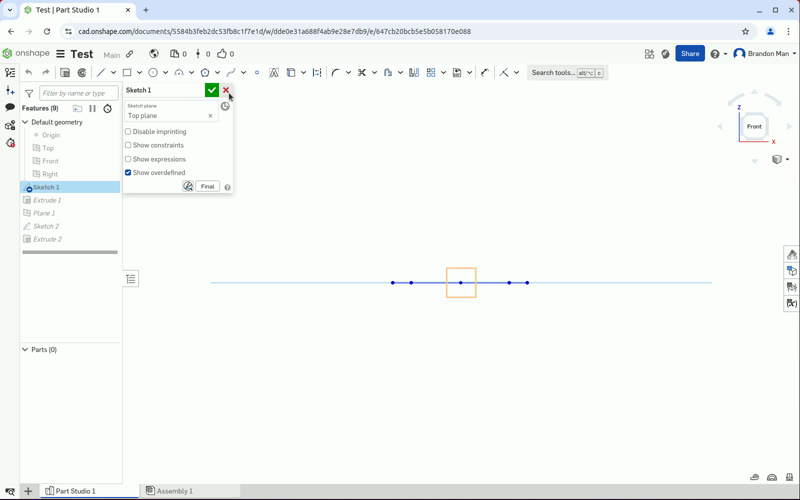
key(shift+s)
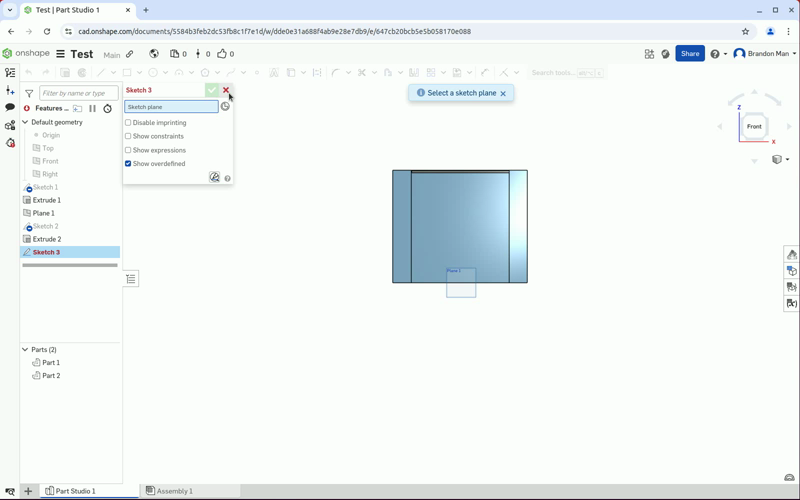
mouse_move(73, 215)
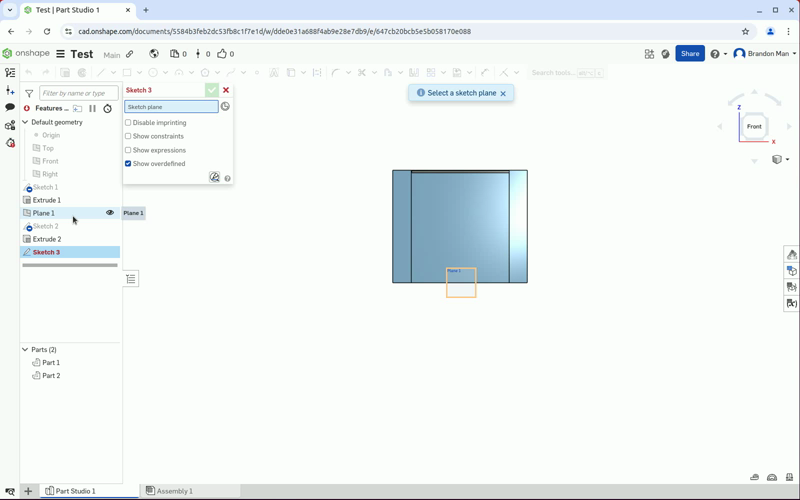
click(73, 215)
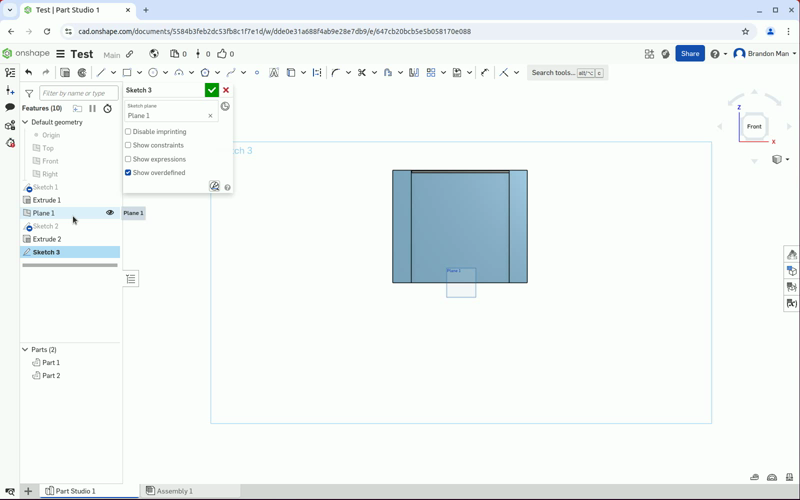
mouse_move(73, 352)
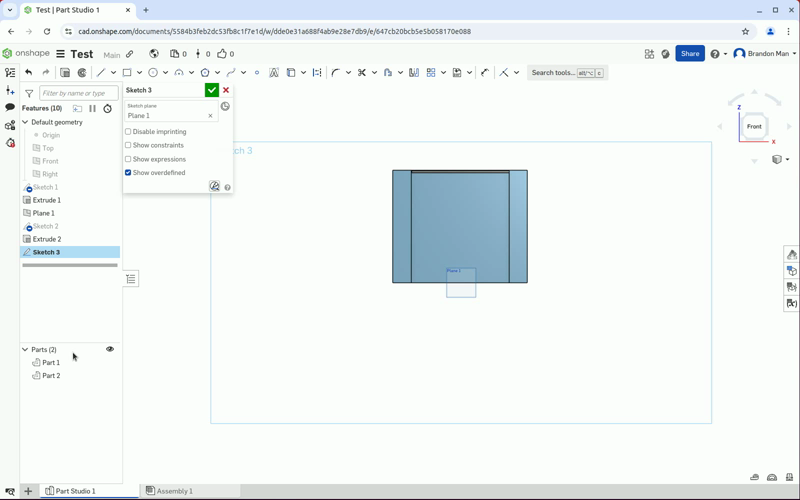
key(y)
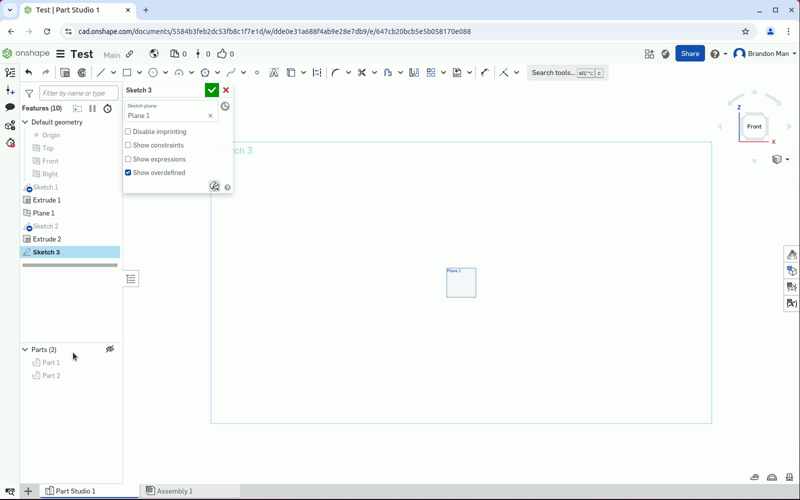
key(l)
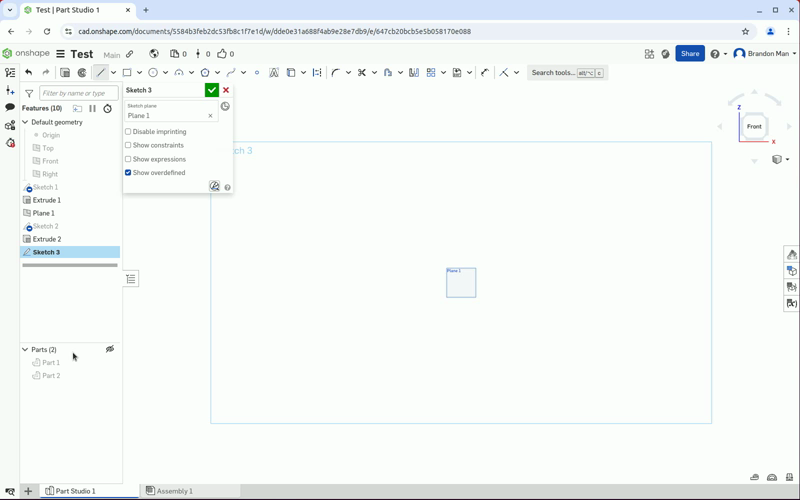
key_down(shift)
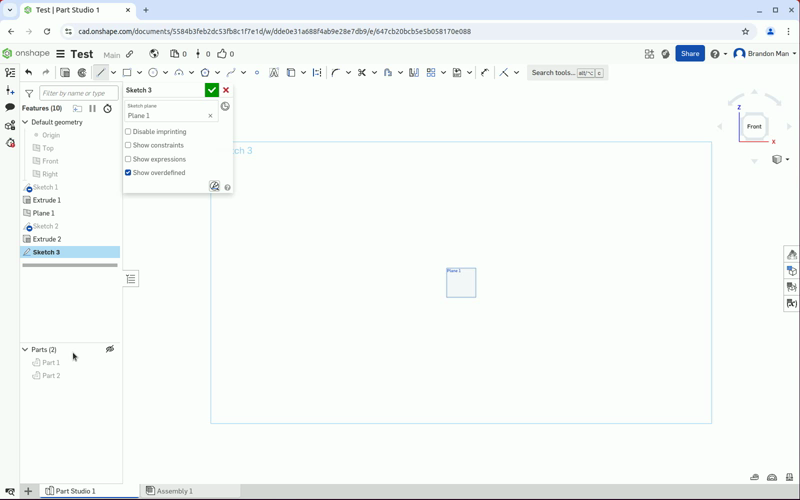
mouse_move(411, 282)
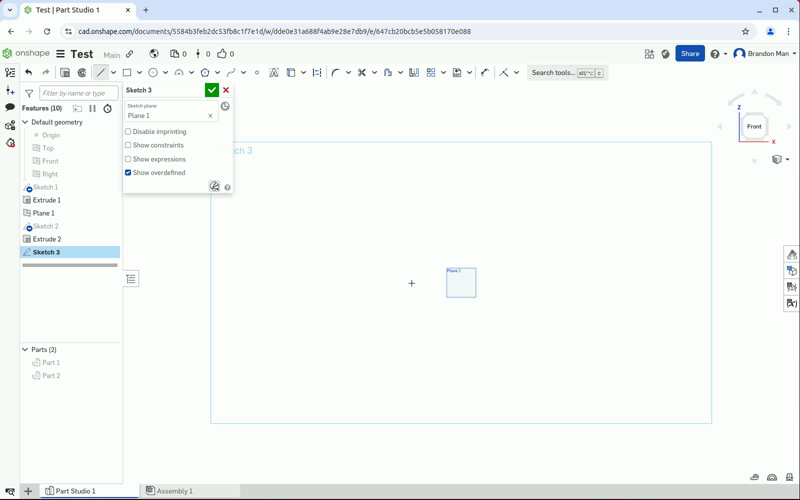
click(411, 282)
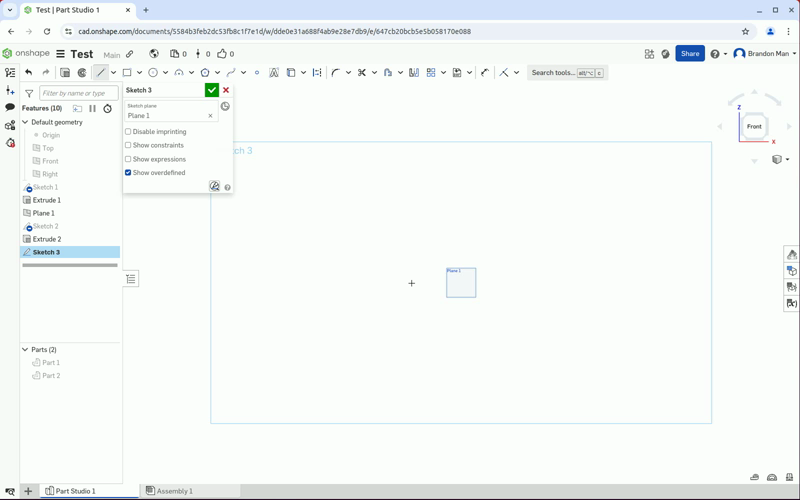
key_up(shift)
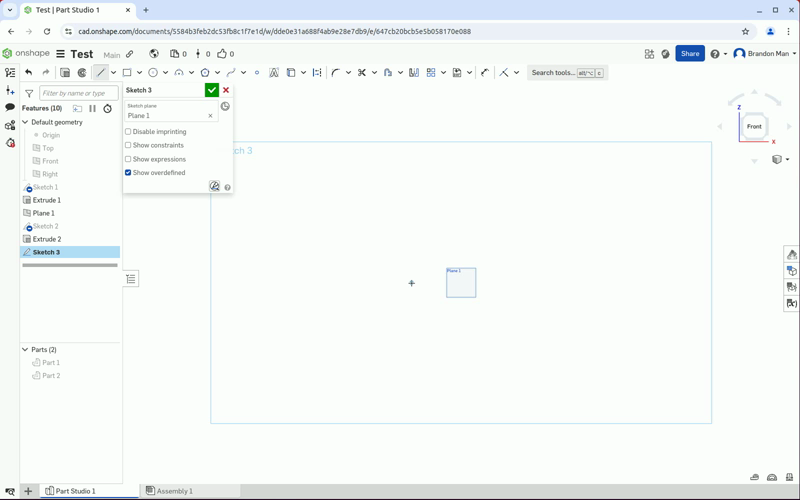
key_down(shift)
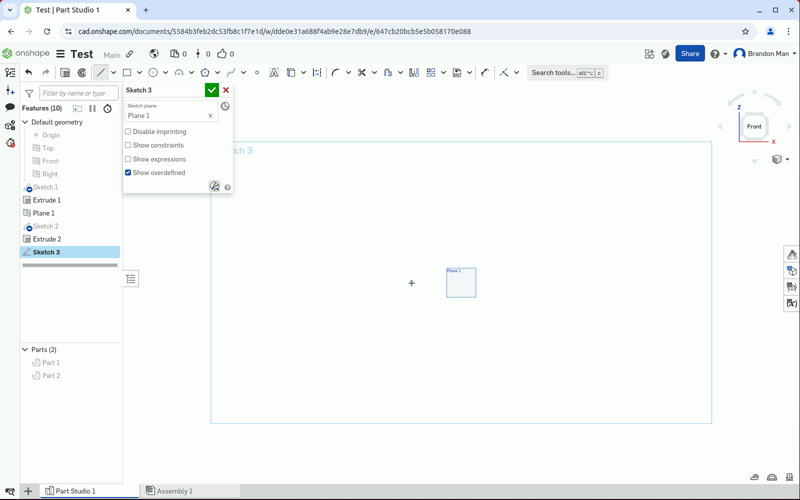
mouse_move(510, 282)
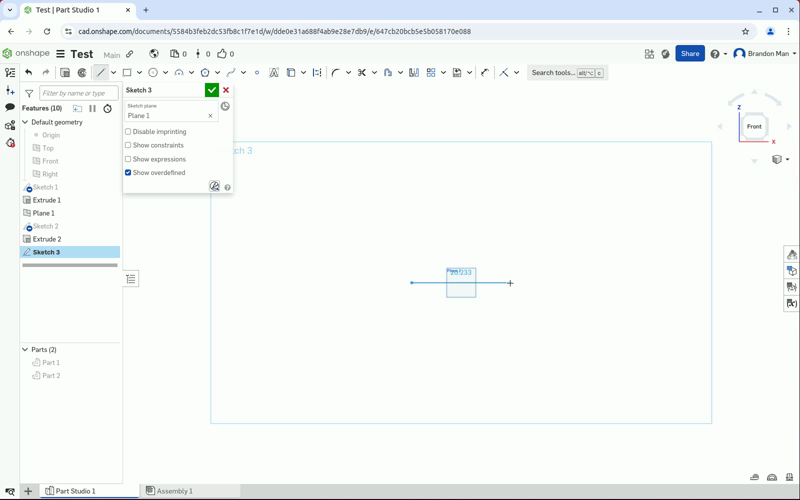
click(510, 282)
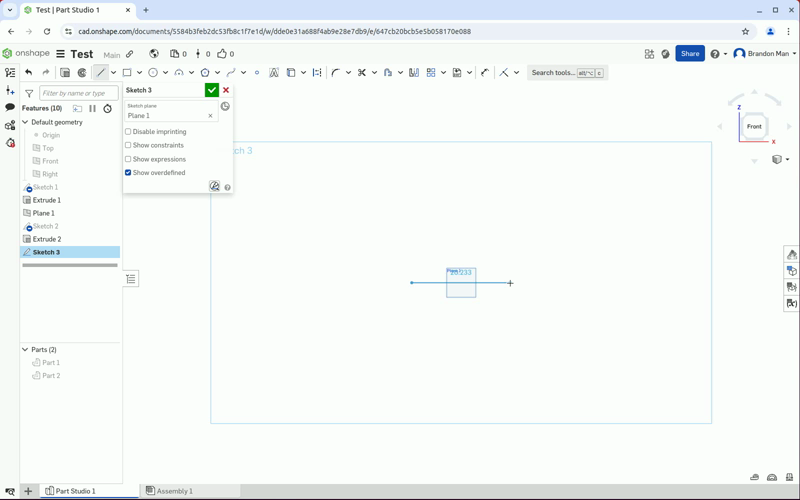
key_up(shift)
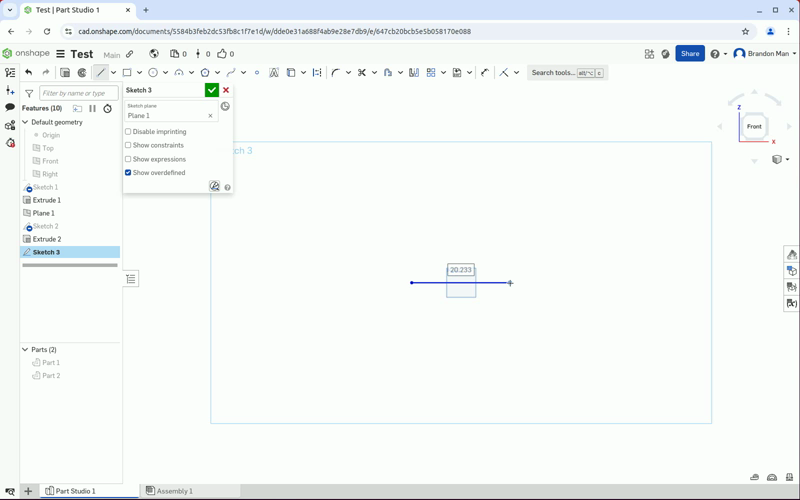
key_down(shift)
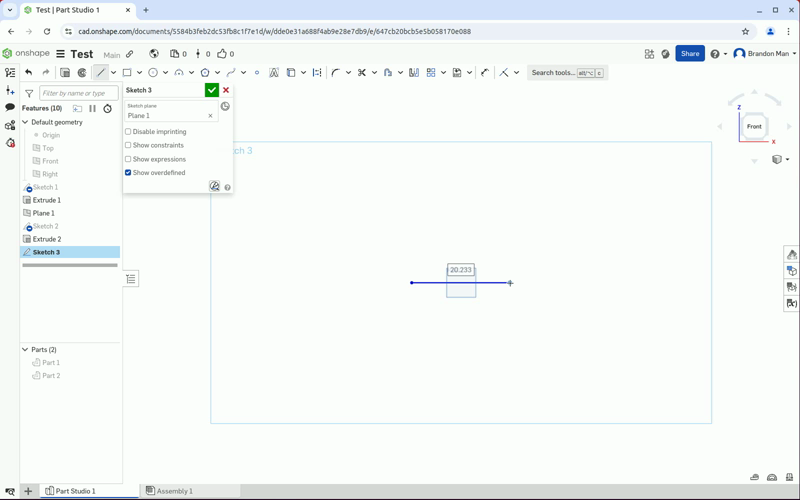
mouse_move(540, 282)
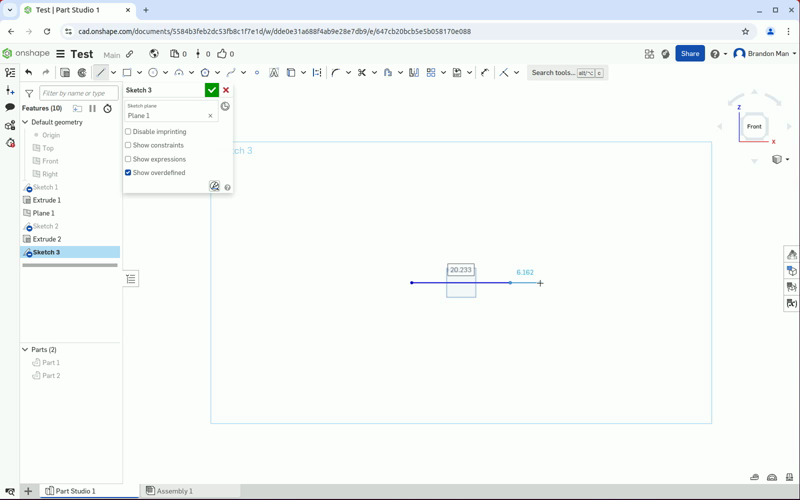
mouse_move(510, 280)
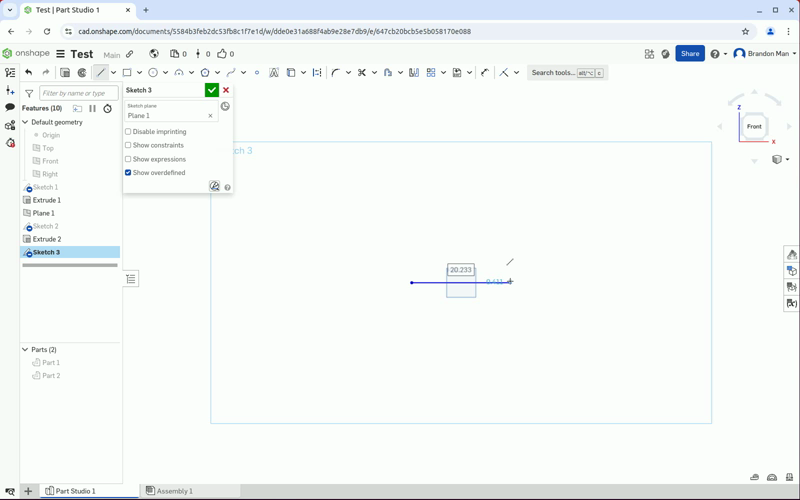
scroll(6)
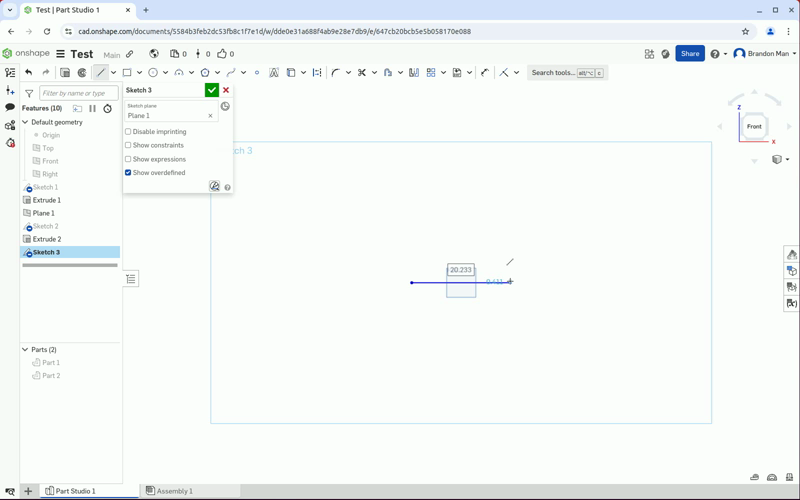
scroll(6)
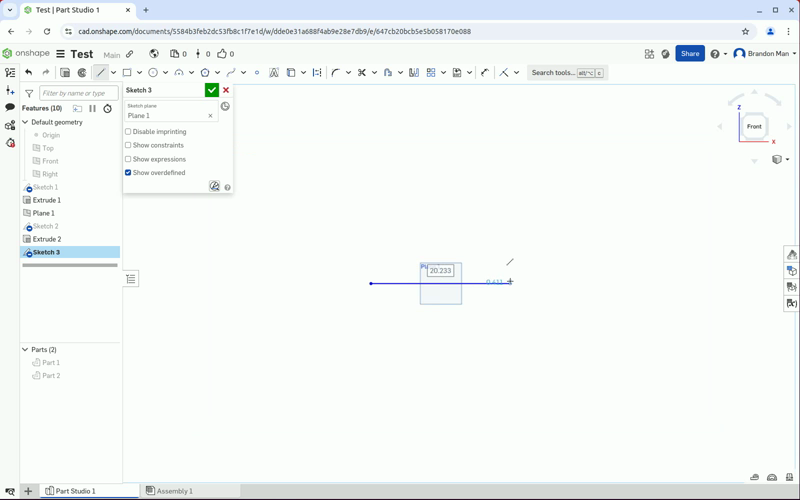
scroll(6)
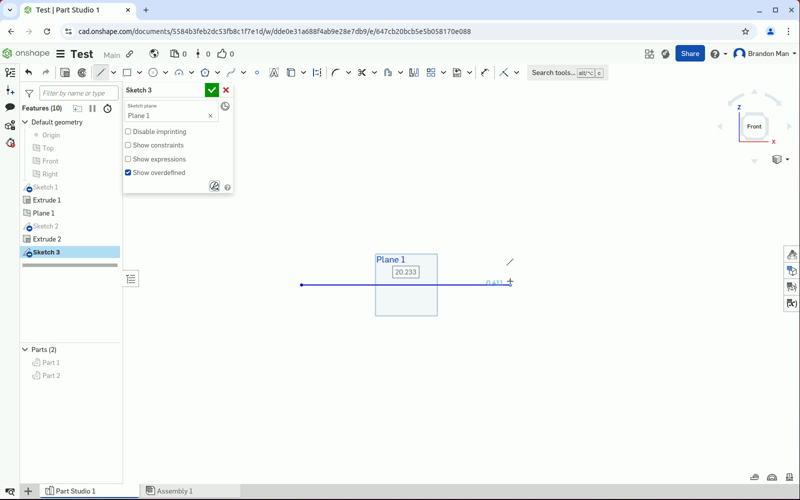
scroll(6)
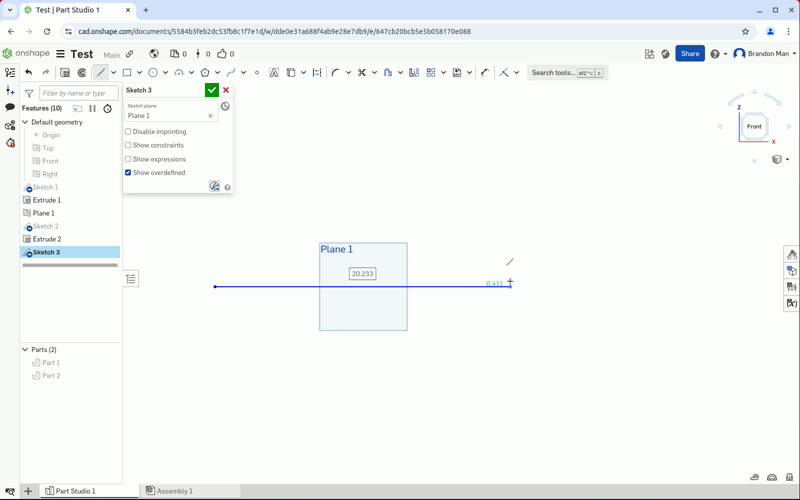
scroll(6)
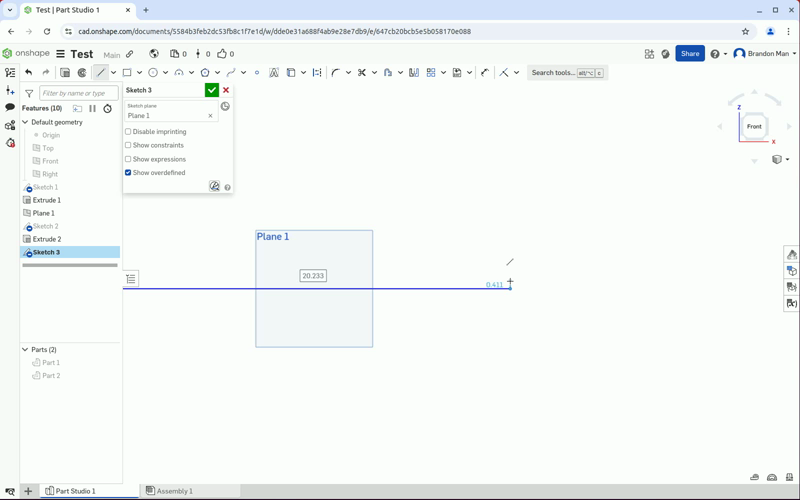
scroll(6)
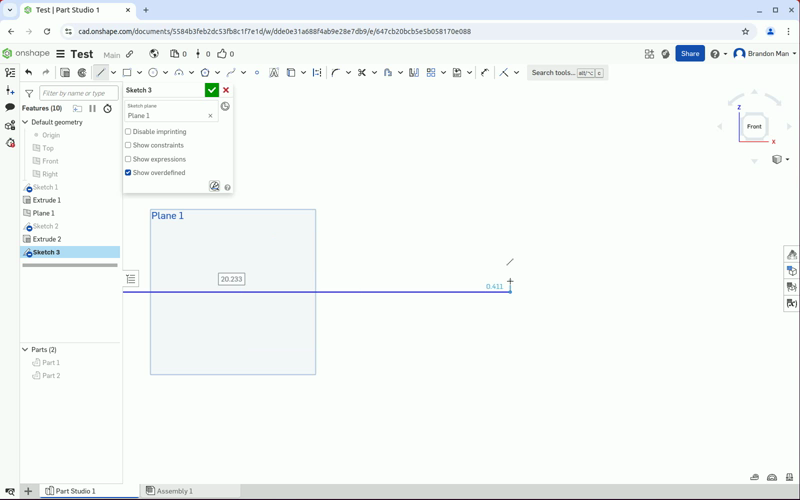
scroll(6)
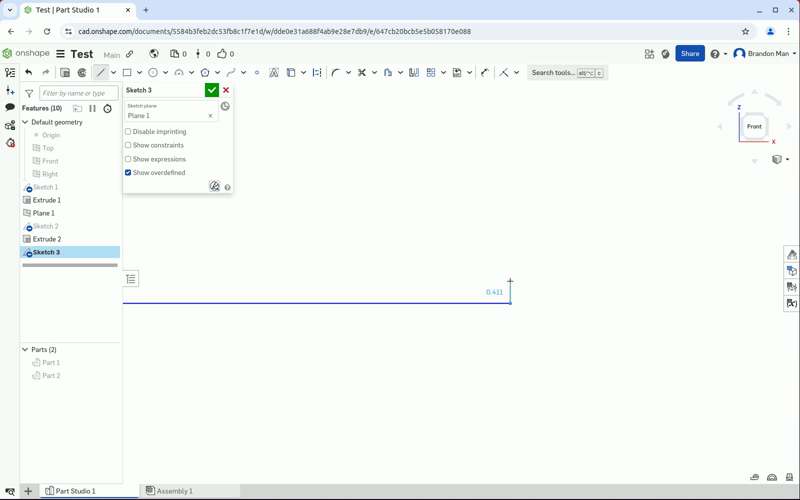
click(510, 280)
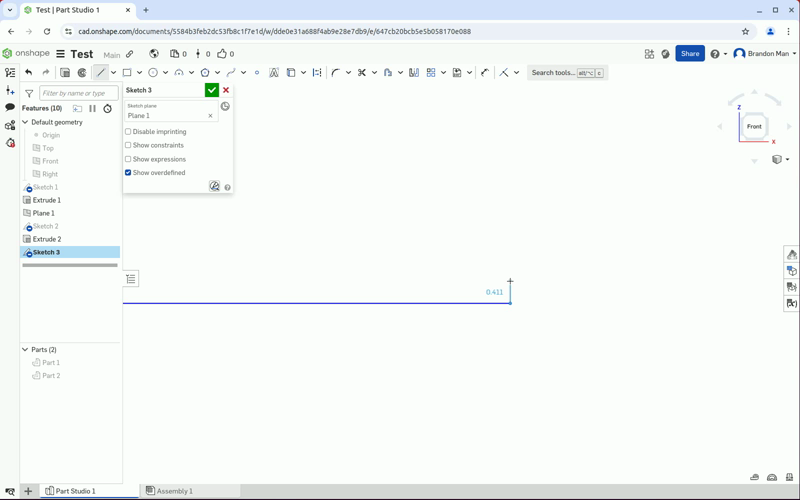
scroll(-6)
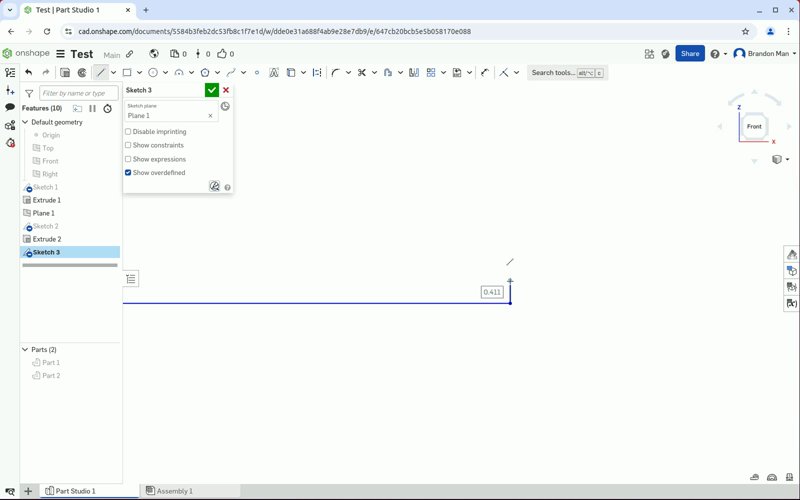
scroll(-6)
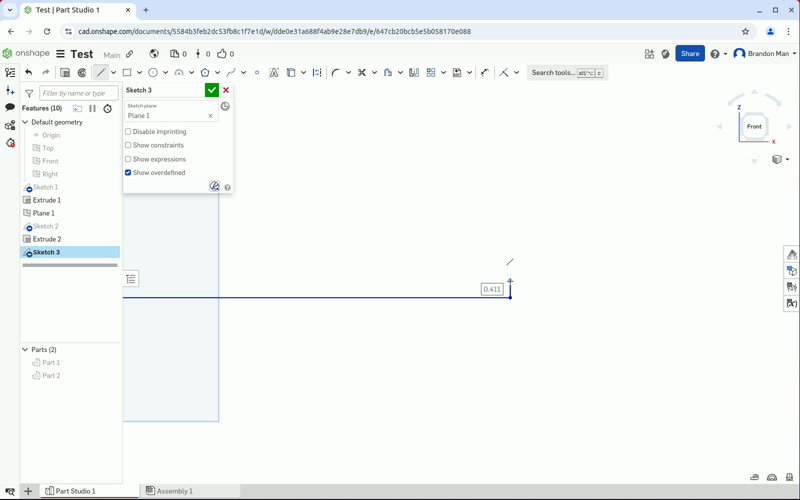
scroll(-6)
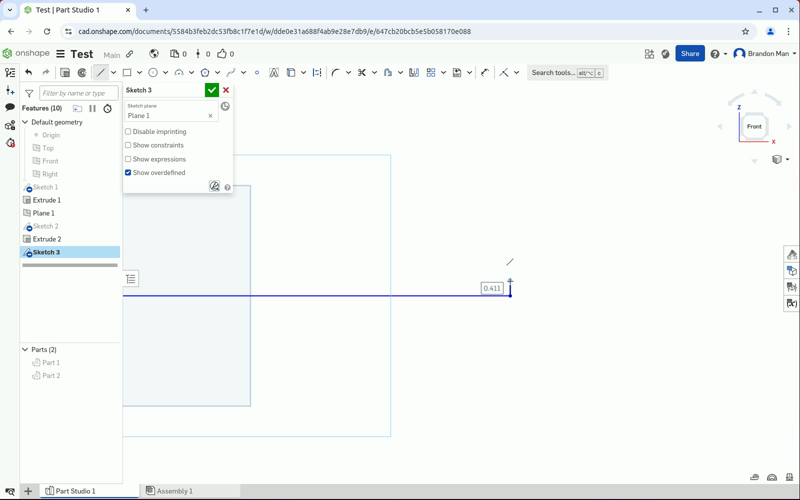
scroll(-6)
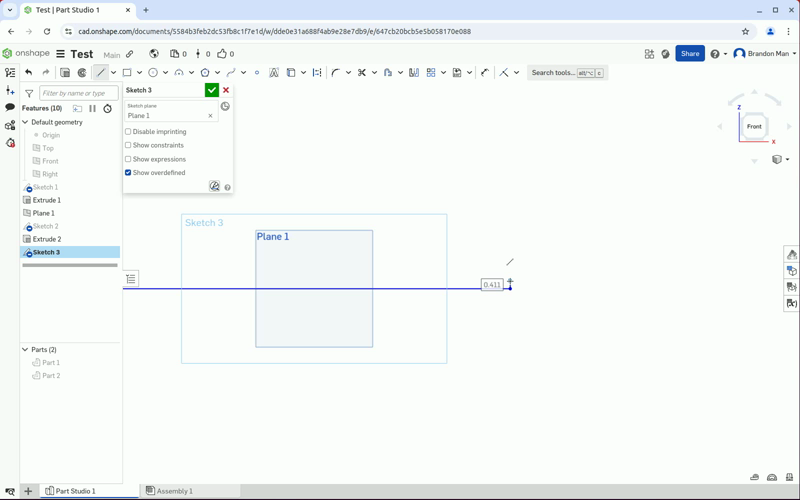
scroll(-6)
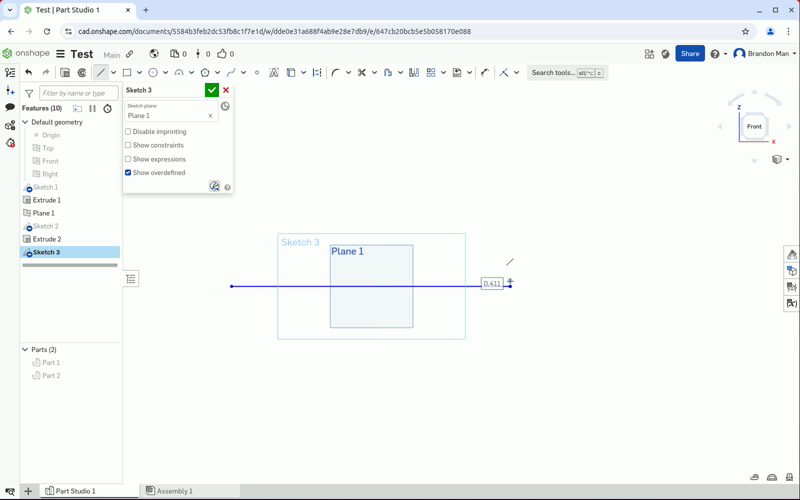
scroll(-6)
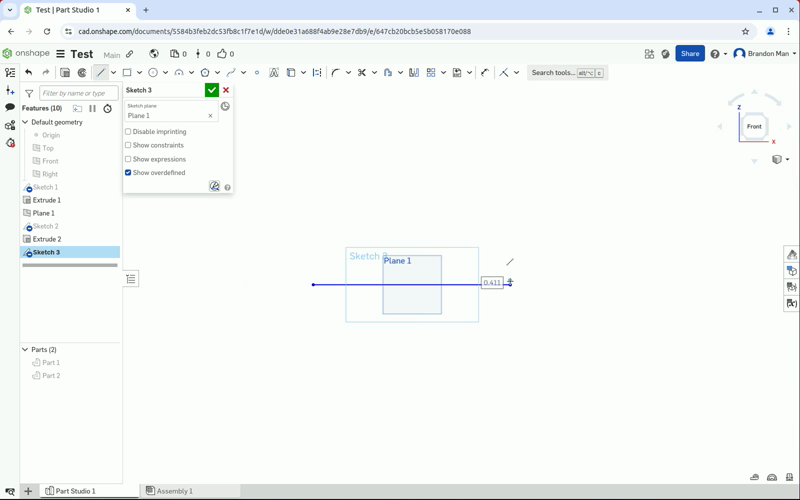
scroll(-6)
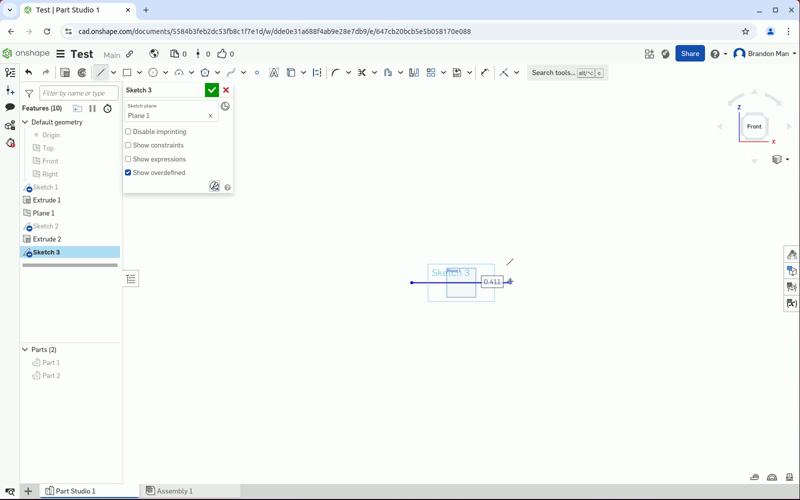
key_up(shift)
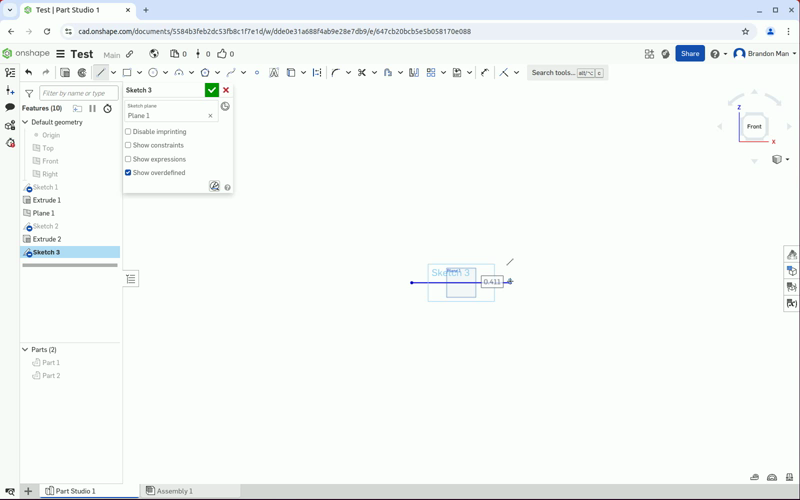
key_down(shift)
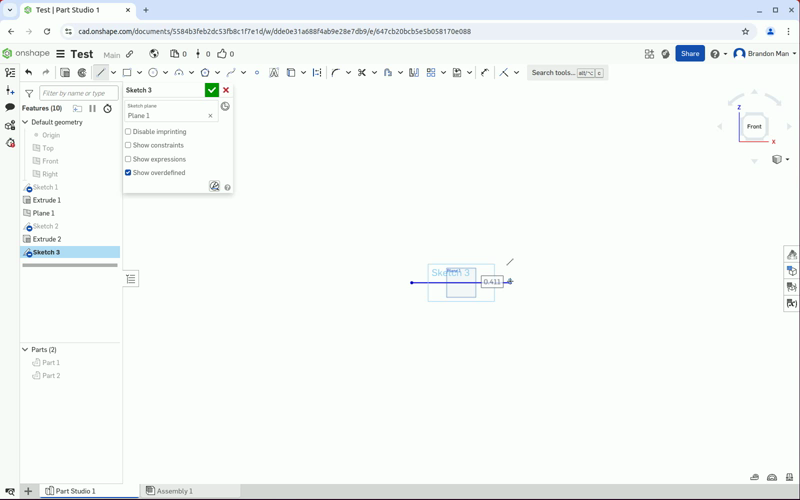
mouse_move(411, 280)
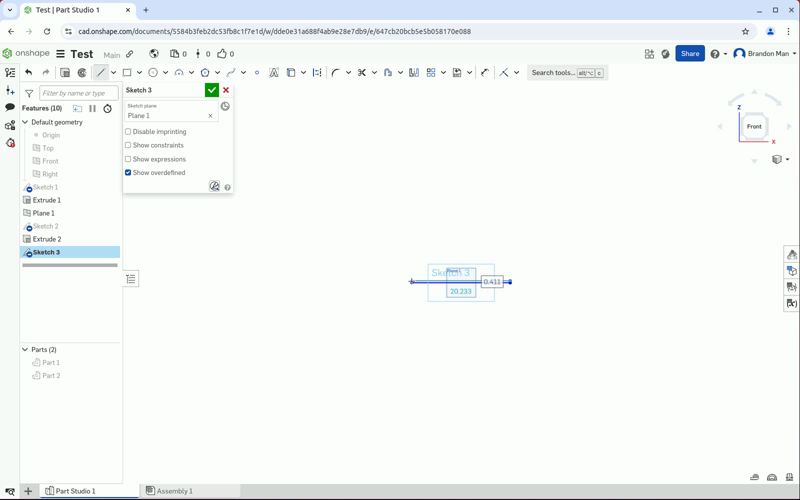
scroll(6)
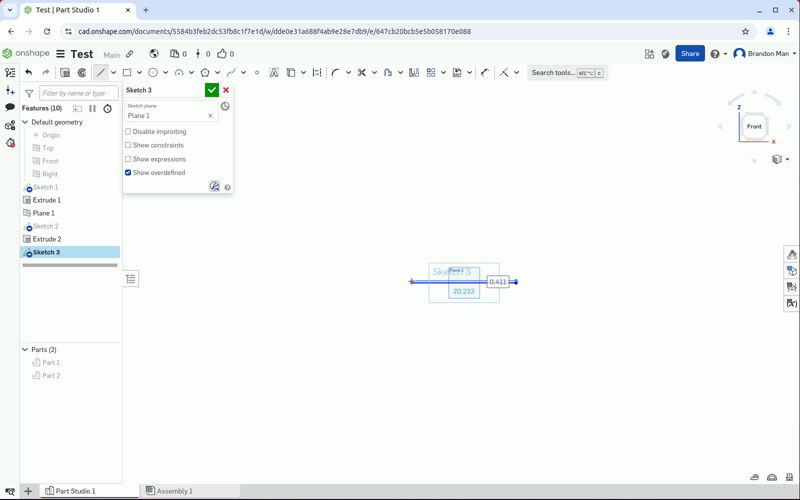
scroll(6)
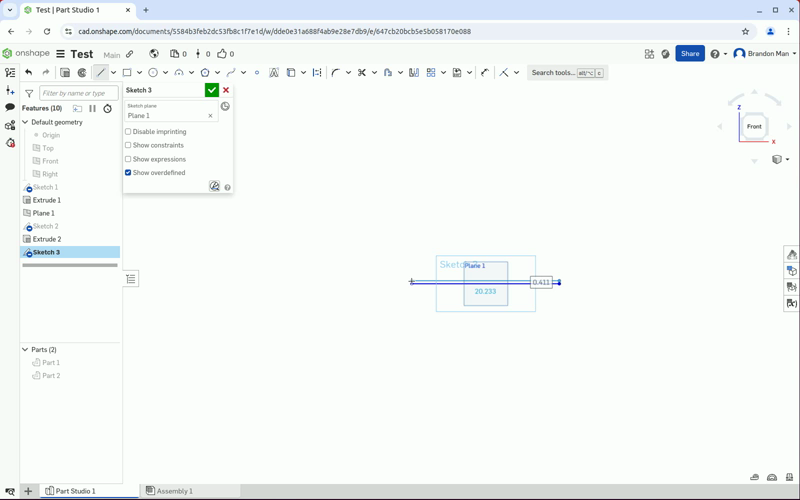
scroll(6)
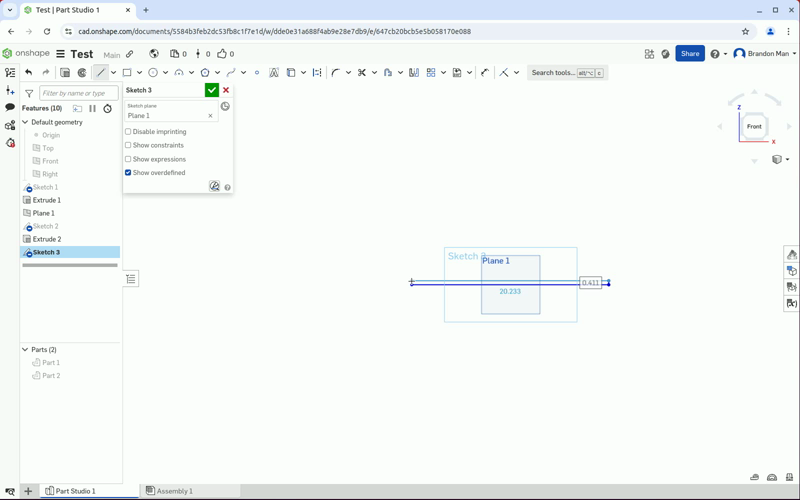
scroll(6)
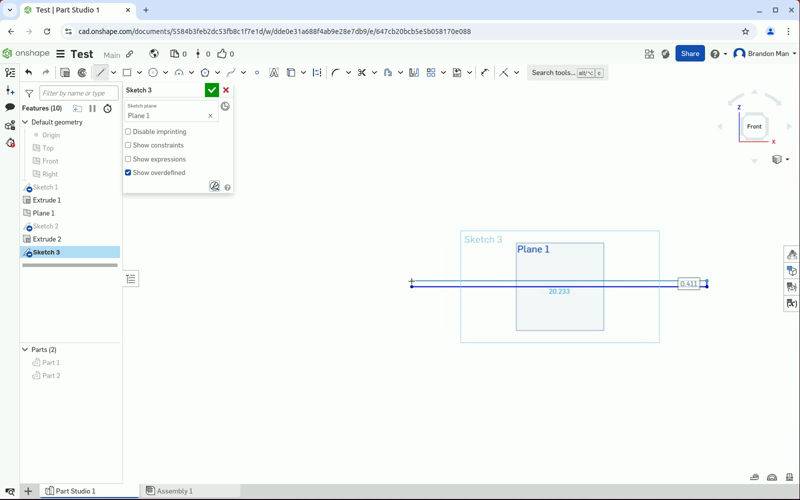
scroll(6)
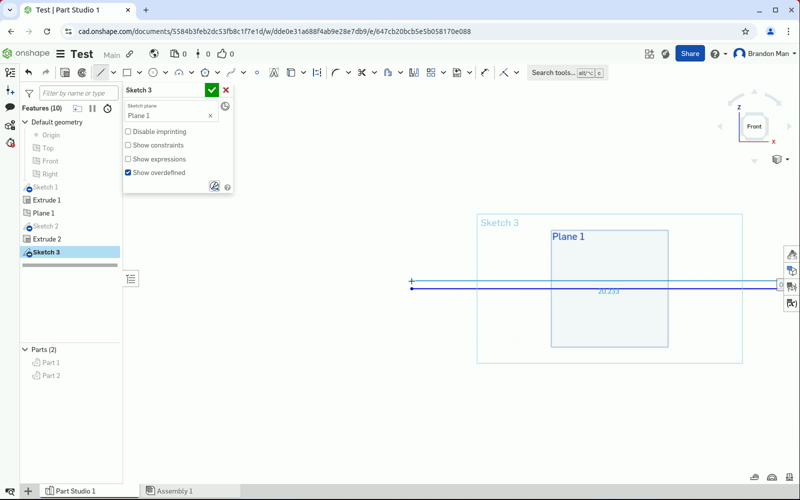
scroll(6)
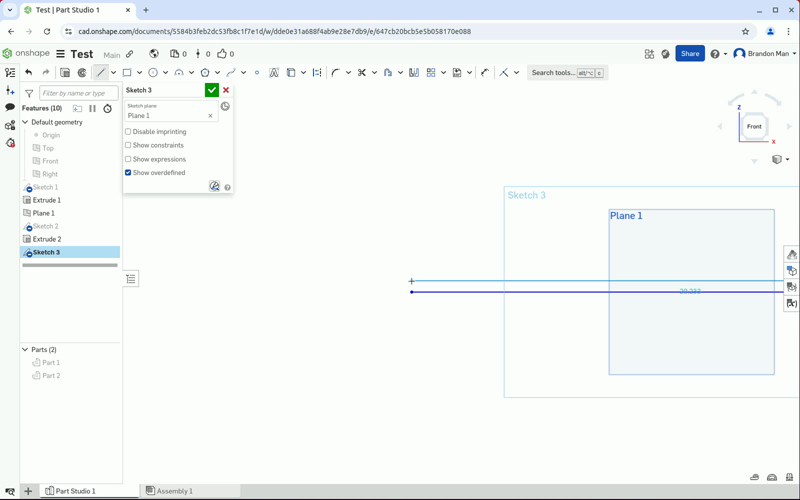
scroll(6)
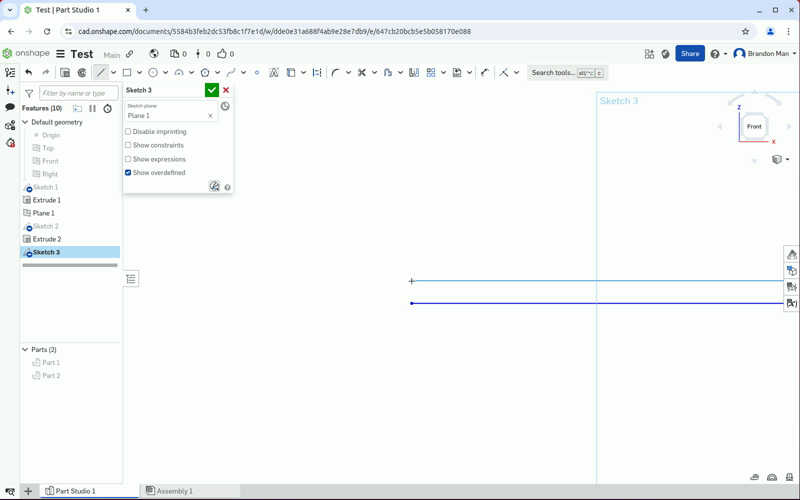
click(411, 280)
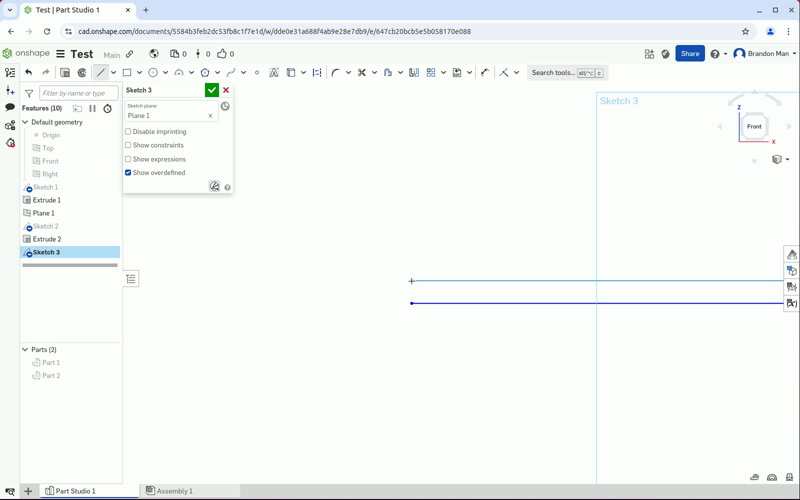
scroll(-6)
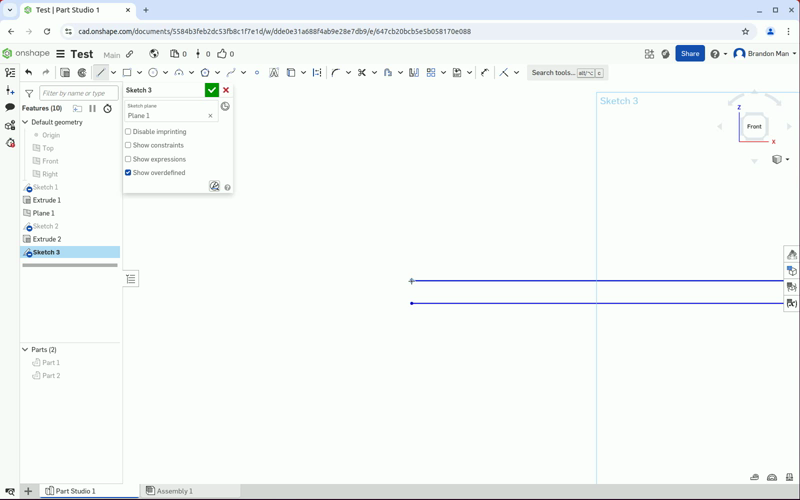
scroll(-6)
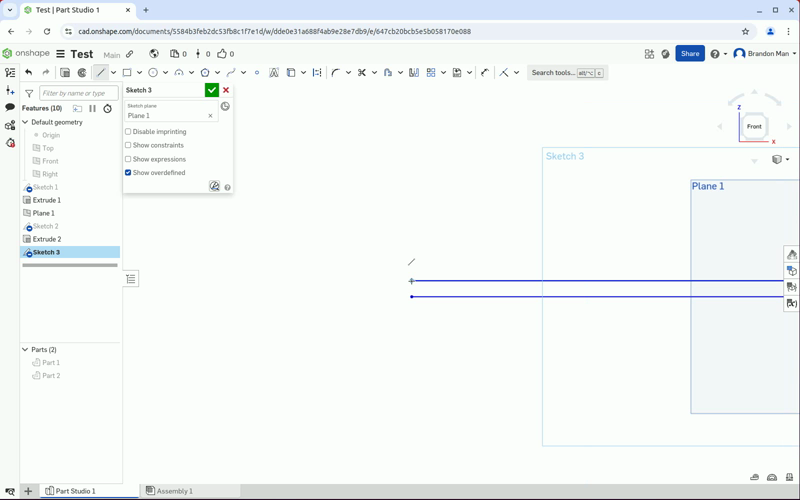
scroll(-6)
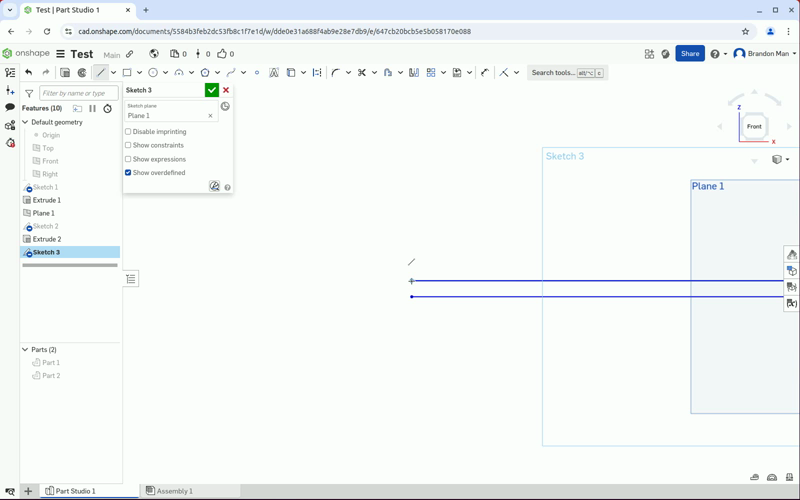
scroll(-6)
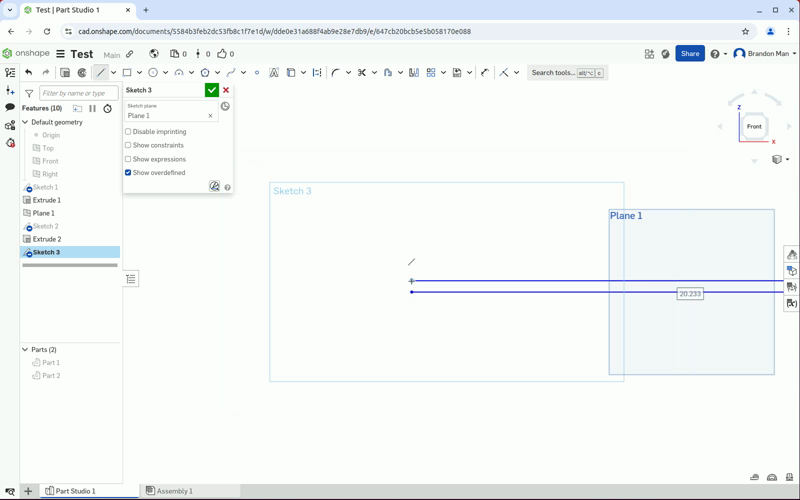
scroll(-6)
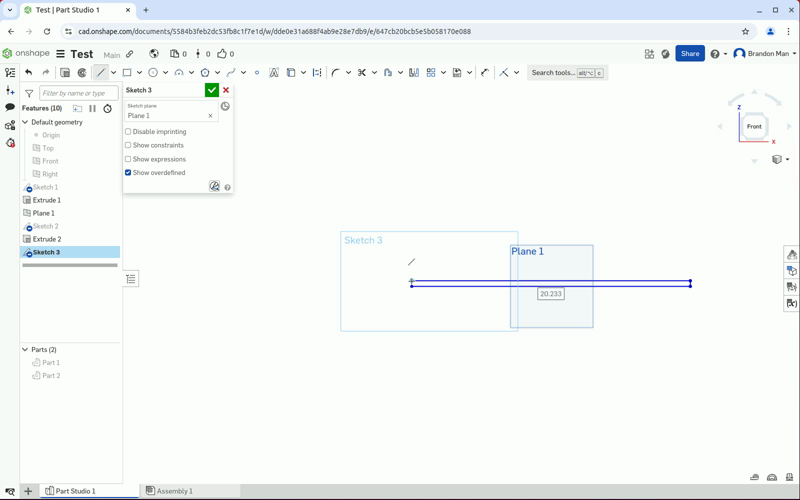
scroll(-6)
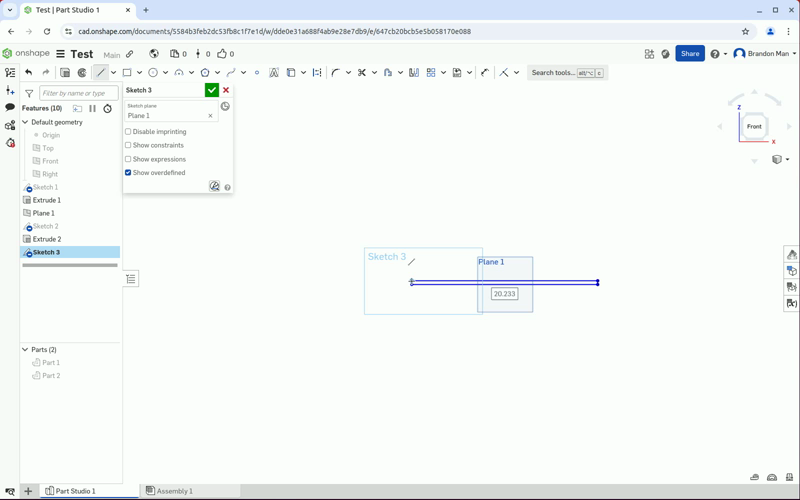
scroll(-6)
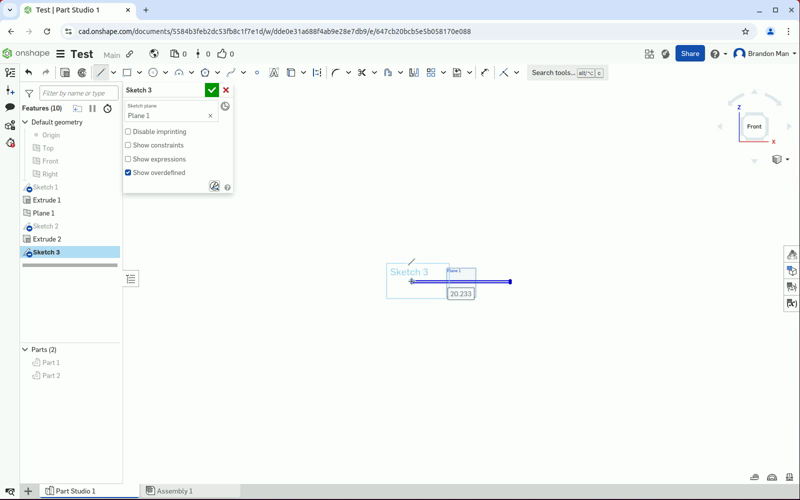
key_up(shift)
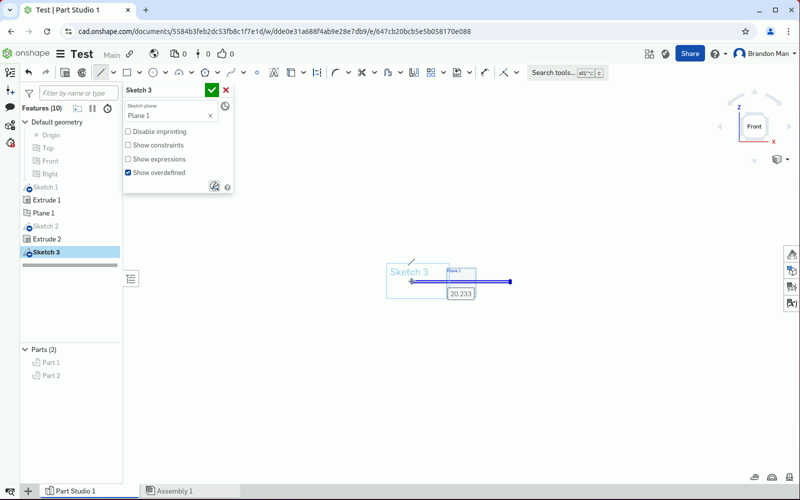
mouse_move(441, 280)
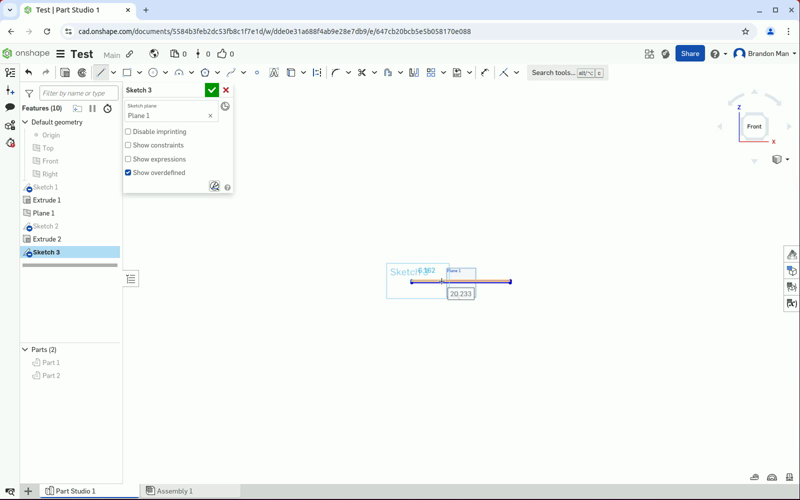
key_down(shift)
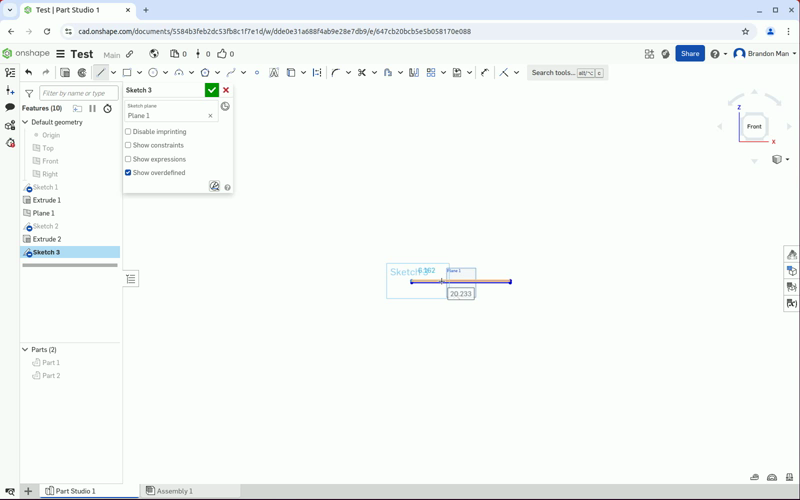
mouse_move(411, 282)
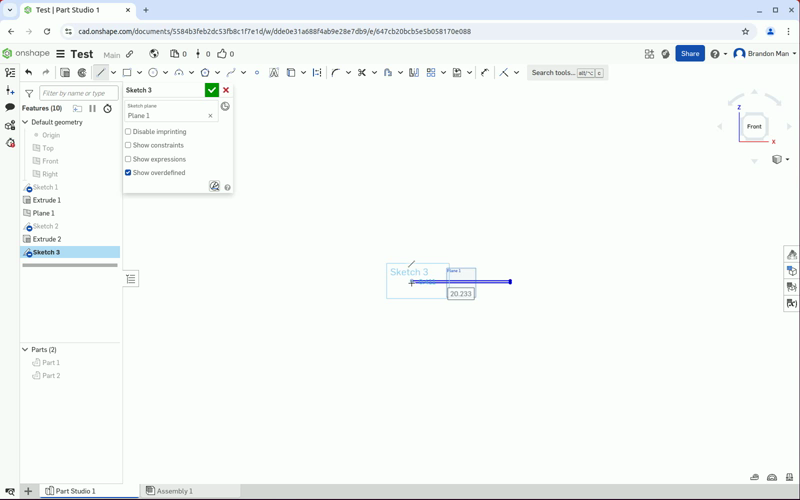
scroll(6)
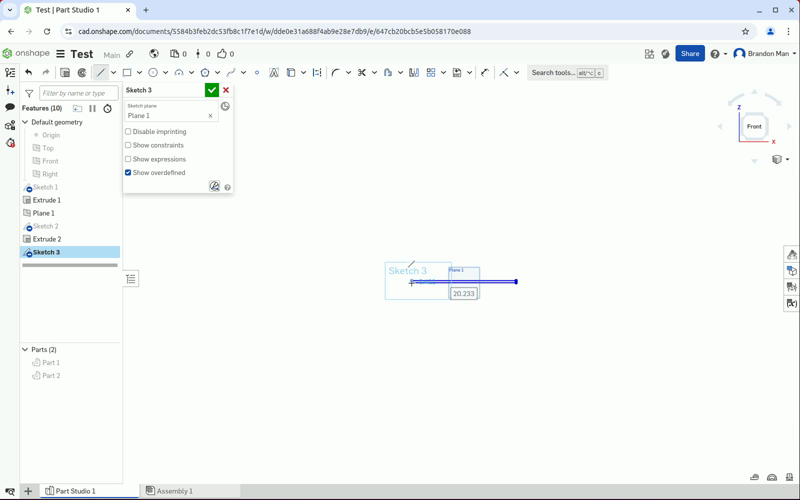
scroll(6)
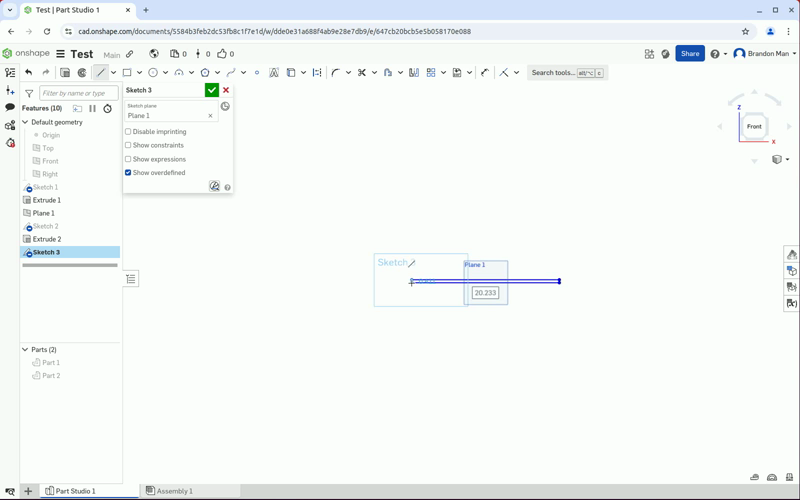
scroll(6)
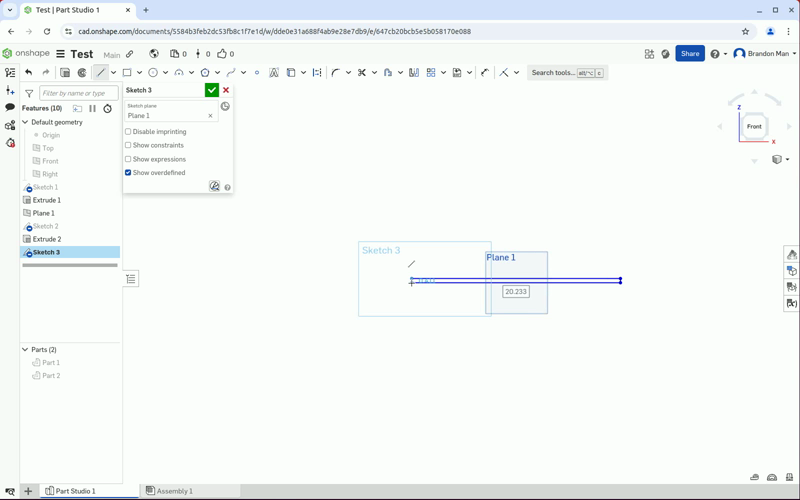
scroll(6)
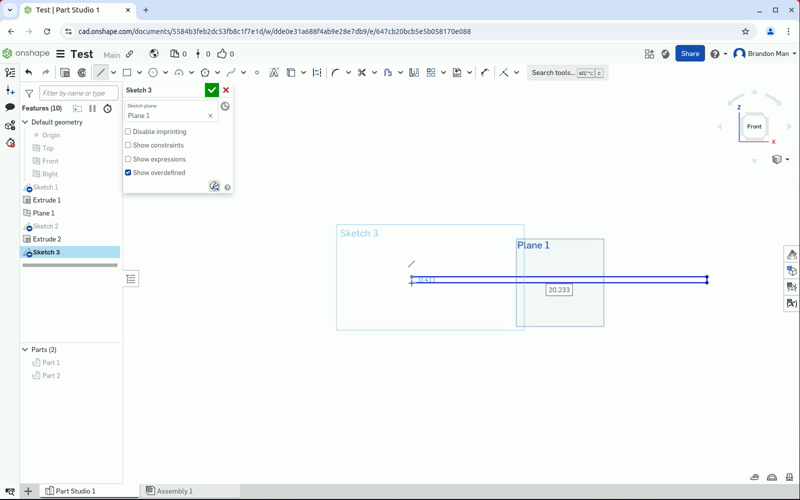
scroll(6)
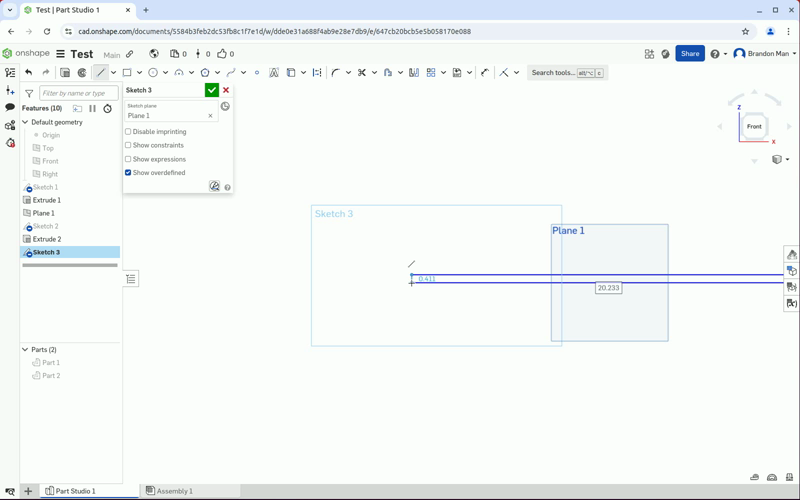
scroll(6)
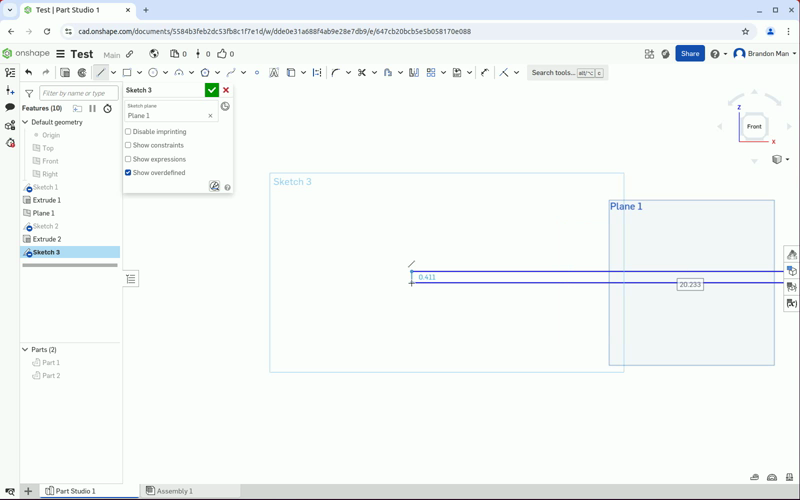
scroll(6)
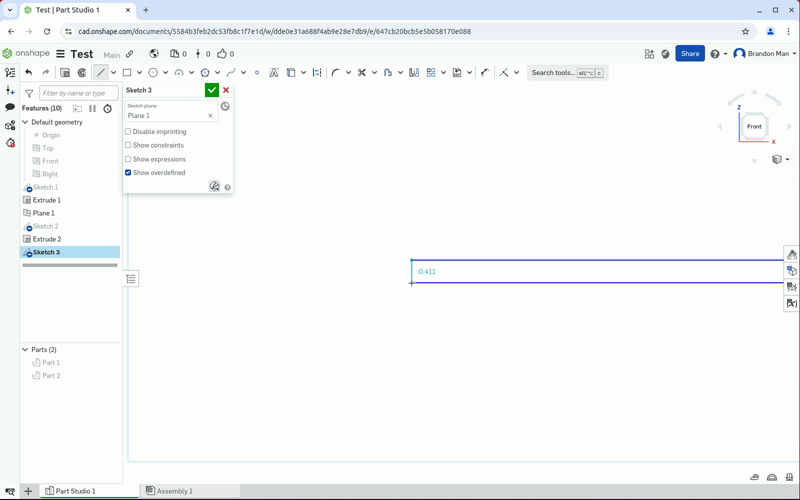
key_up(shift)
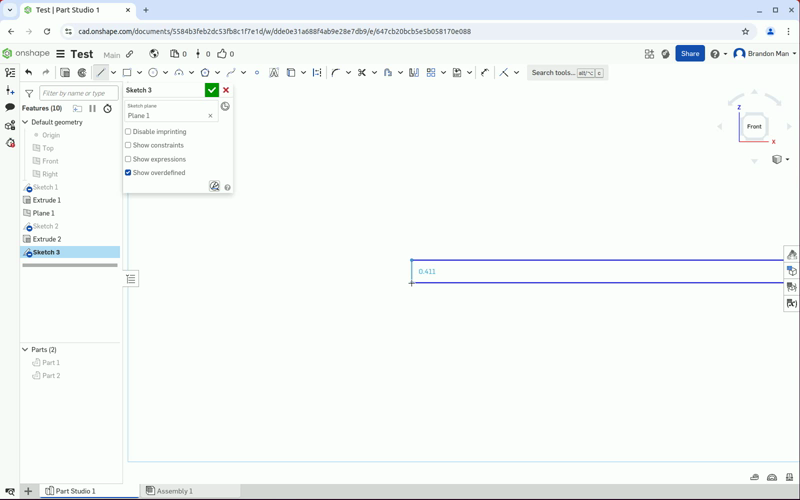
click(411, 282)
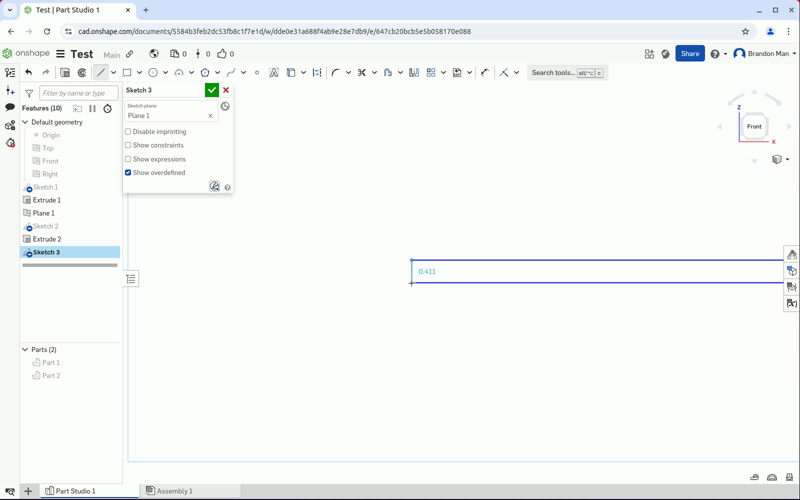
scroll(-6)
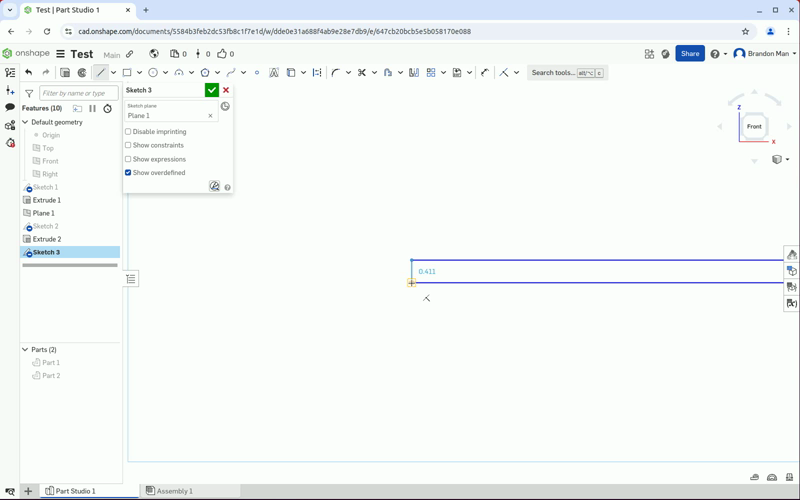
scroll(-6)
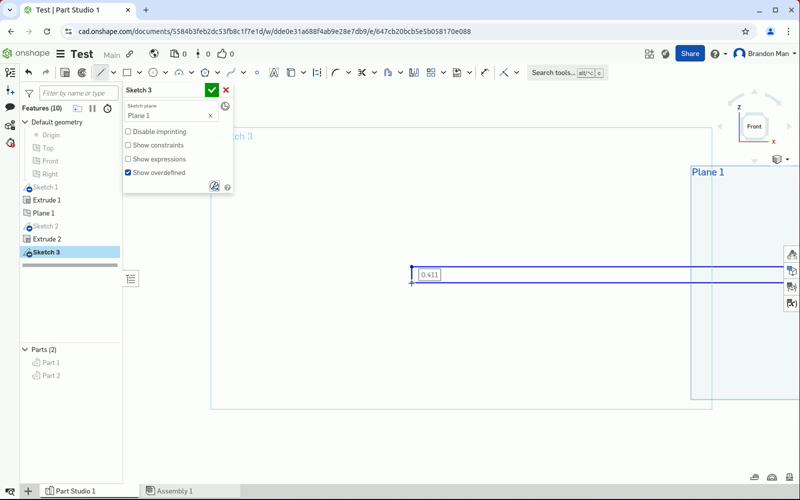
scroll(-6)
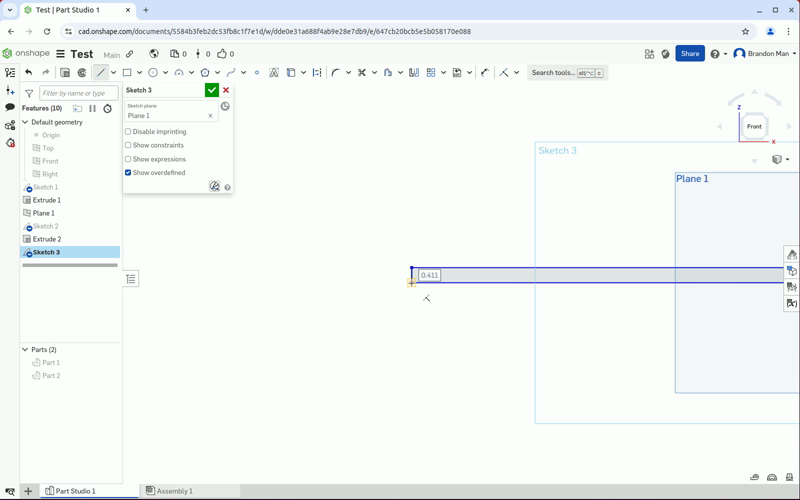
scroll(-6)
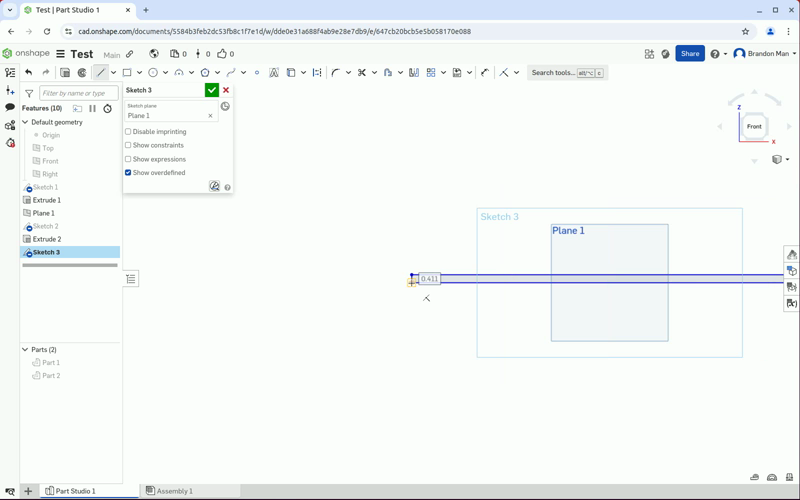
scroll(-6)
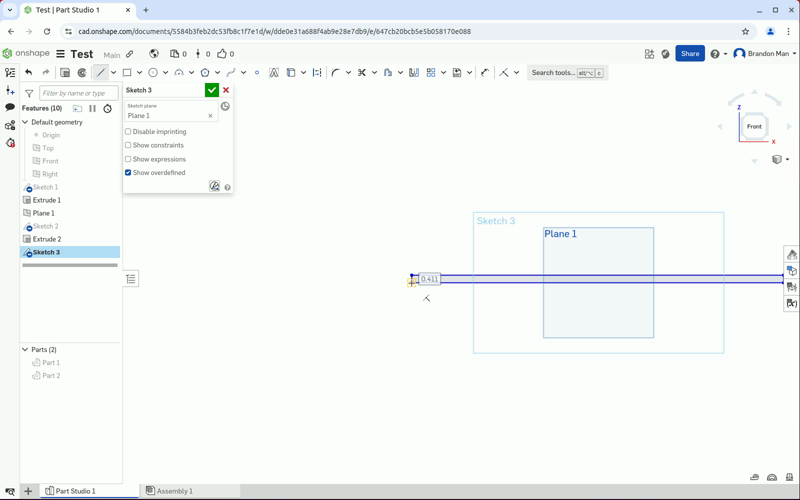
scroll(-6)
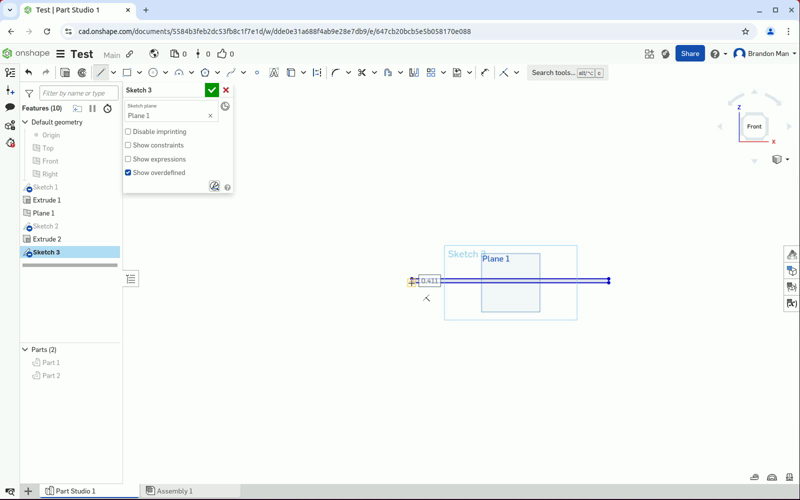
scroll(-6)
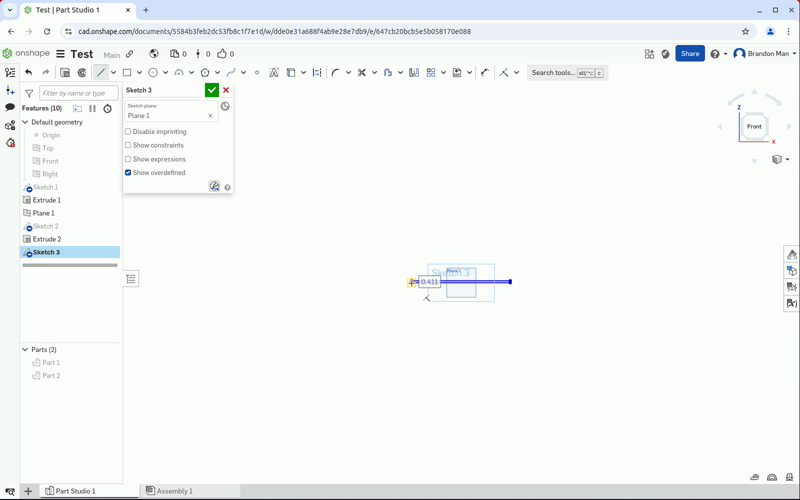
key(esc)
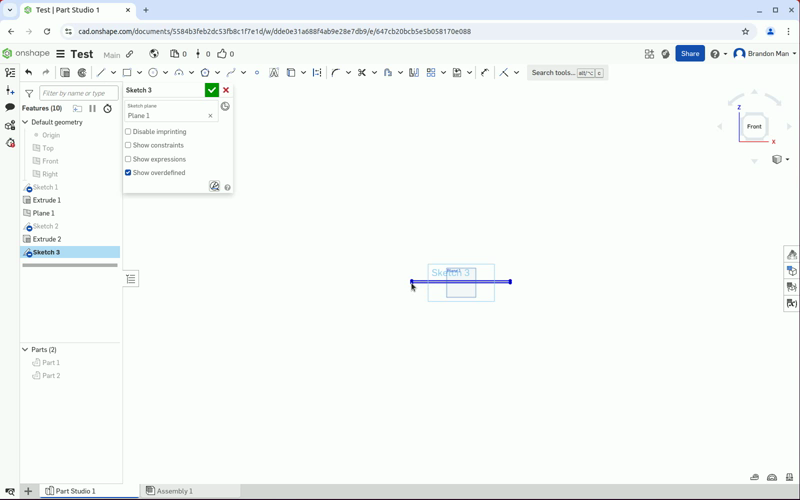
mouse_move(440, 282)
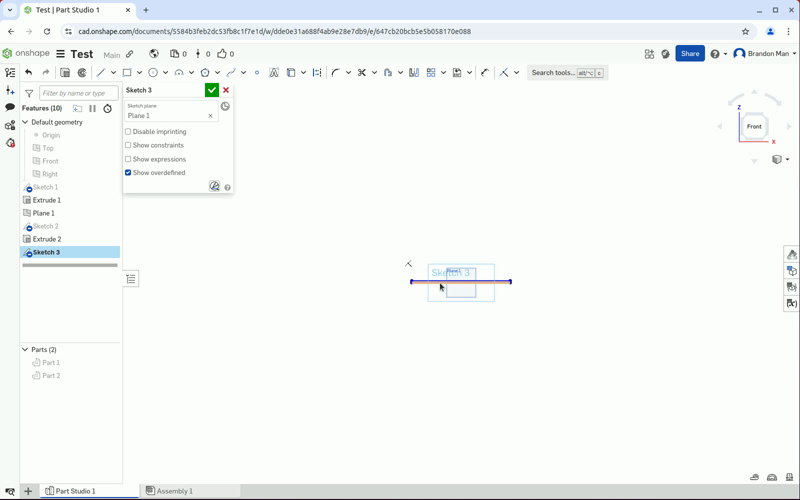
scroll(6)
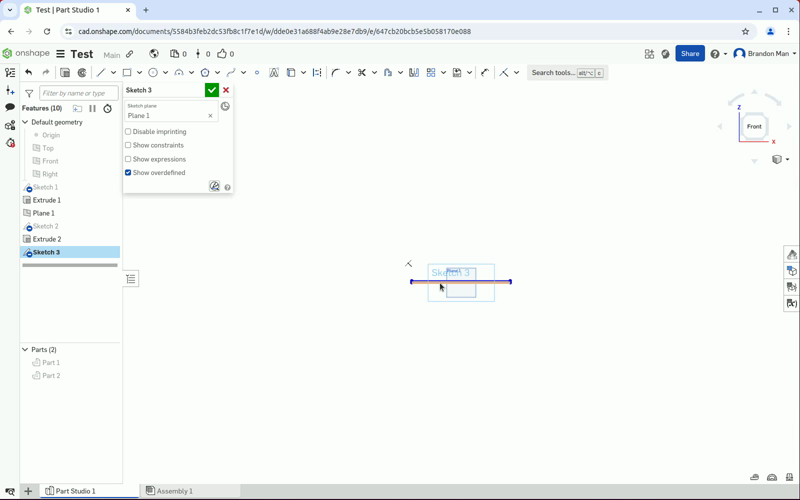
scroll(6)
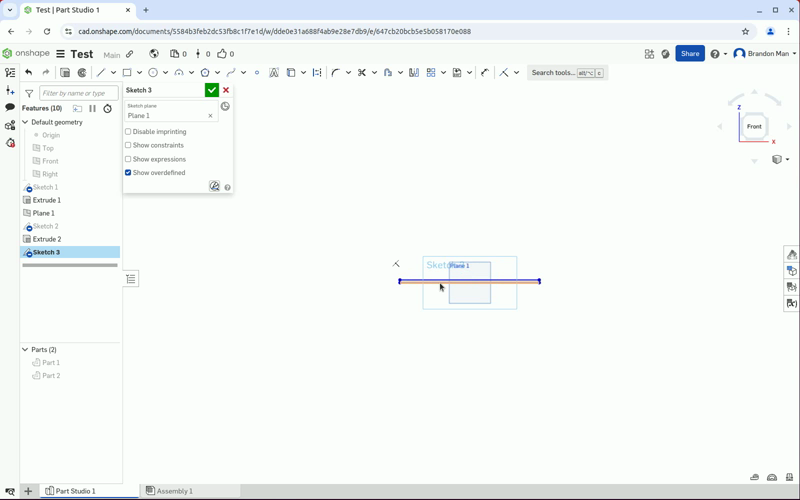
scroll(6)
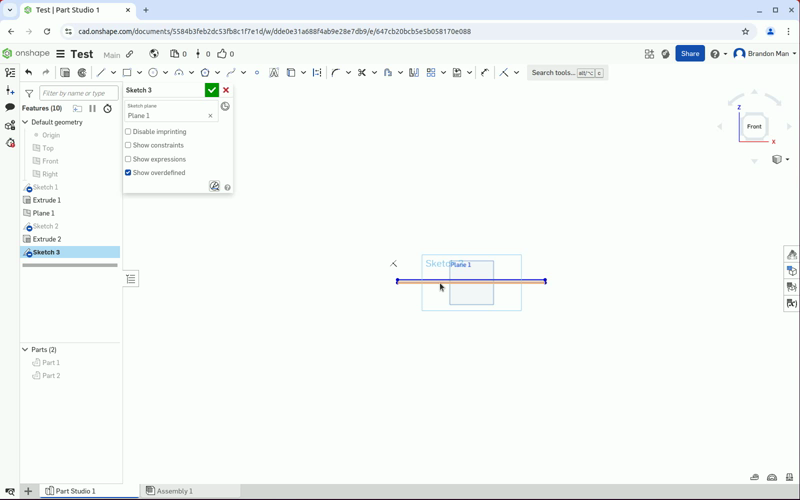
scroll(6)
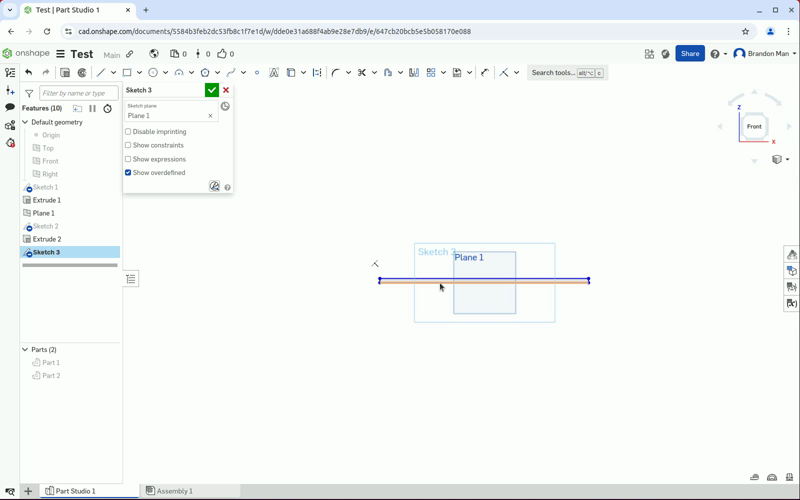
scroll(6)
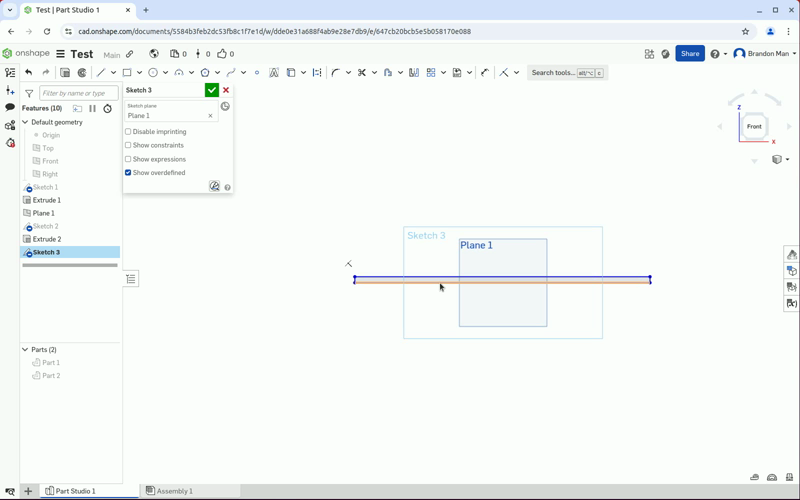
scroll(6)
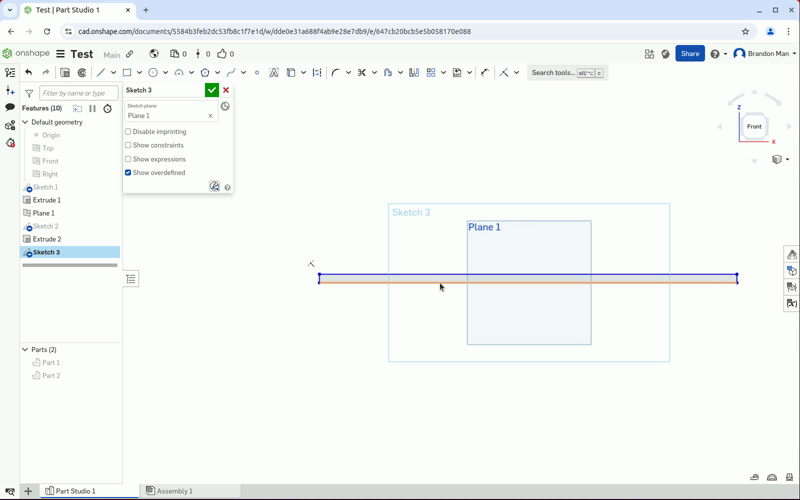
scroll(6)
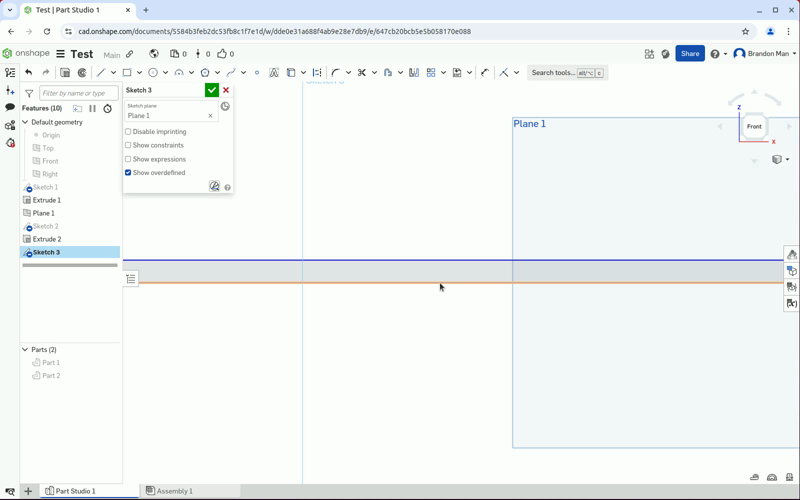
click(440, 282)
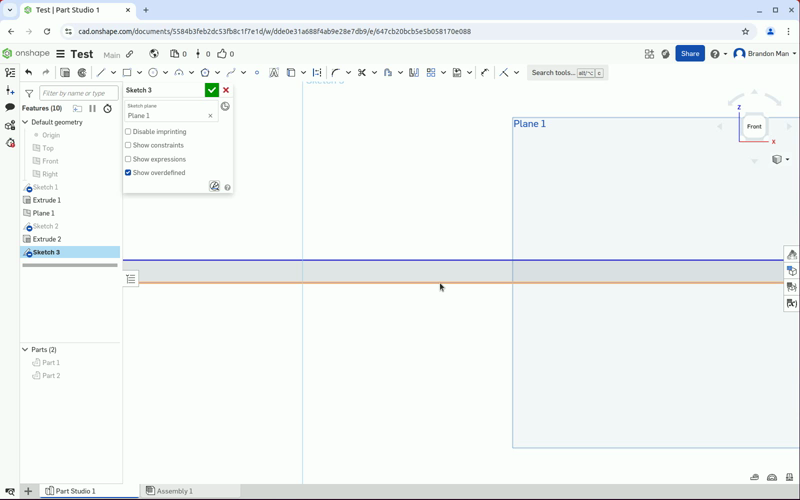
scroll(-6)
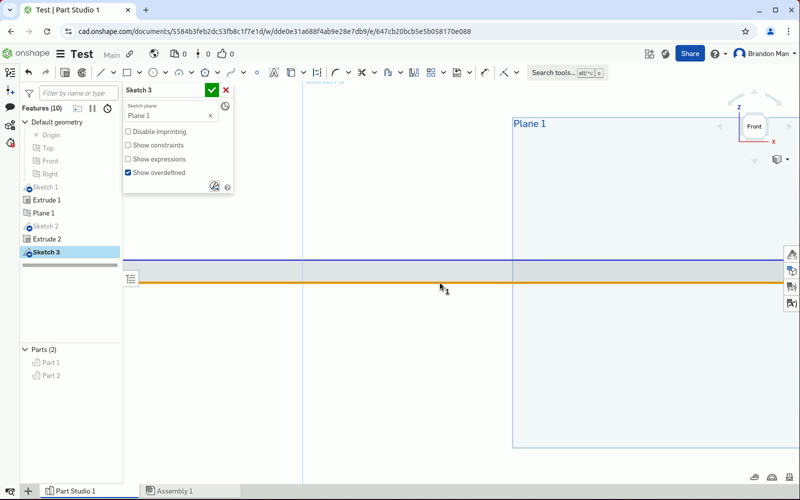
scroll(-6)
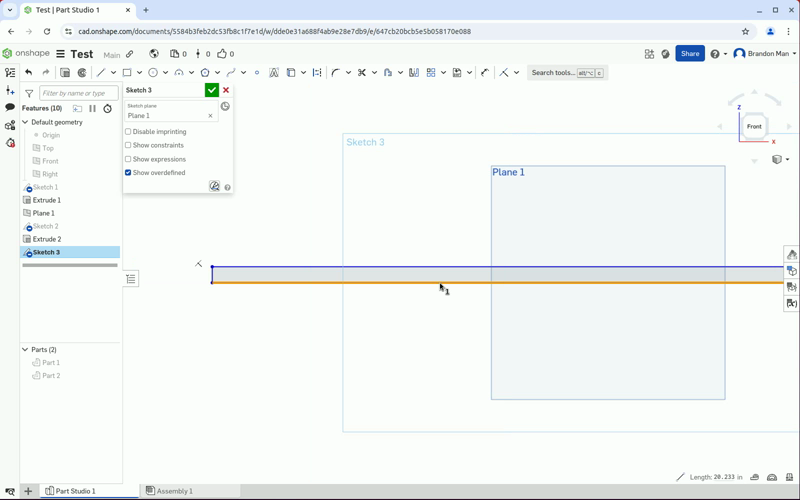
scroll(-6)
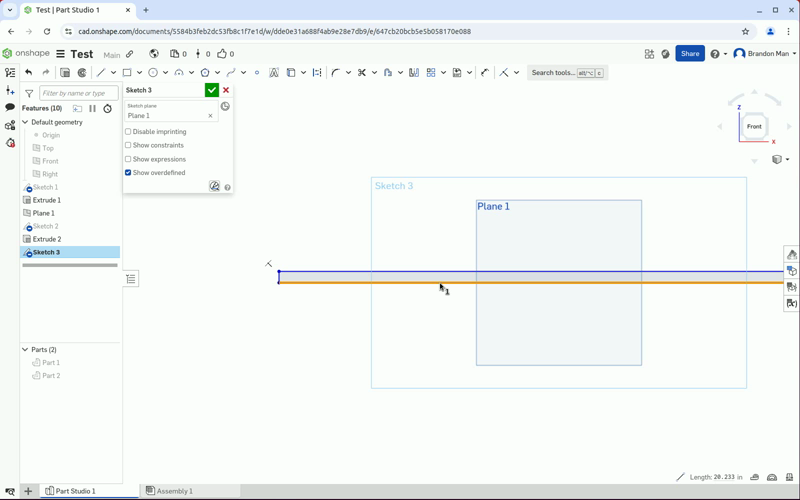
scroll(-6)
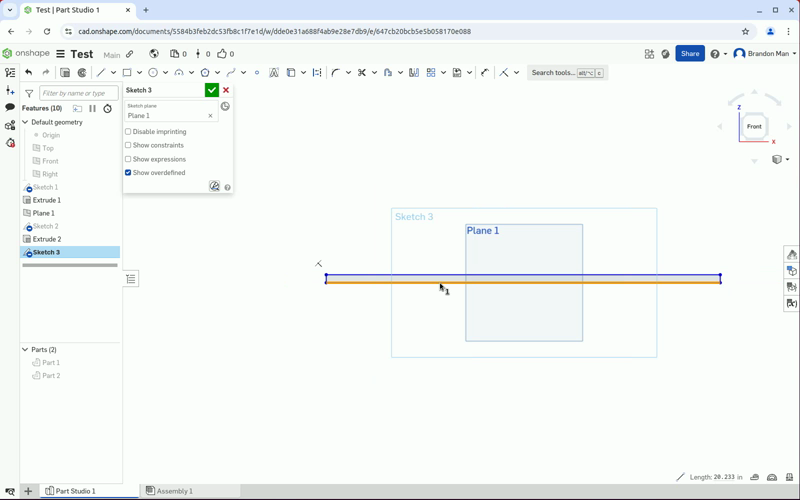
scroll(-6)
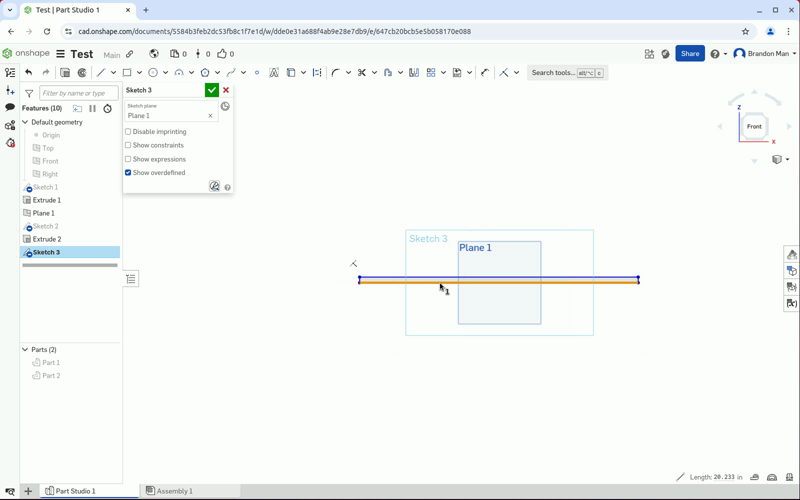
scroll(-6)
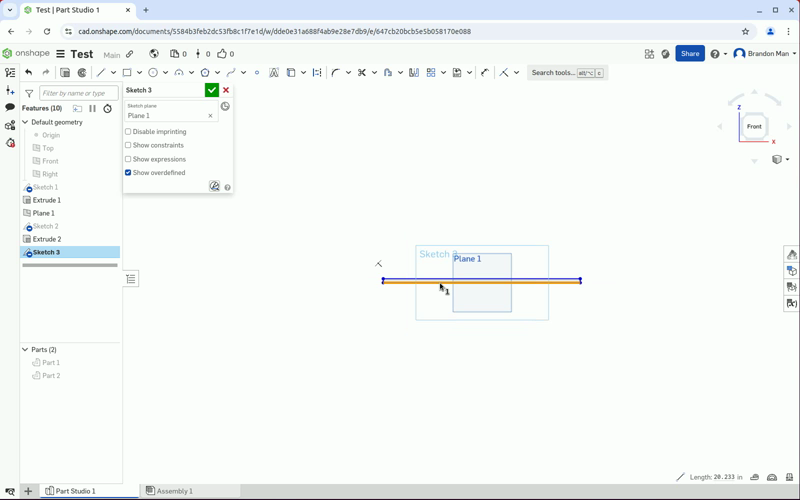
scroll(-6)
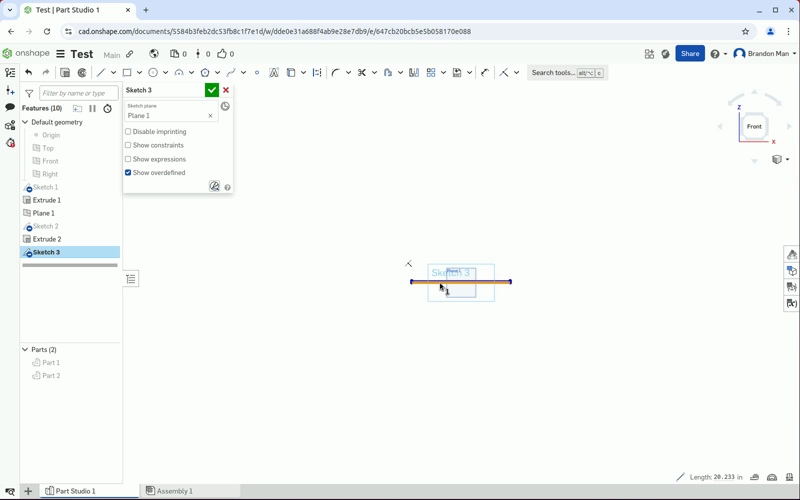
mouse_move(73, 352)
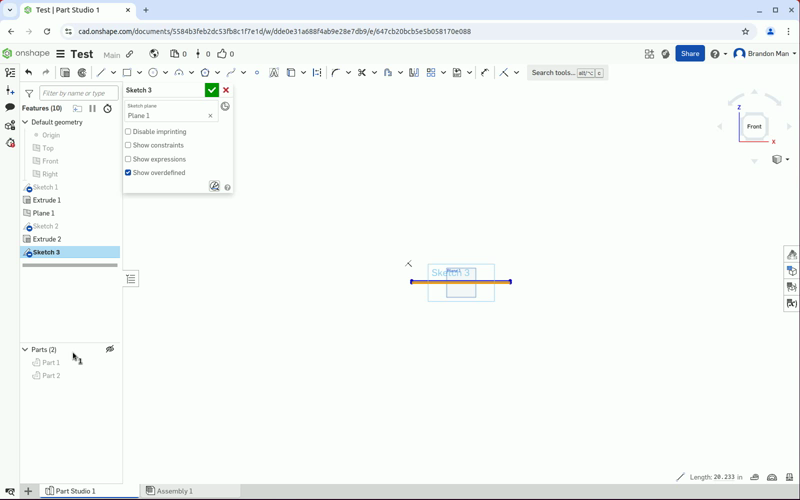
key(shift+y)
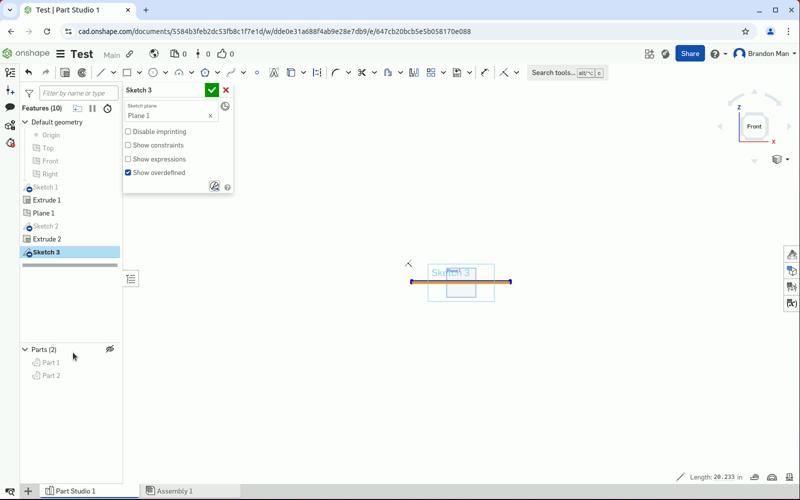
key(shift+e)
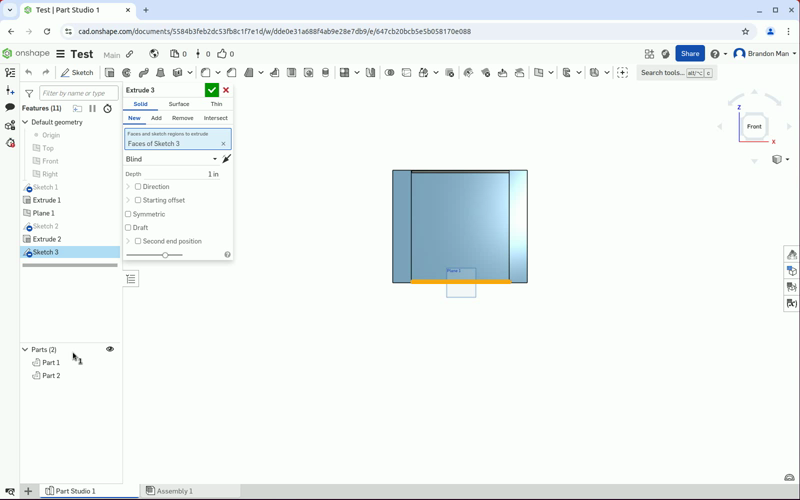
mouse_move(143, 106)
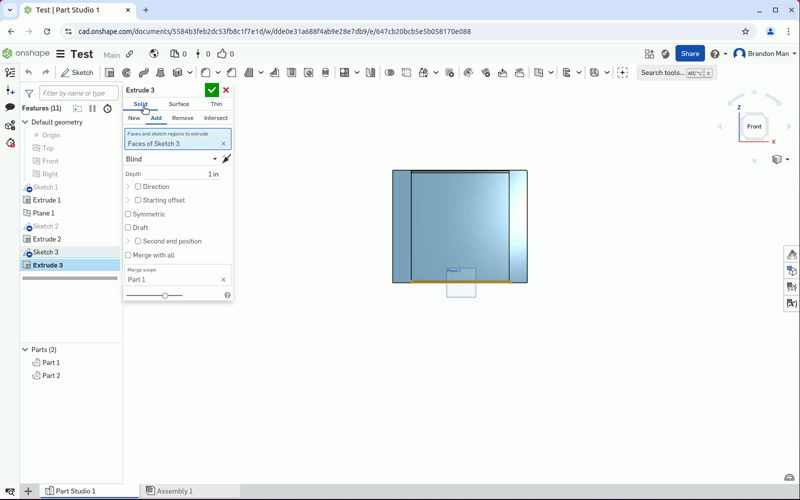
click(143, 106)
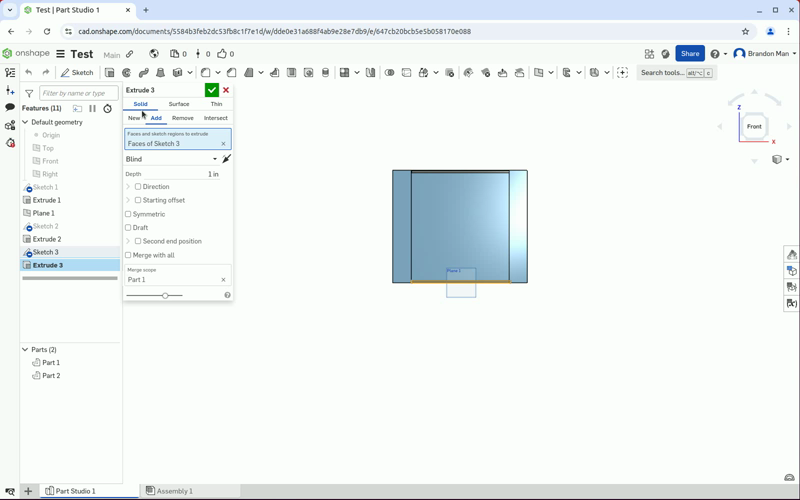
mouse_move(137, 120)
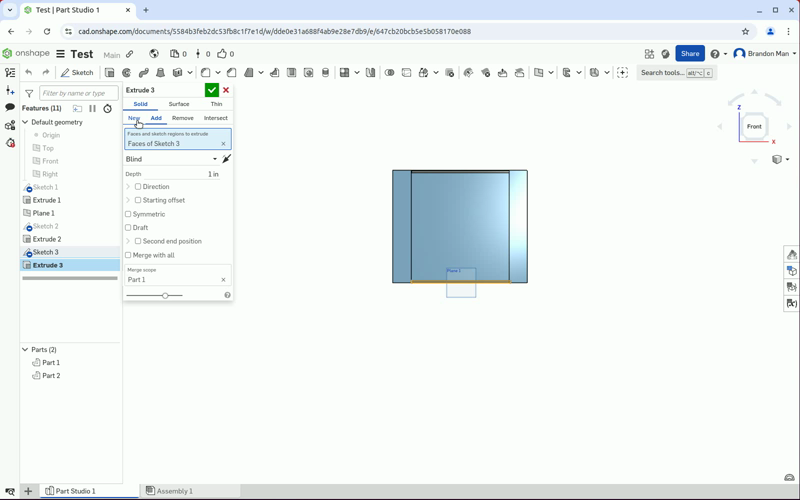
click(137, 120)
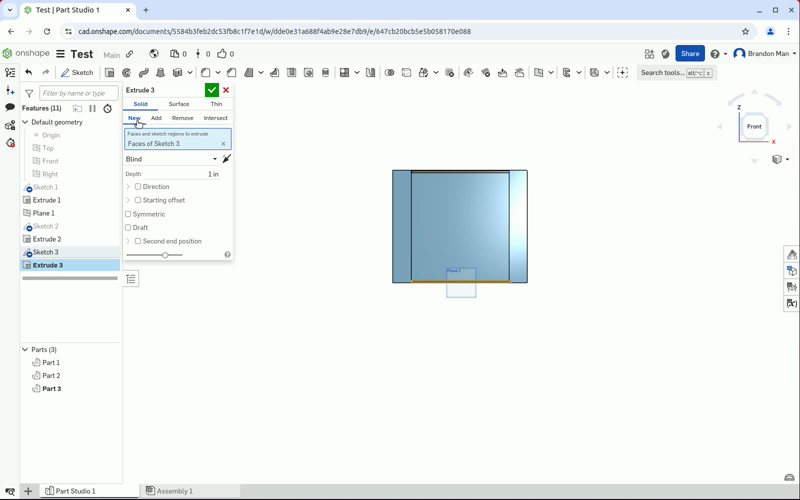
key(tab, 4)
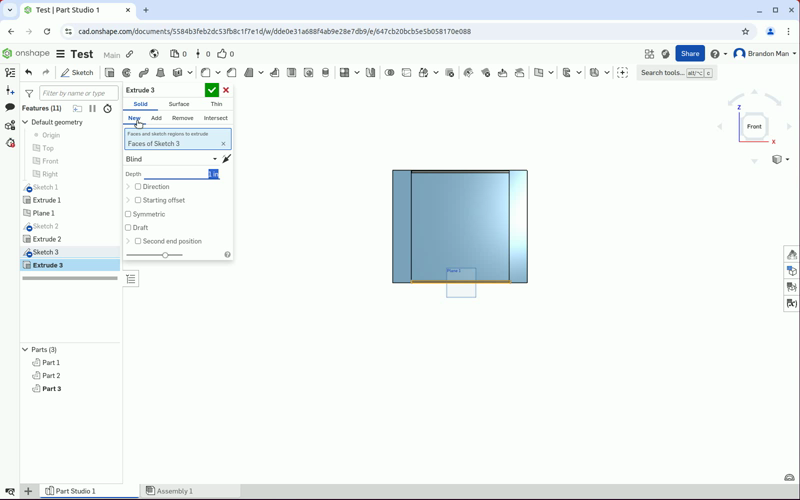
text(9.147)
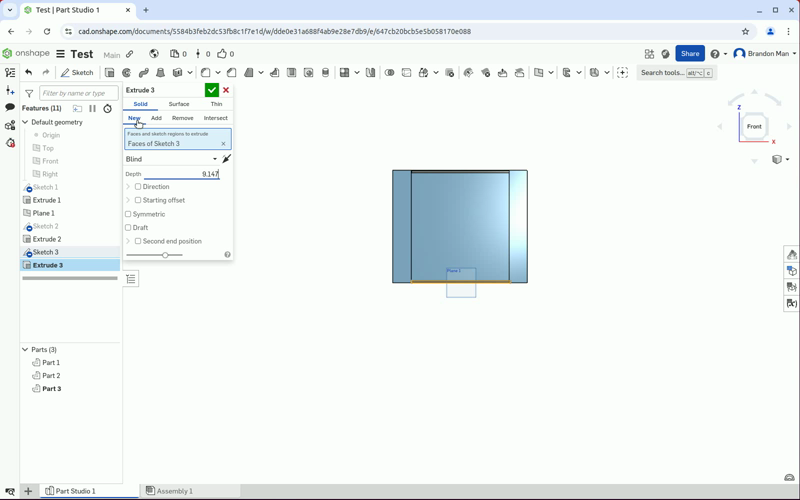
key(enter)
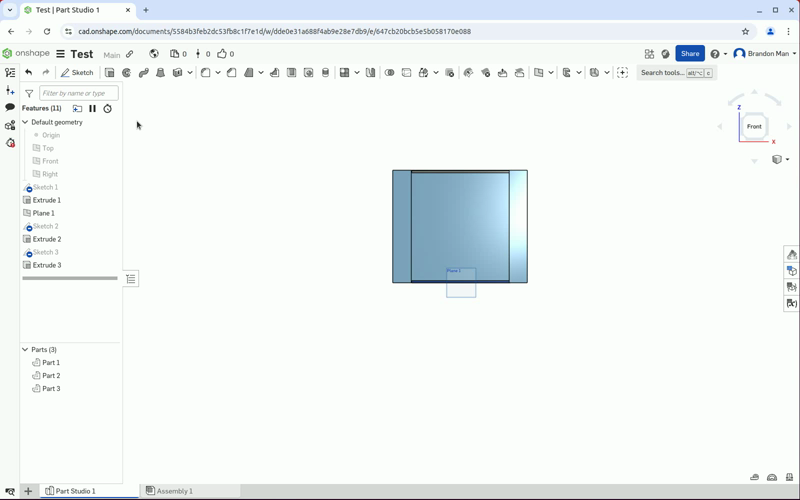
key(shift+h)
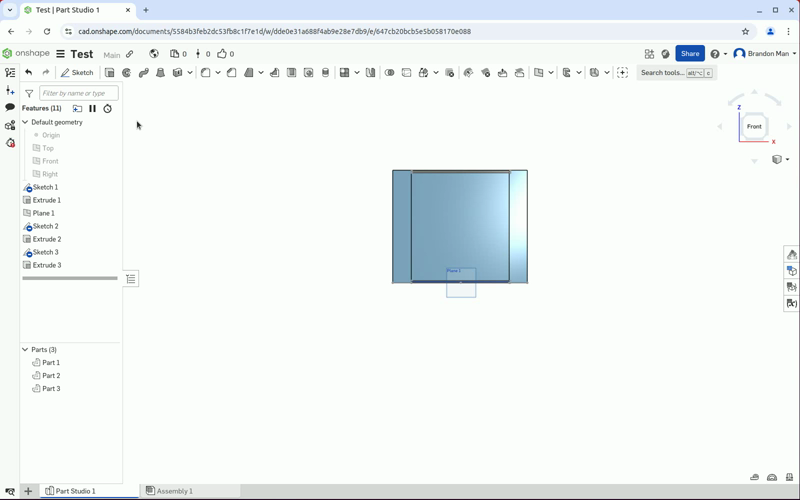
key(shift+h)
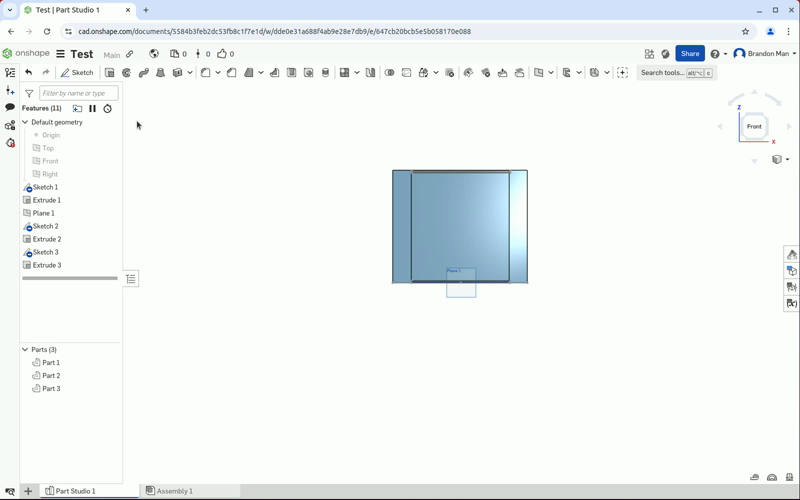
key(shift+7)
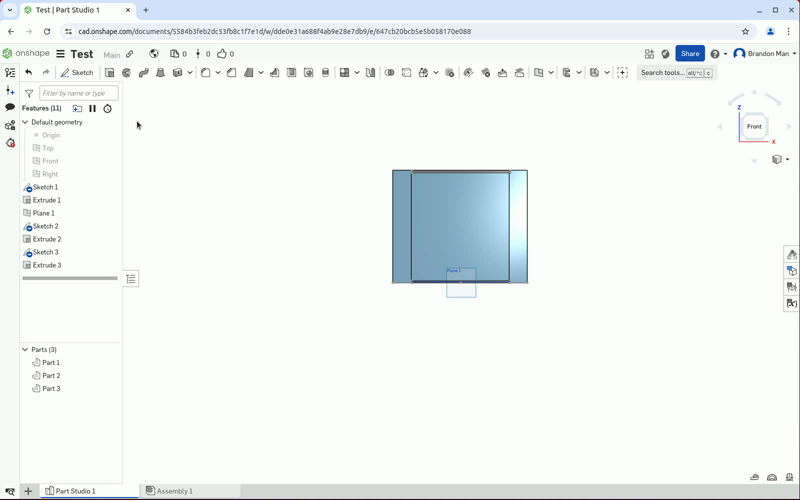
key(left, 2)
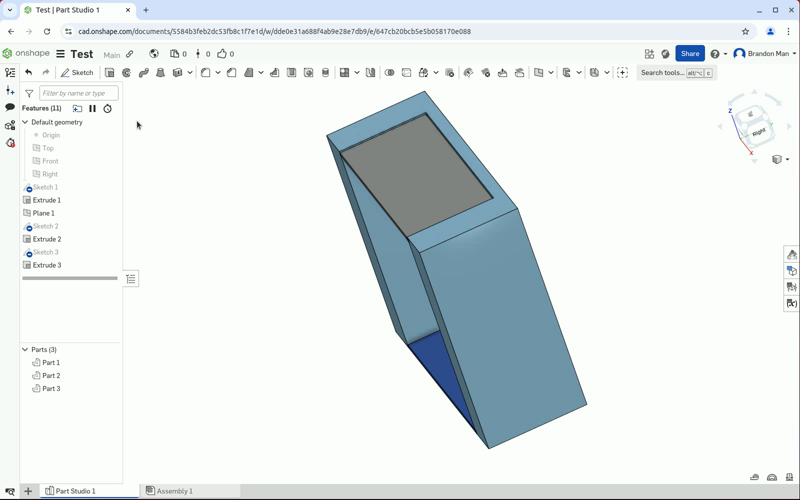
key(down, 2)
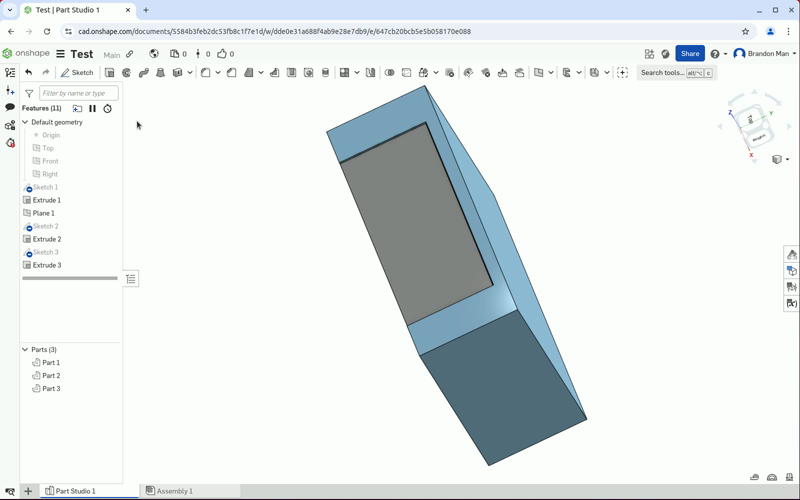
key(up, 2)
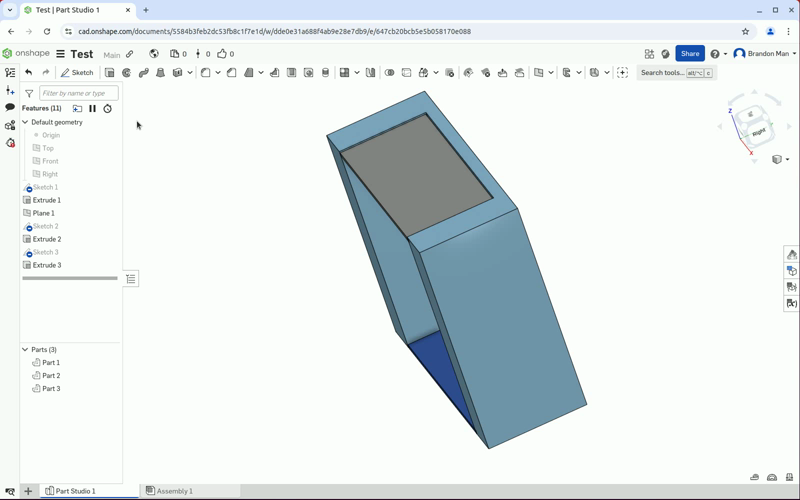
key(right, 2)
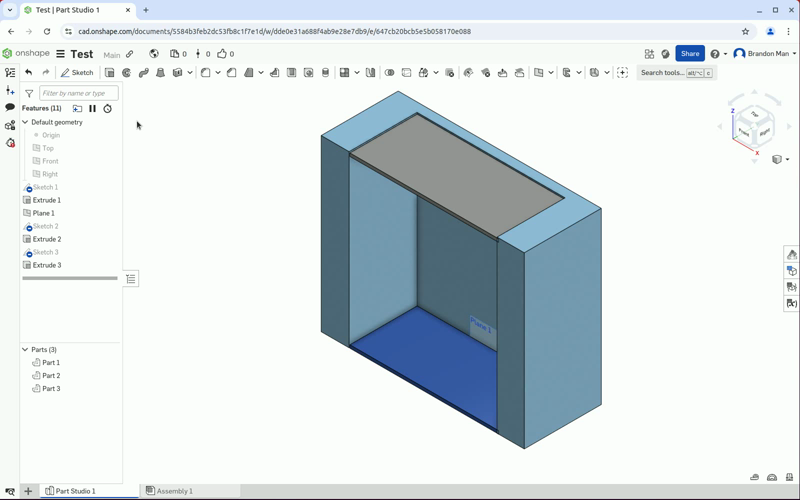
mouse_move(73, 189)
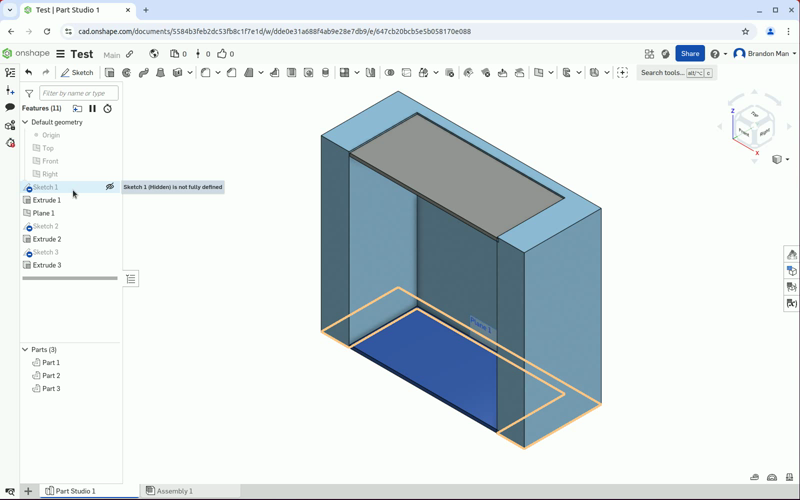
click(73, 189)